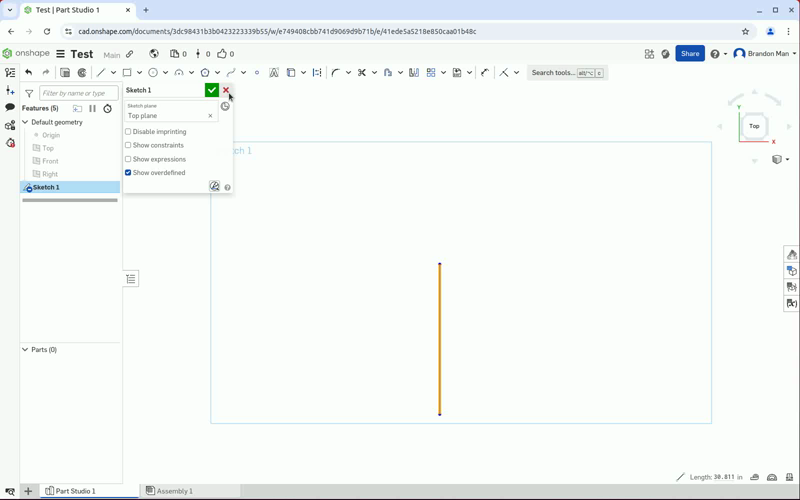
key(shift+h)
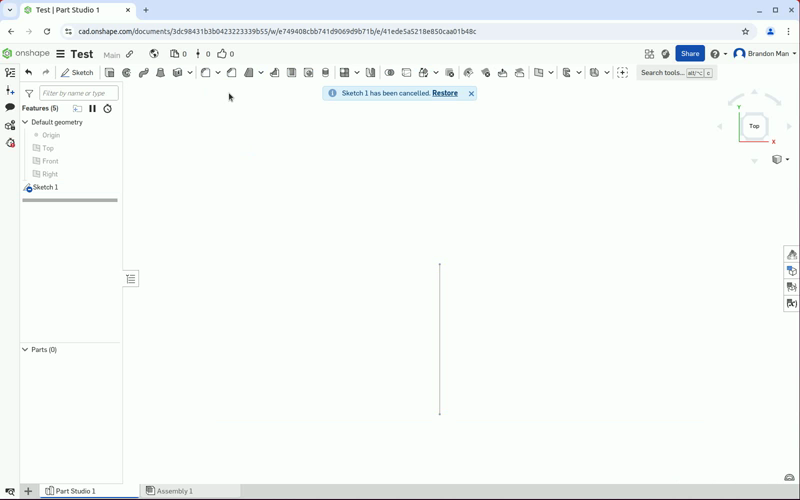
key(shift+s)
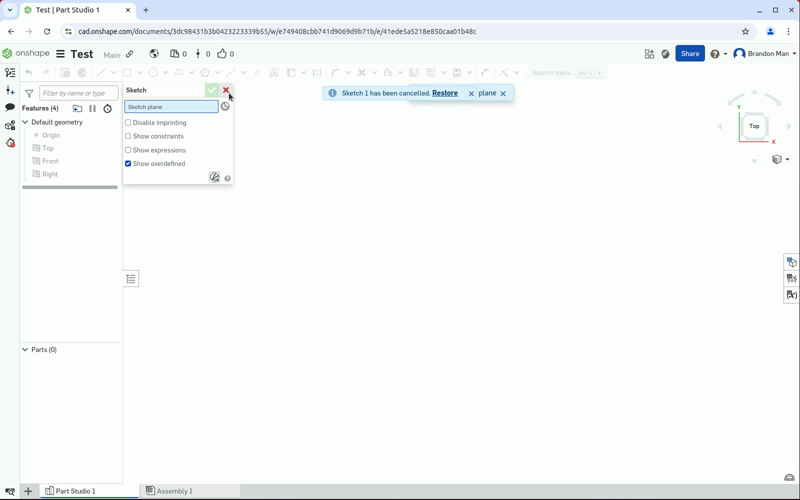
mouse_move(73, 150)
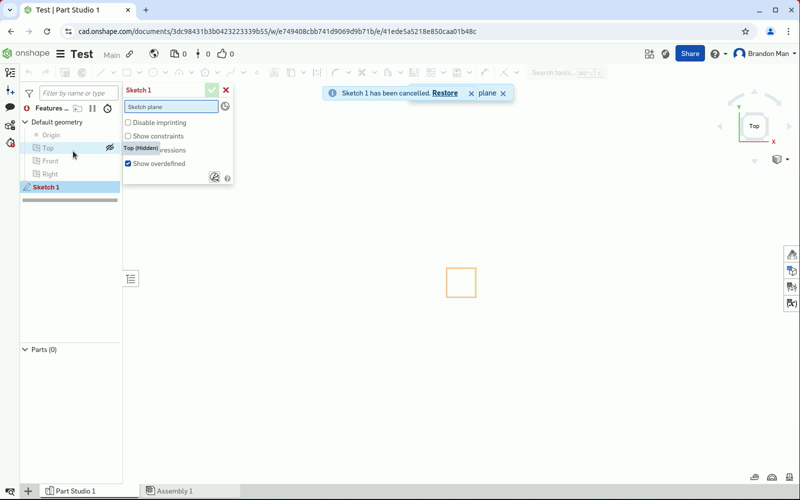
click(73, 150)
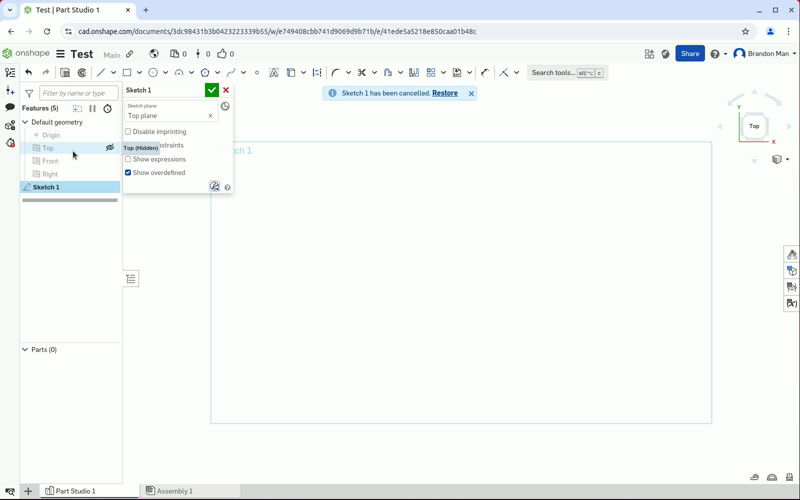
mouse_move(73, 352)
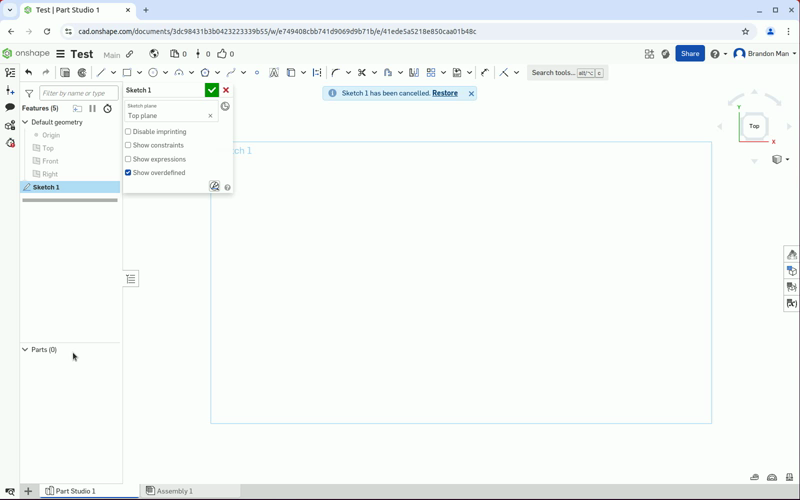
key(y)
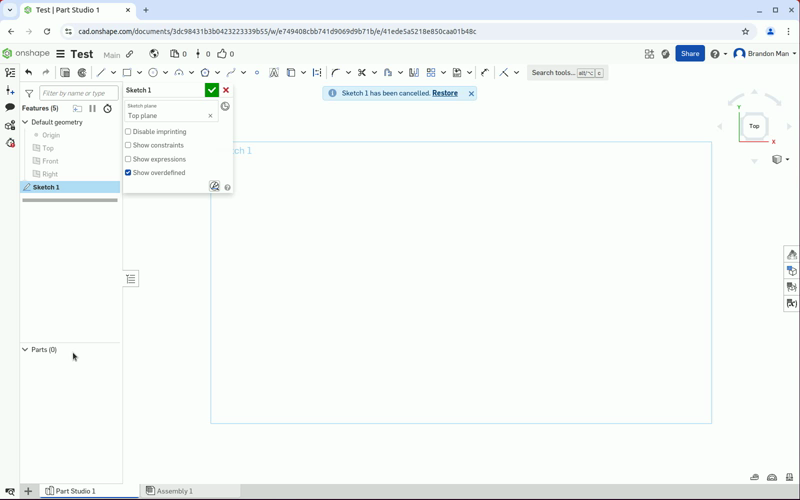
key(l)
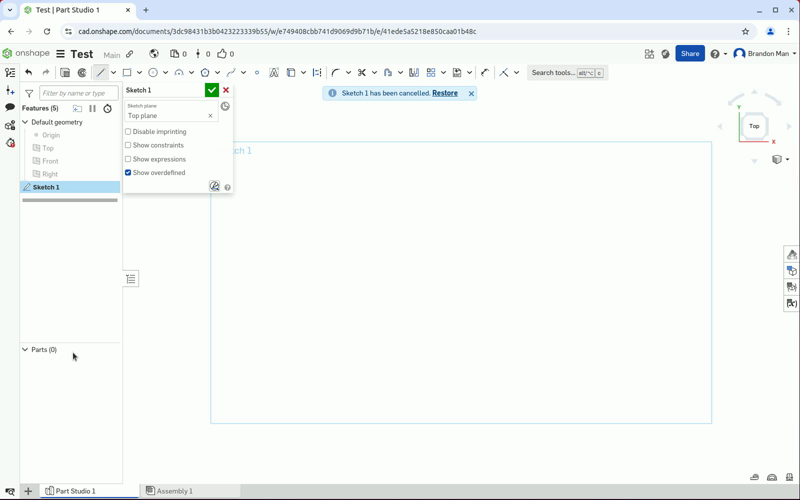
key_down(shift)
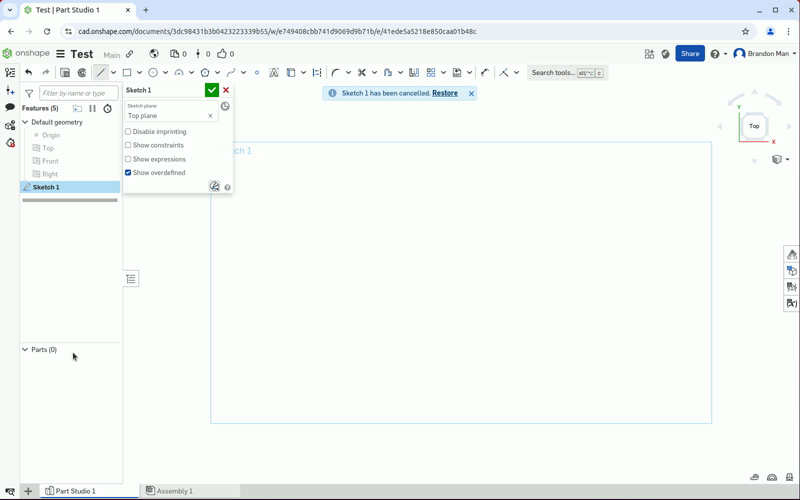
mouse_move(382, 395)
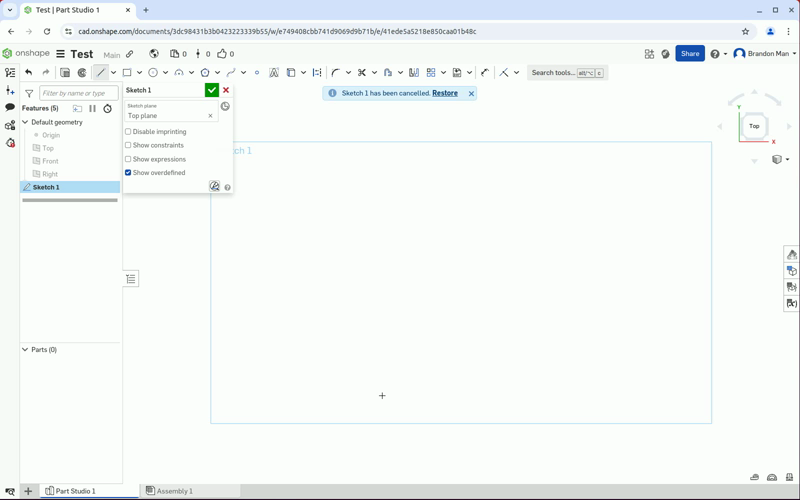
click(382, 395)
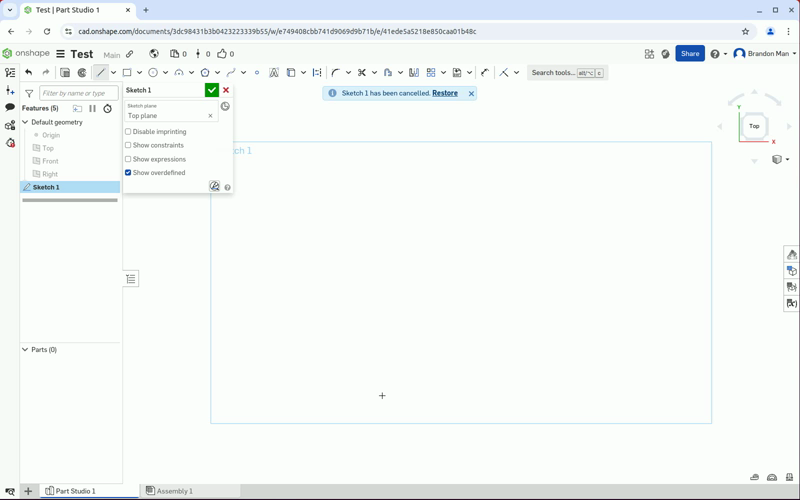
key_up(shift)
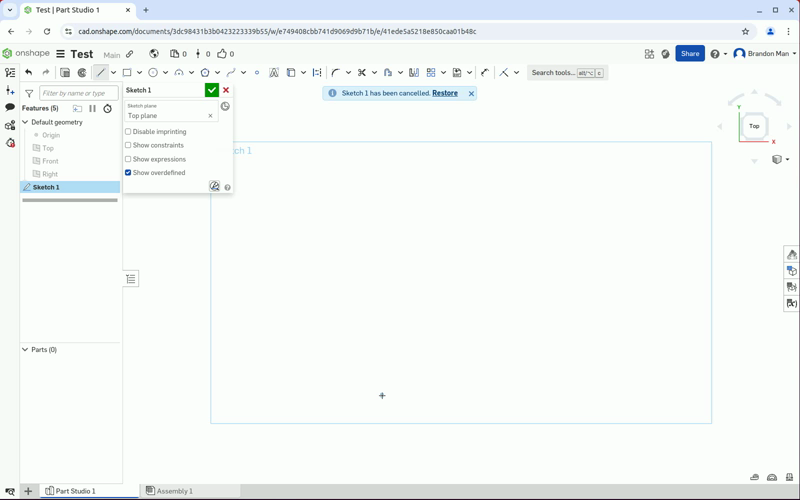
key_down(shift)
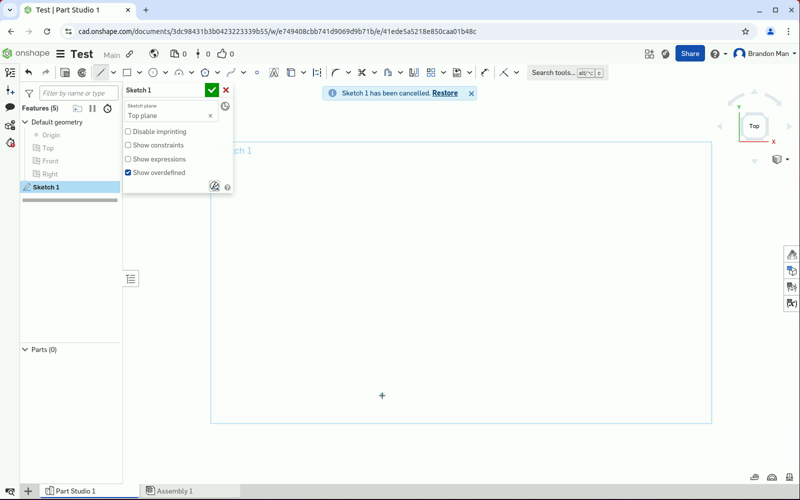
mouse_move(537, 395)
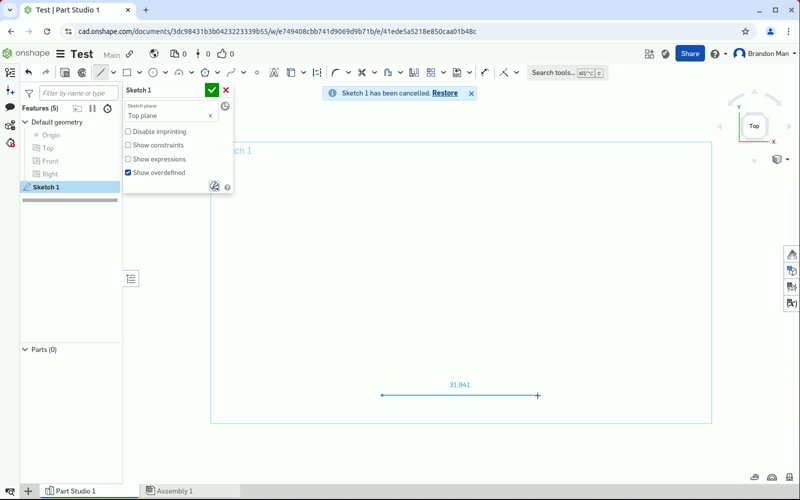
click(537, 395)
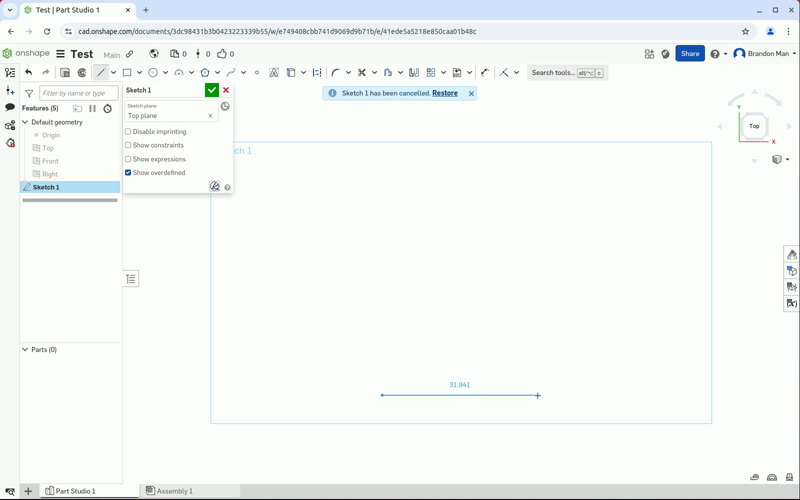
key_up(shift)
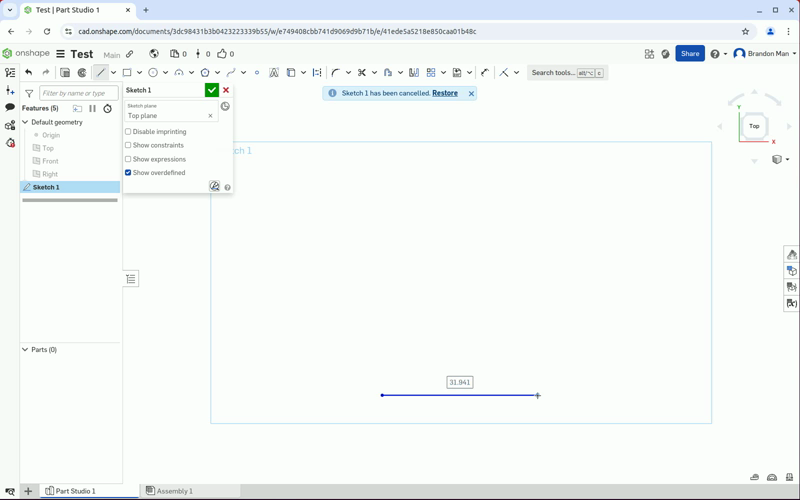
key_down(shift)
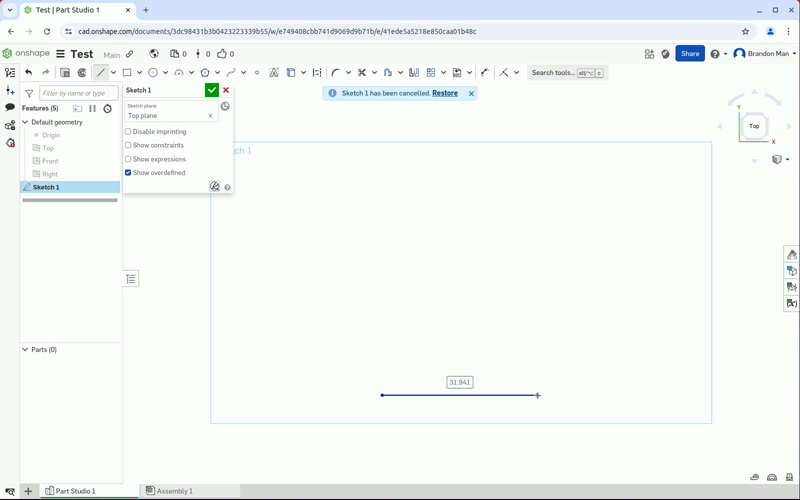
mouse_move(537, 171)
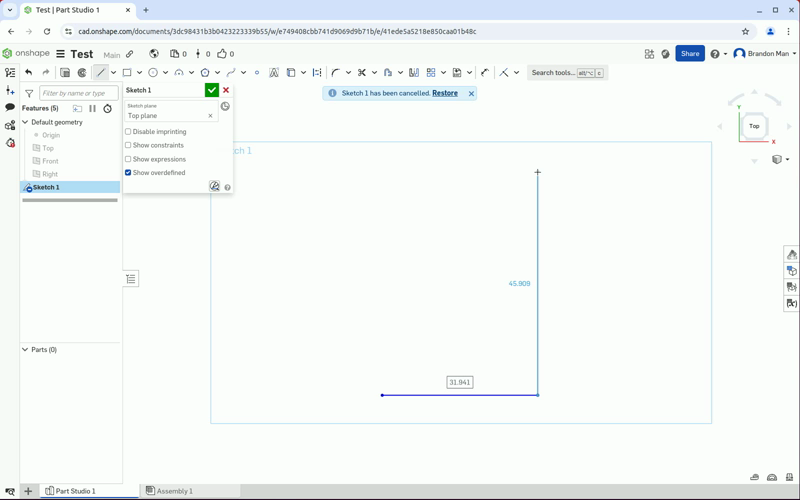
click(537, 171)
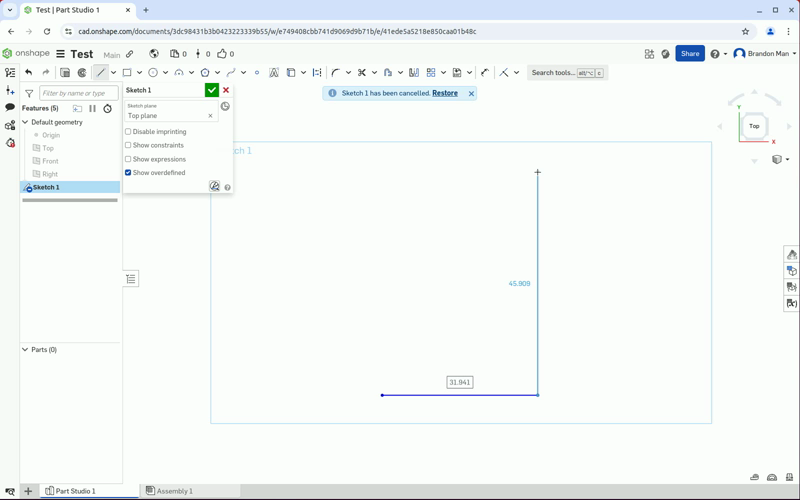
key_up(shift)
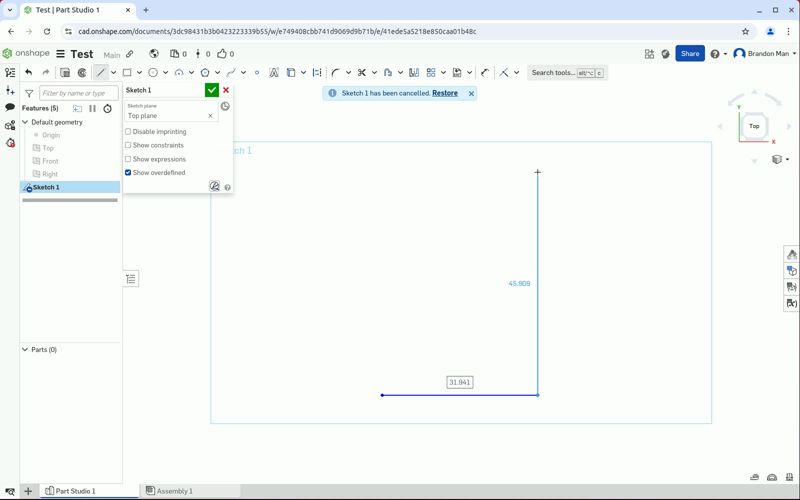
key_down(shift)
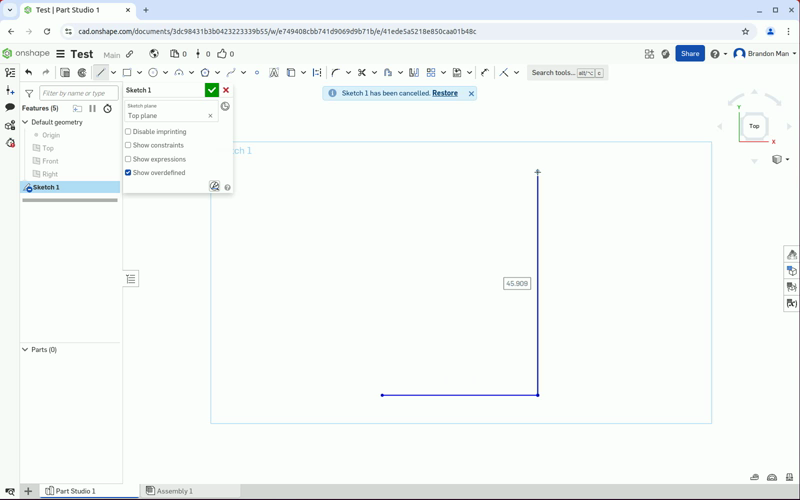
mouse_move(382, 171)
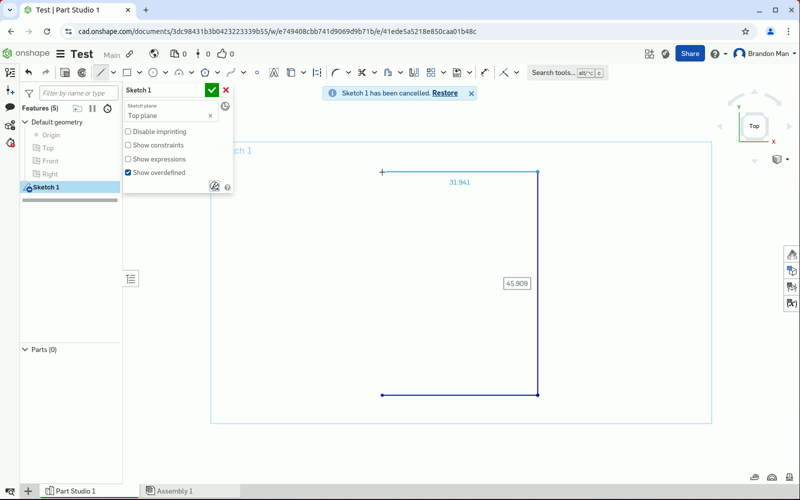
click(382, 171)
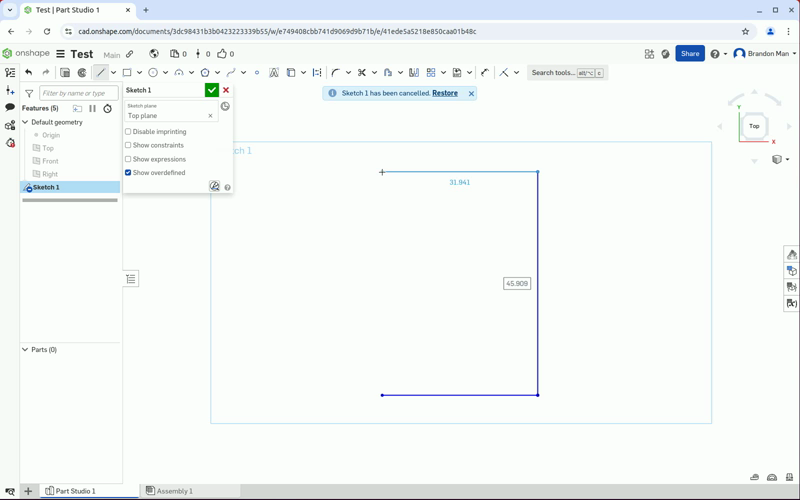
key_up(shift)
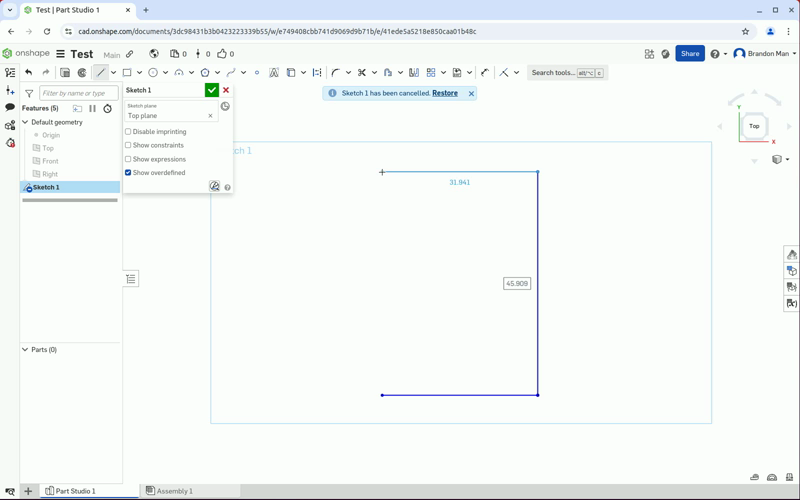
key_down(shift)
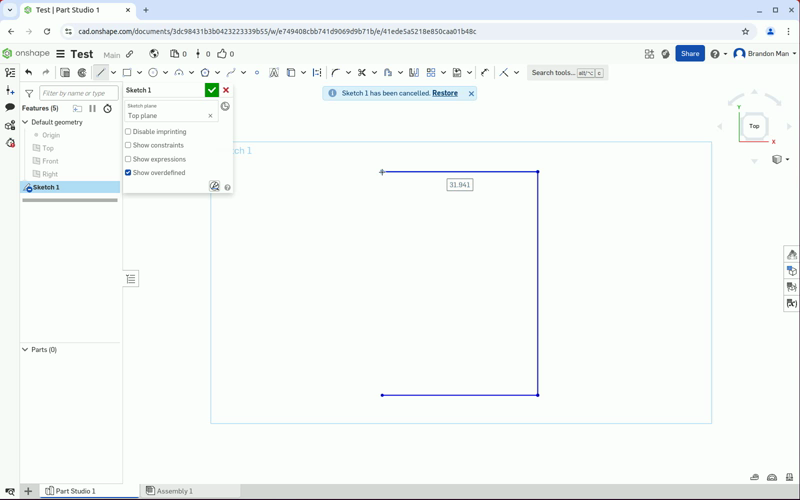
mouse_move(382, 395)
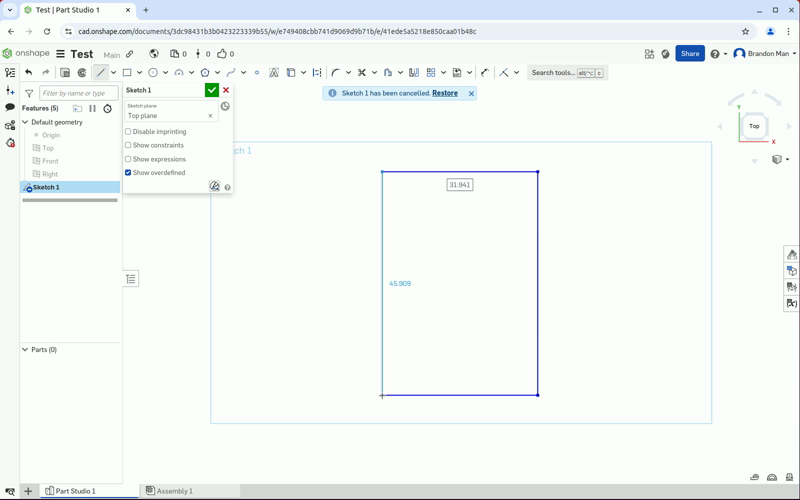
key_up(shift)
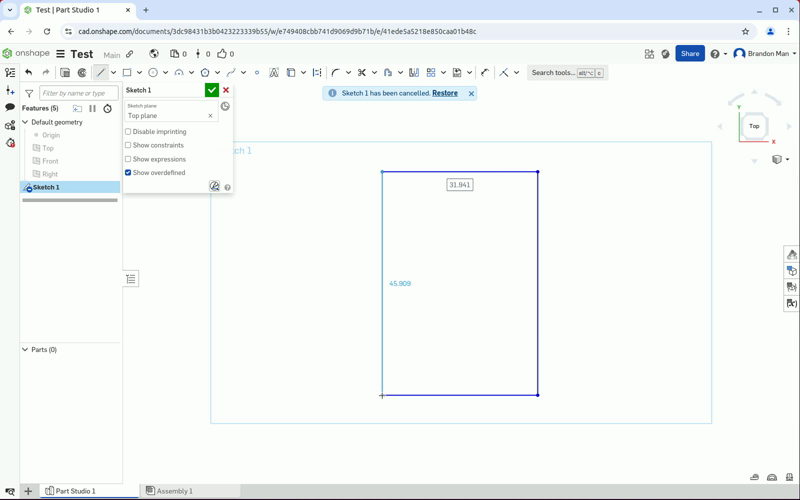
click(382, 395)
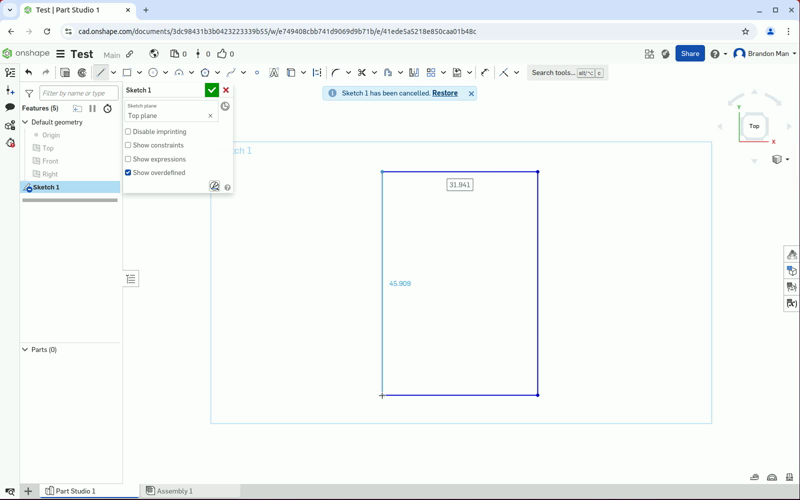
key(esc)
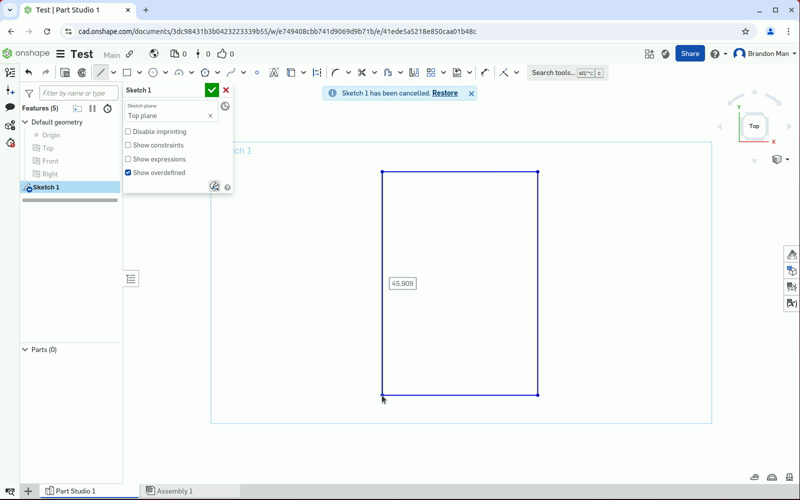
key(c)
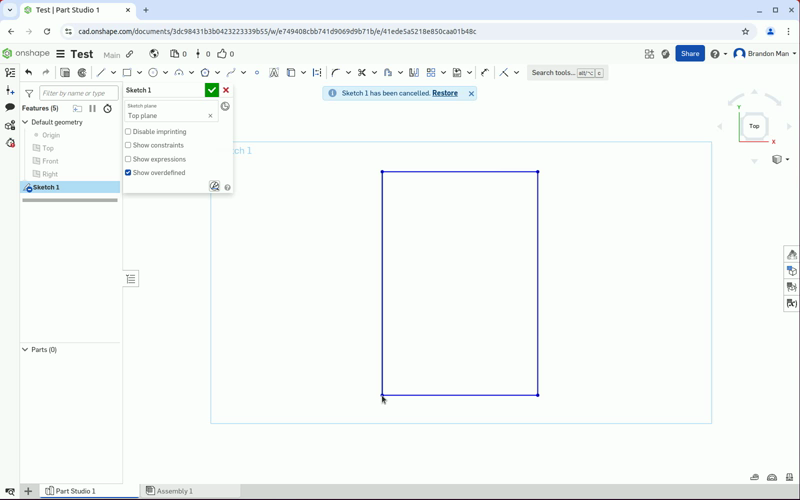
key_down(shift)
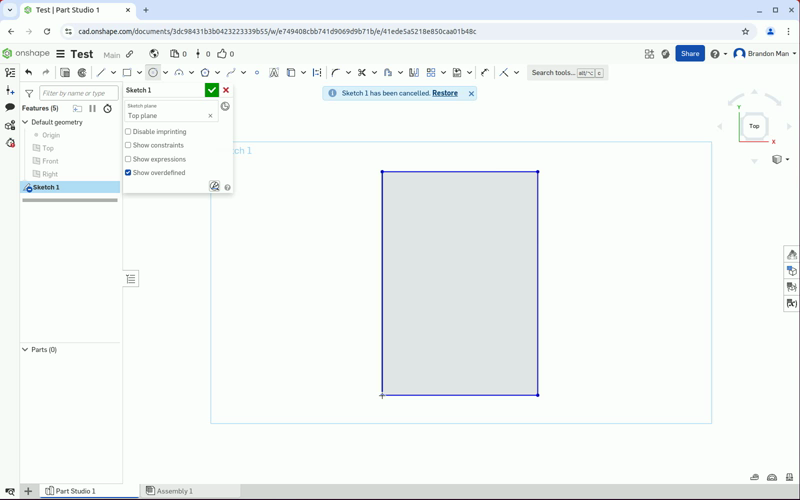
mouse_move(460, 369)
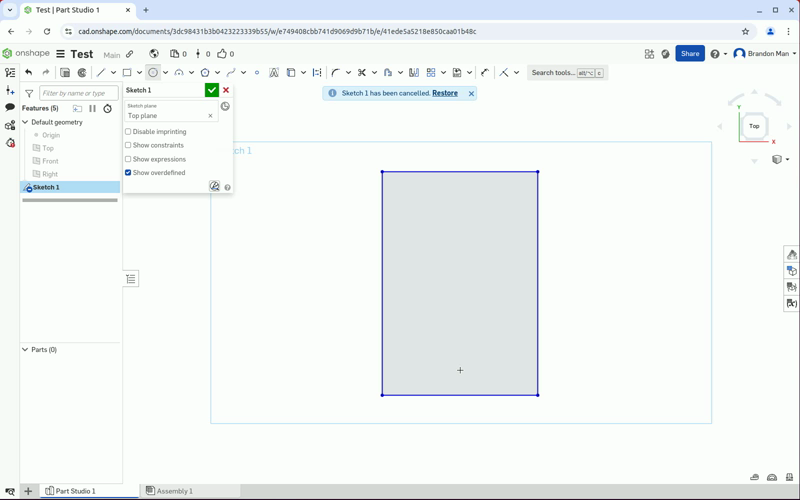
click(460, 369)
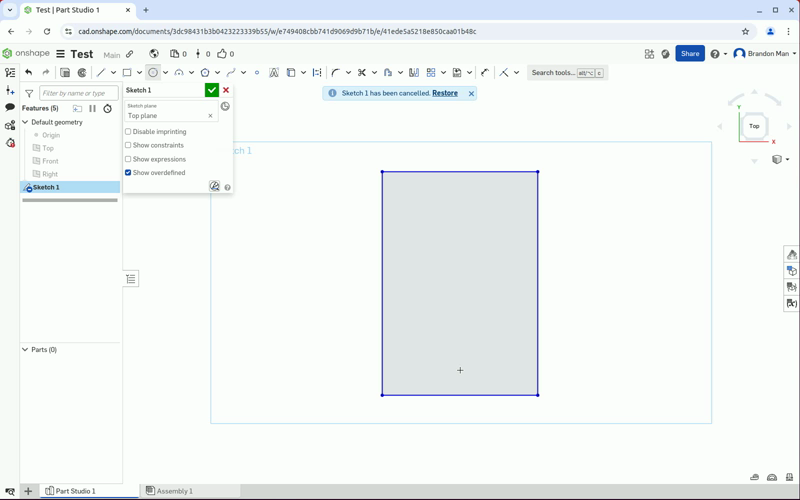
key_up(shift)
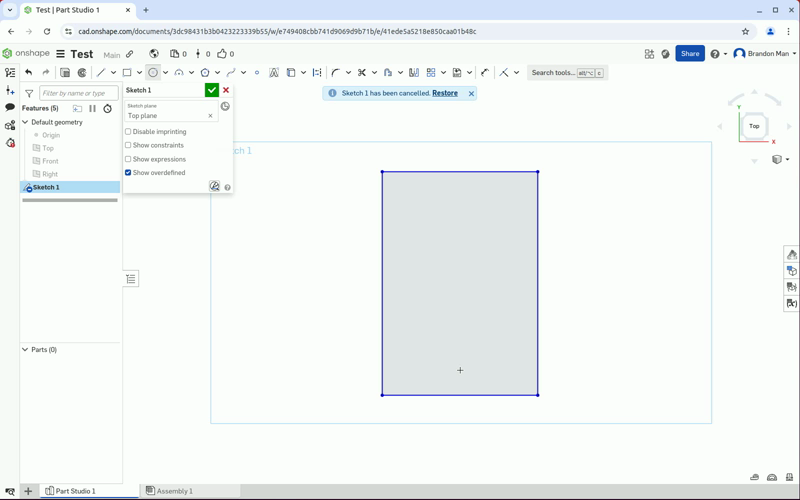
mouse_move(467, 369)
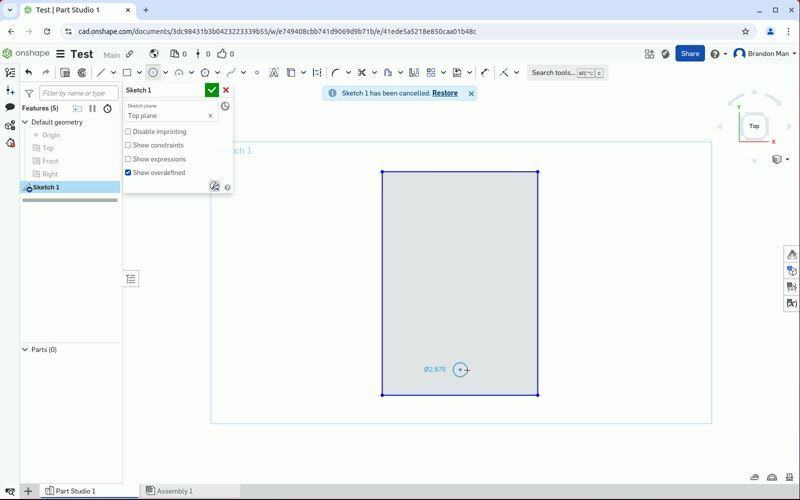
click(467, 369)
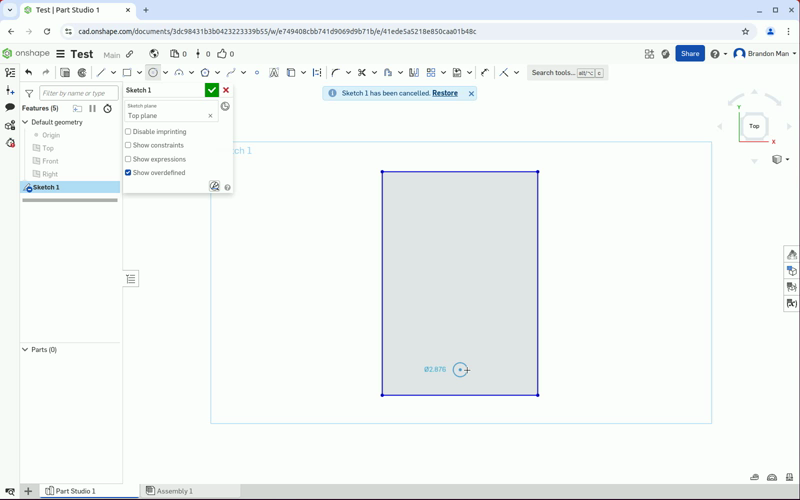
key(esc)
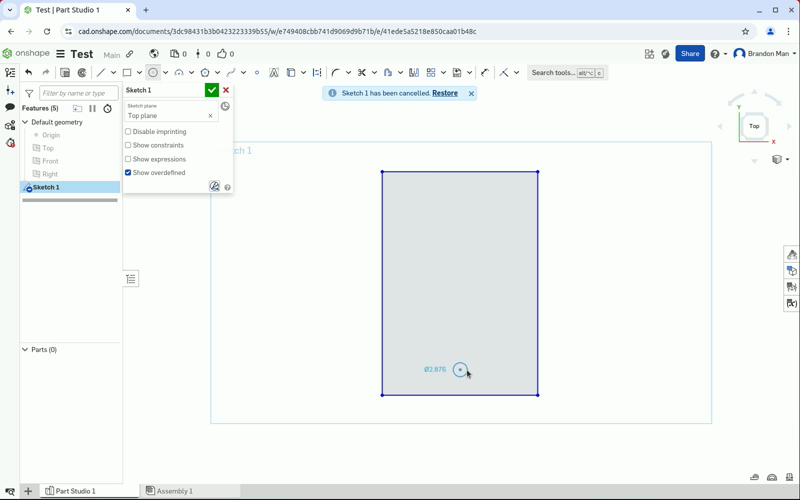
key(c)
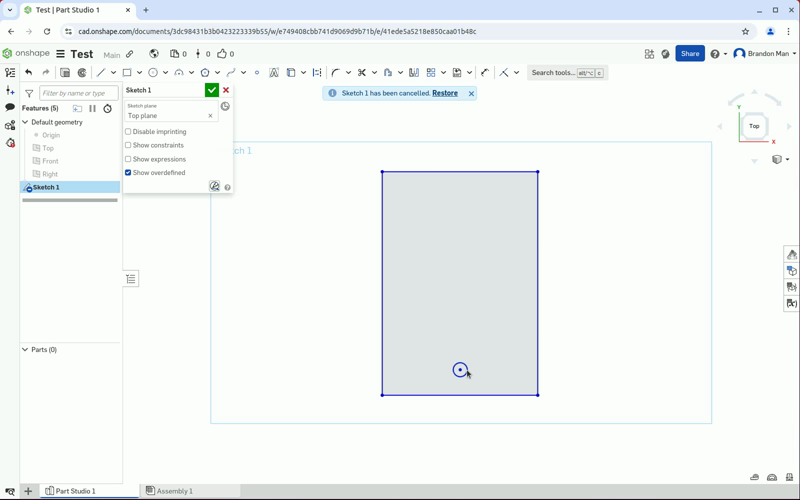
key_down(shift)
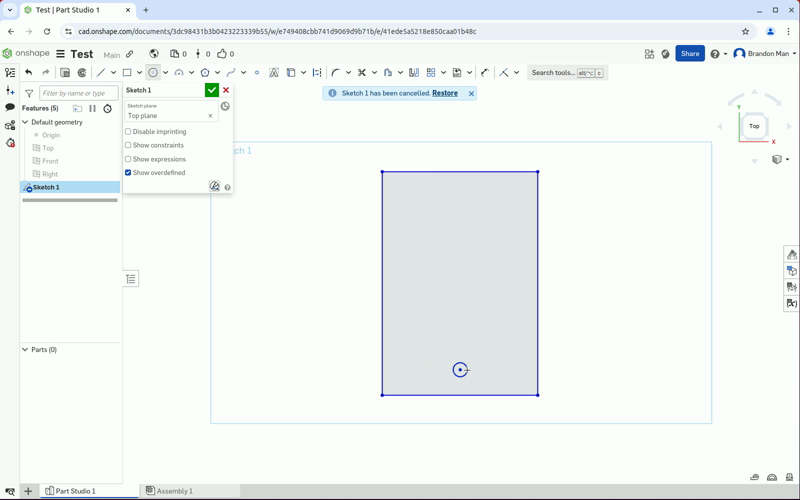
mouse_move(460, 197)
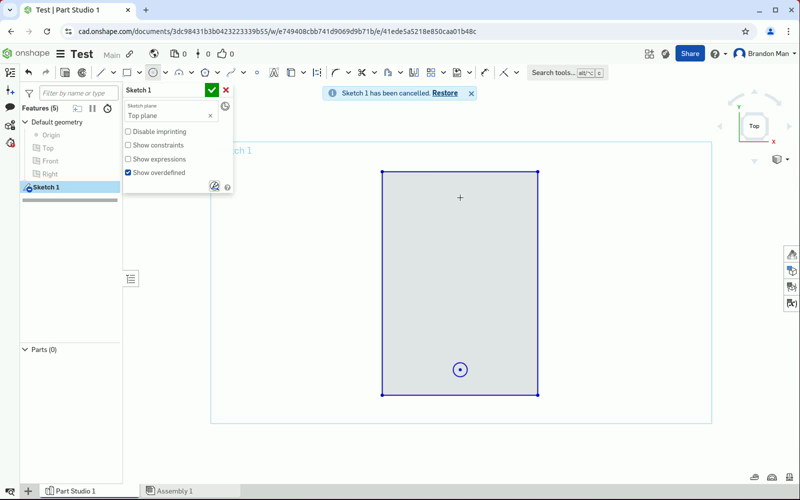
click(460, 197)
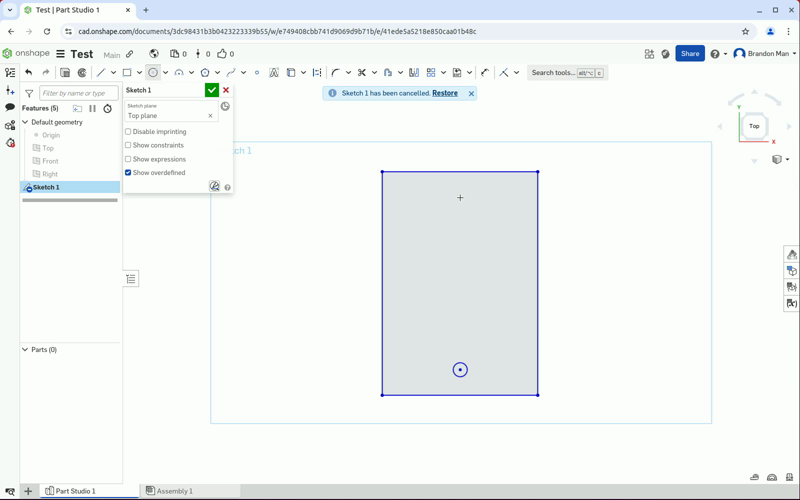
key_up(shift)
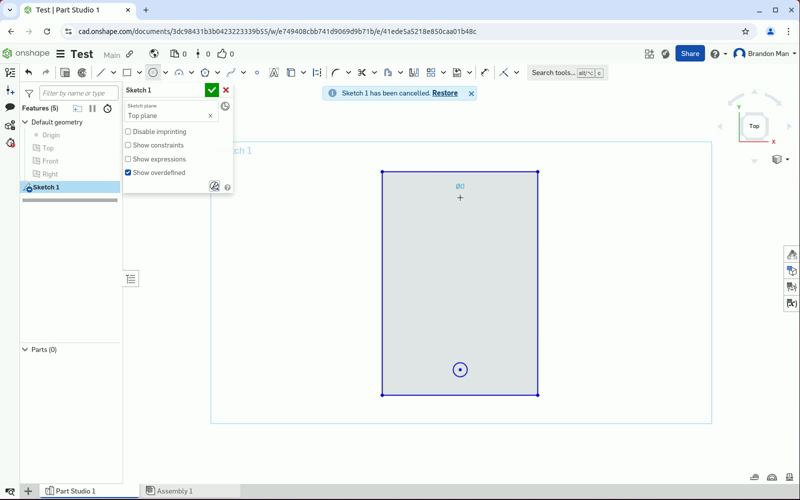
mouse_move(467, 197)
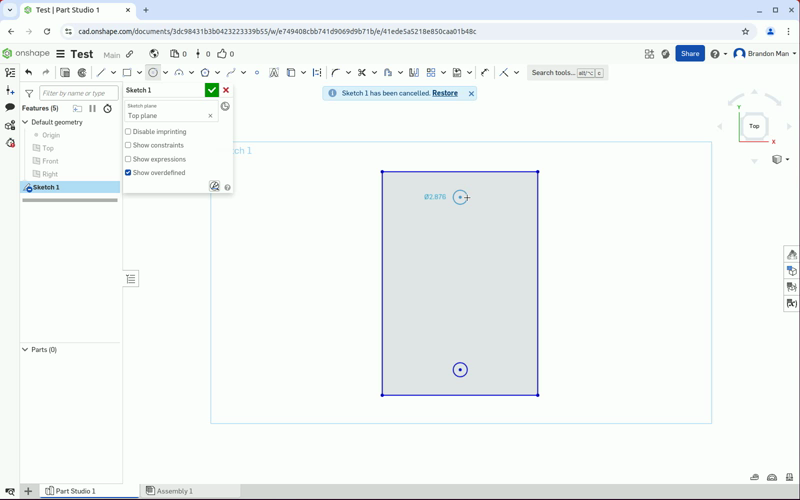
click(467, 197)
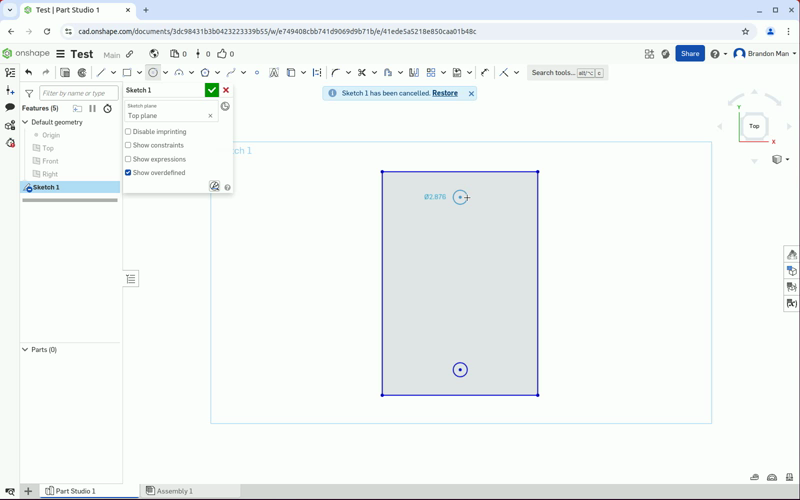
key(esc)
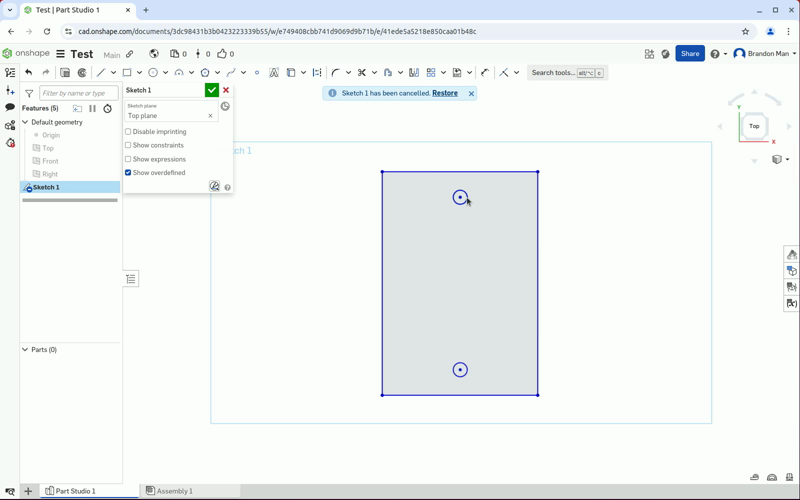
mouse_move(448, 313)
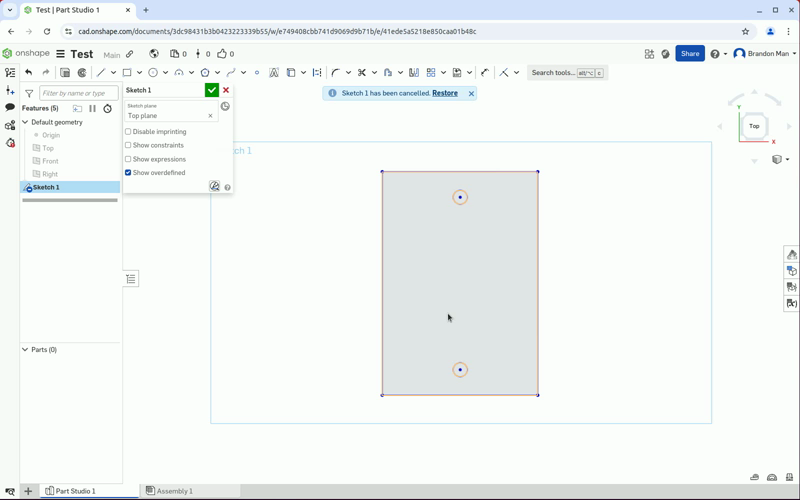
click(448, 313)
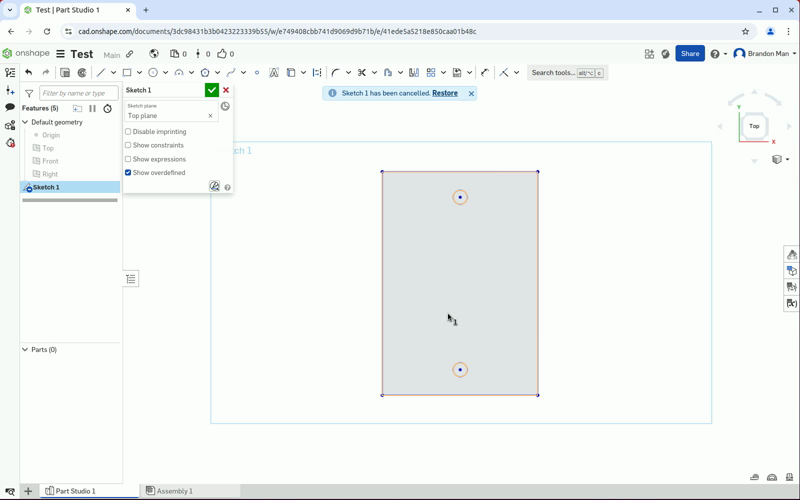
mouse_move(73, 352)
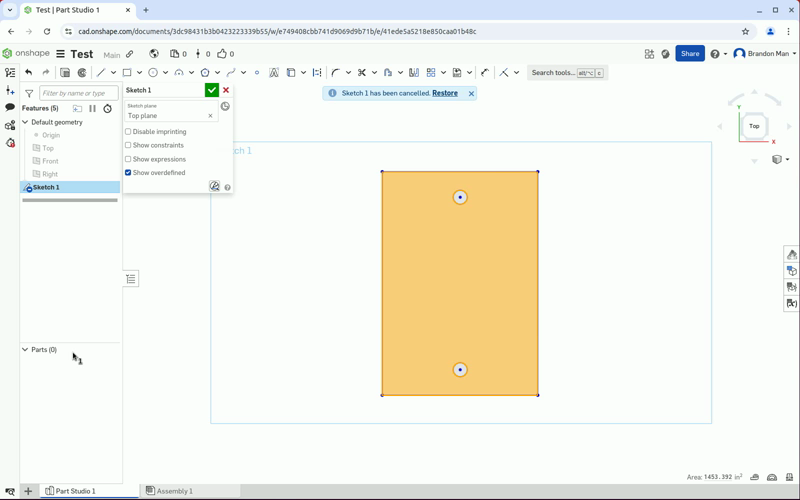
key(shift+y)
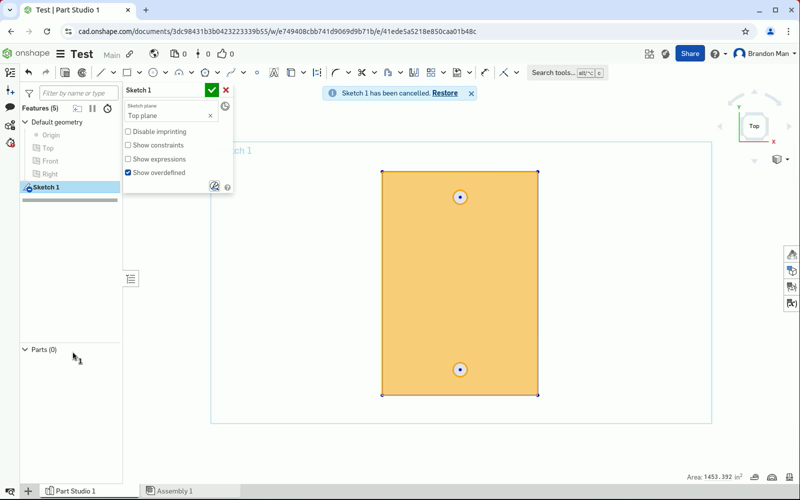
key(shift+e)
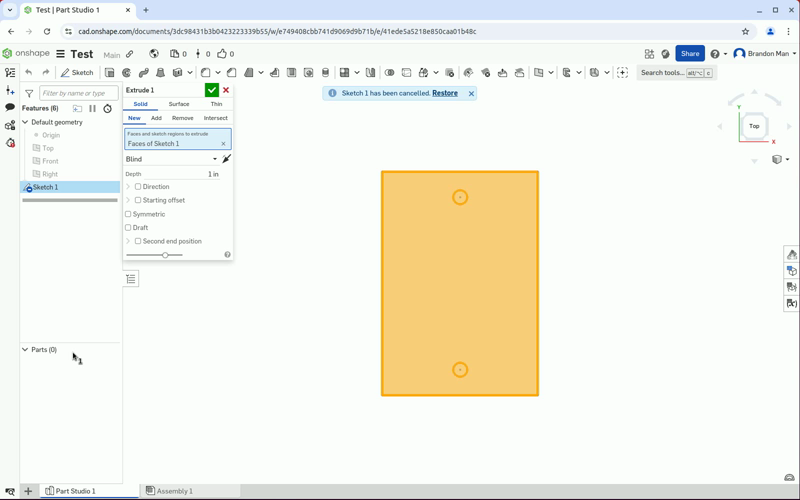
mouse_move(143, 106)
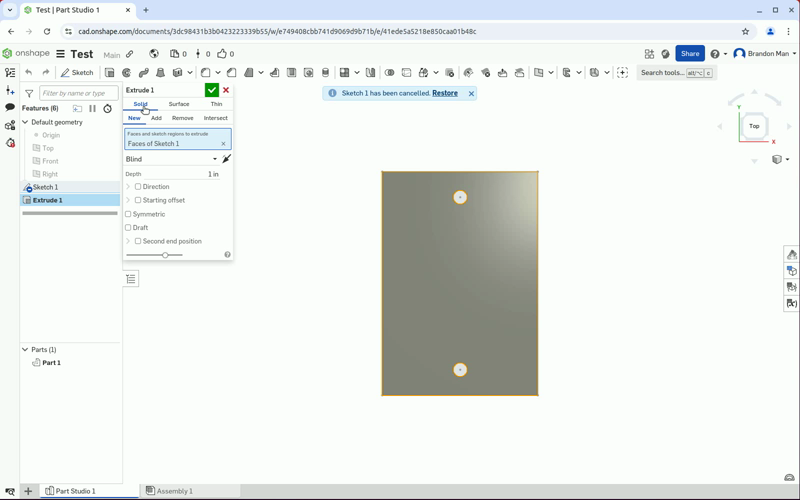
click(143, 106)
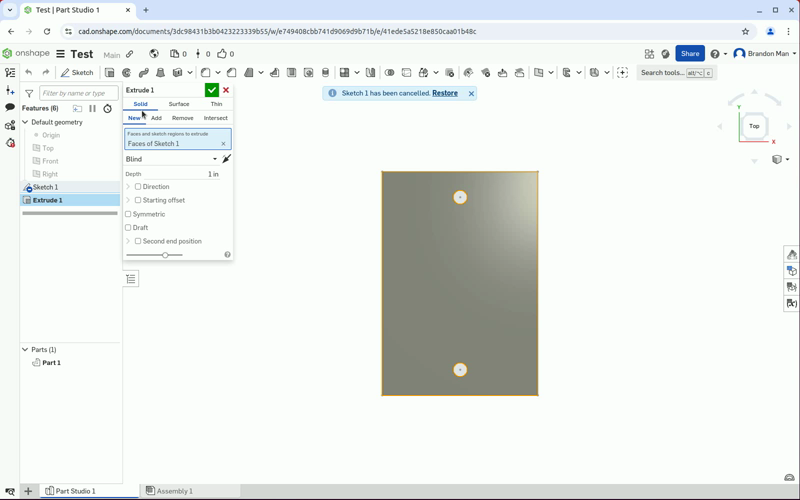
mouse_move(137, 120)
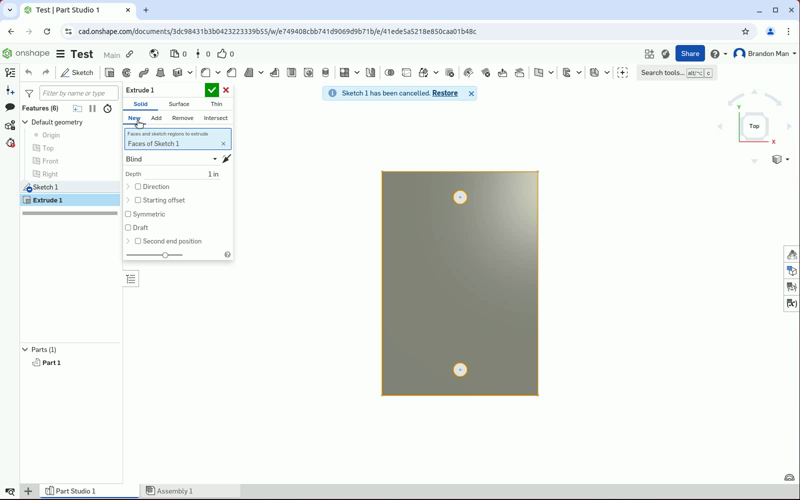
click(137, 120)
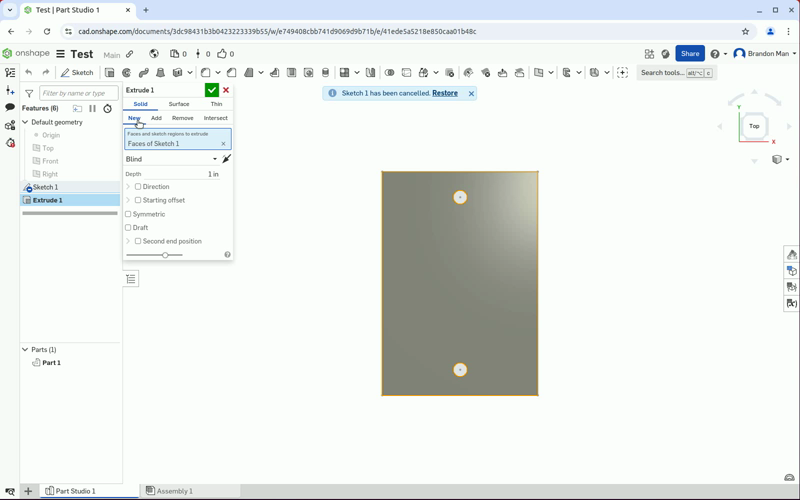
key(tab, 4)
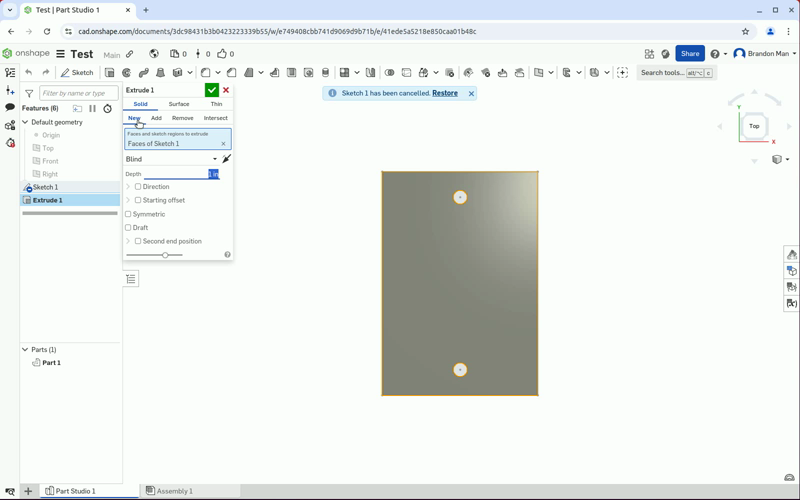
text(16.85)
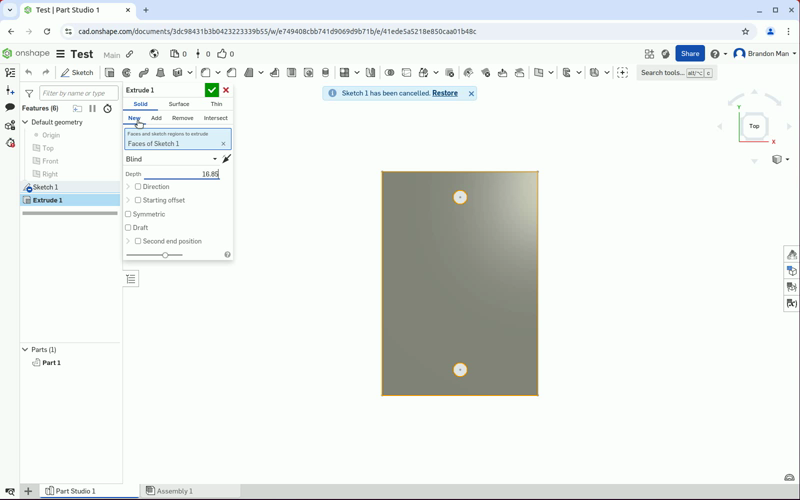
key(enter)
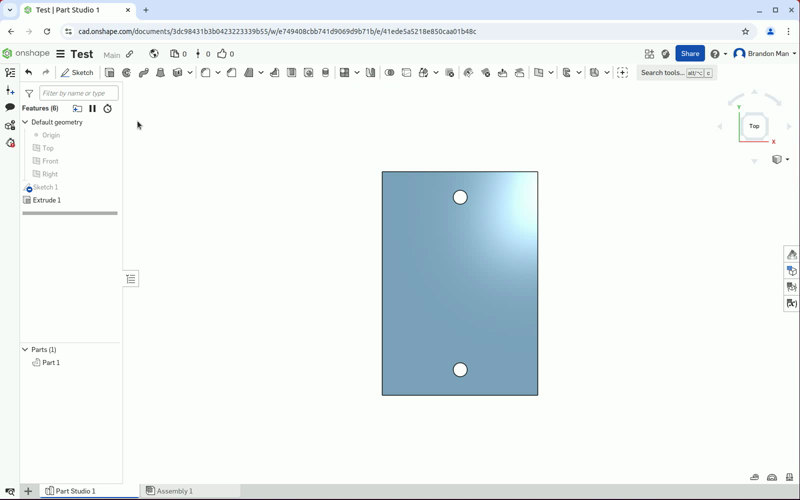
key(shift+h)
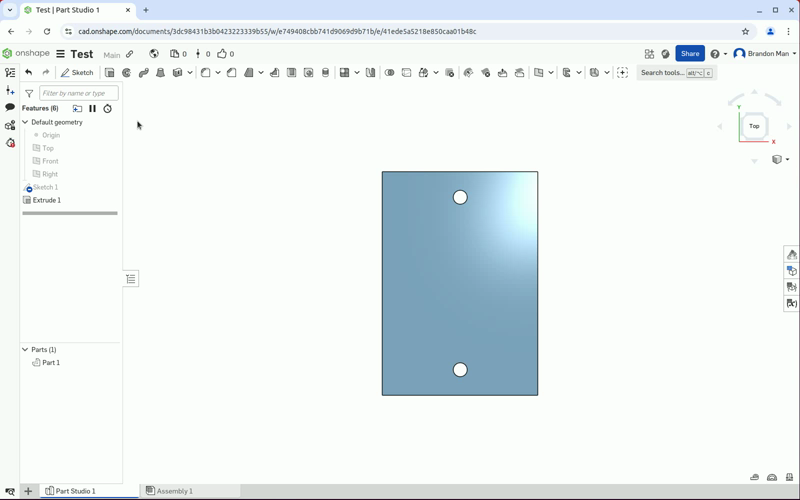
key(shift+h)
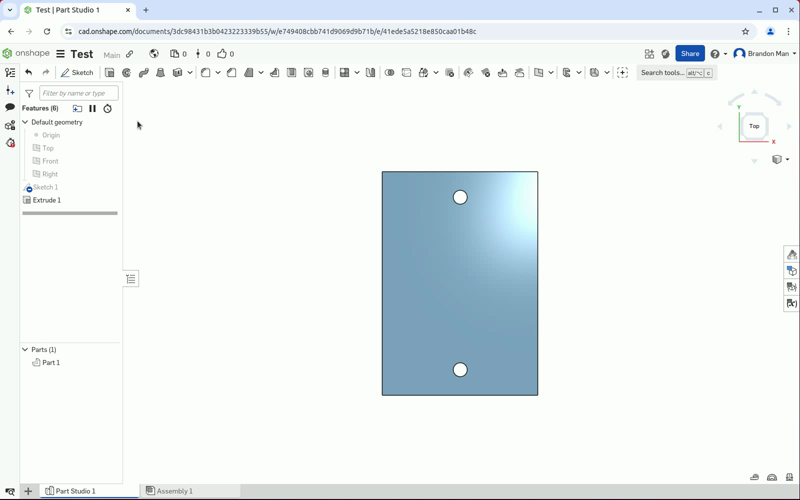
mouse_move(73, 189)
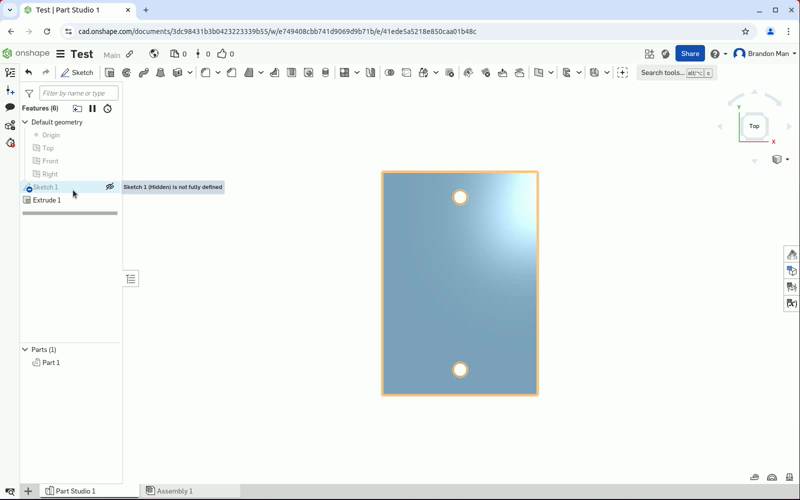
click(73, 189)
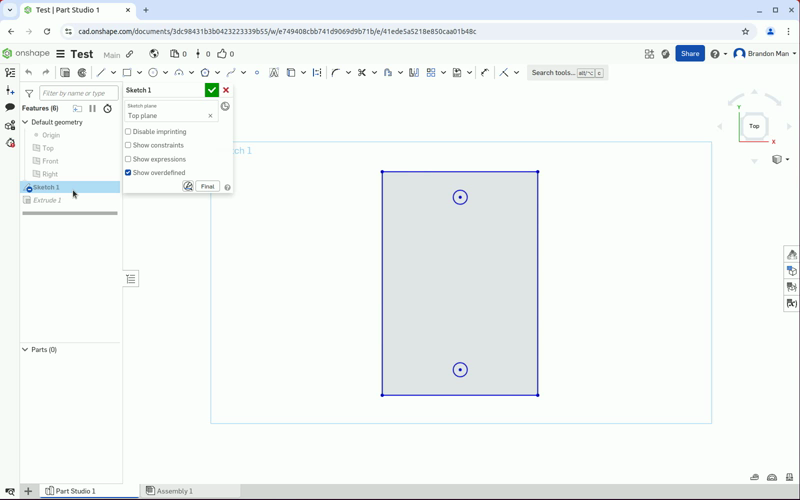
mouse_move(229, 92)
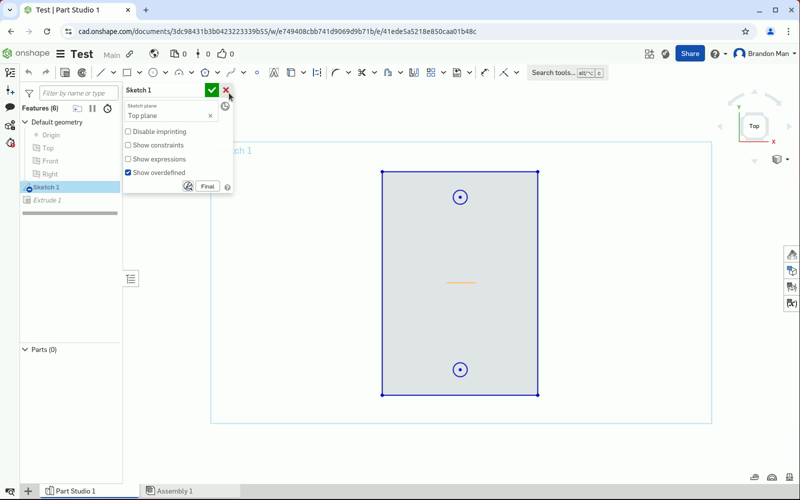
click(229, 92)
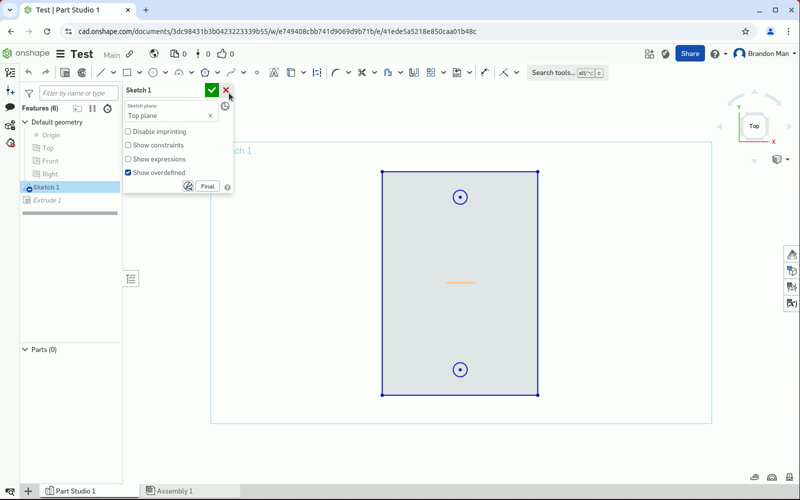
key(shift+s)
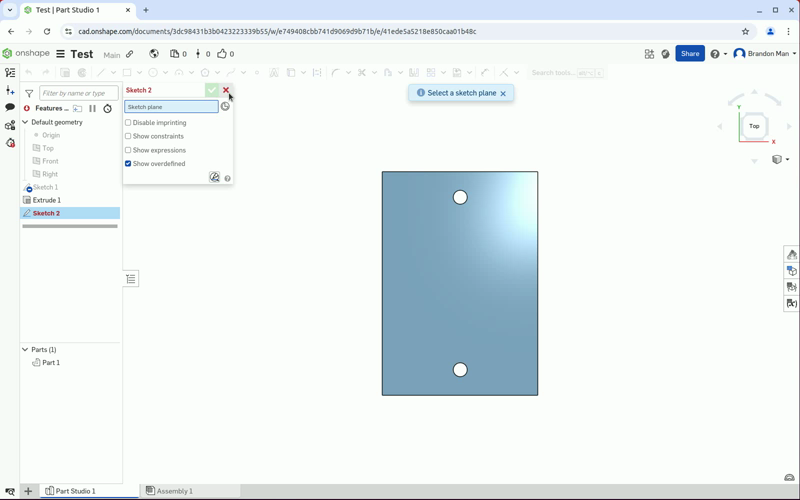
mouse_move(73, 150)
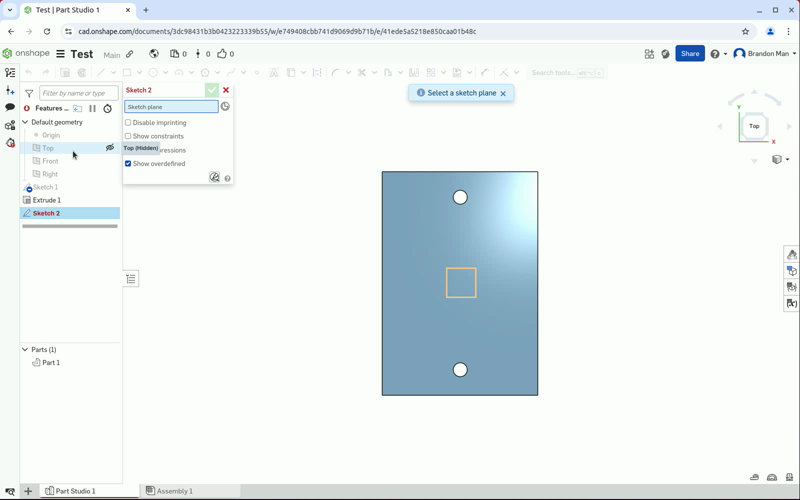
click(73, 150)
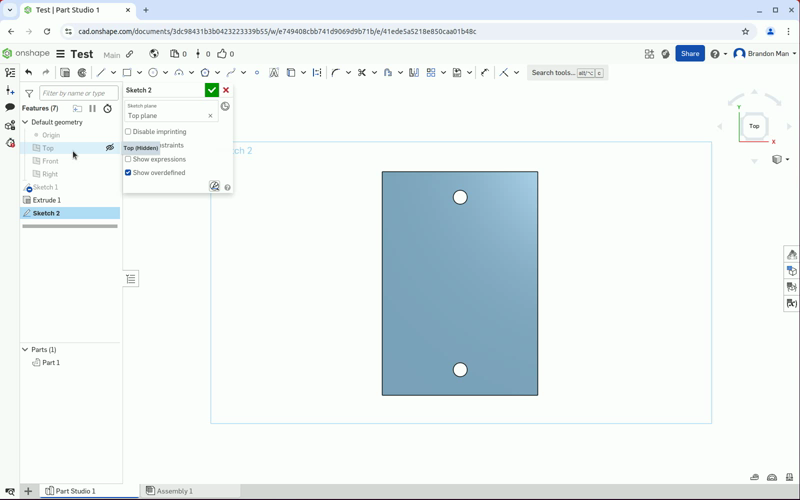
mouse_move(73, 352)
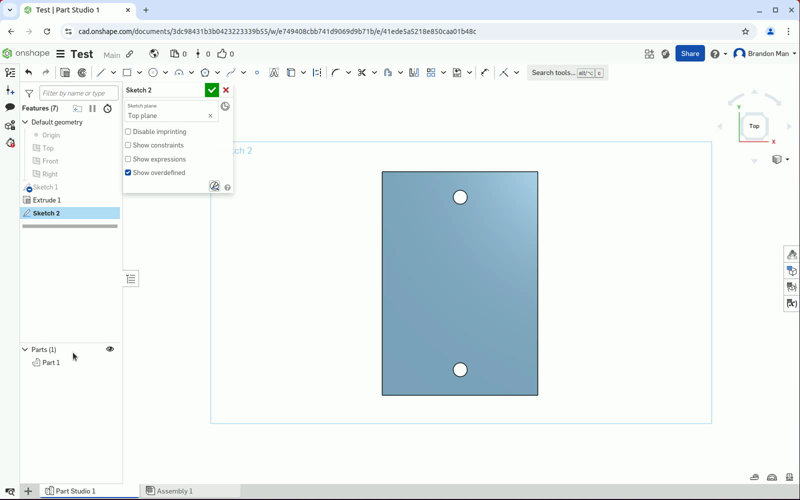
key(y)
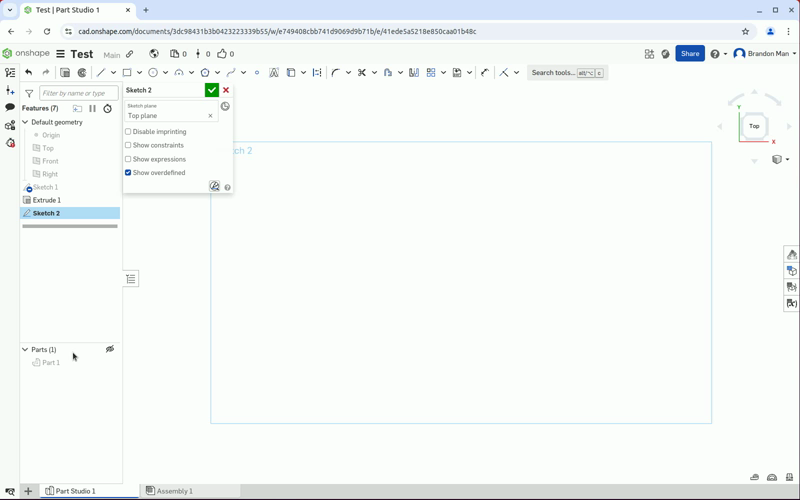
key(a)
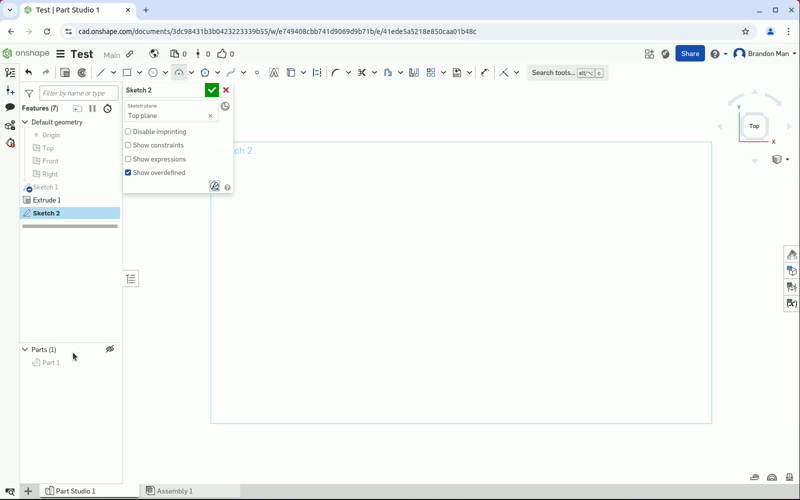
key_down(shift)
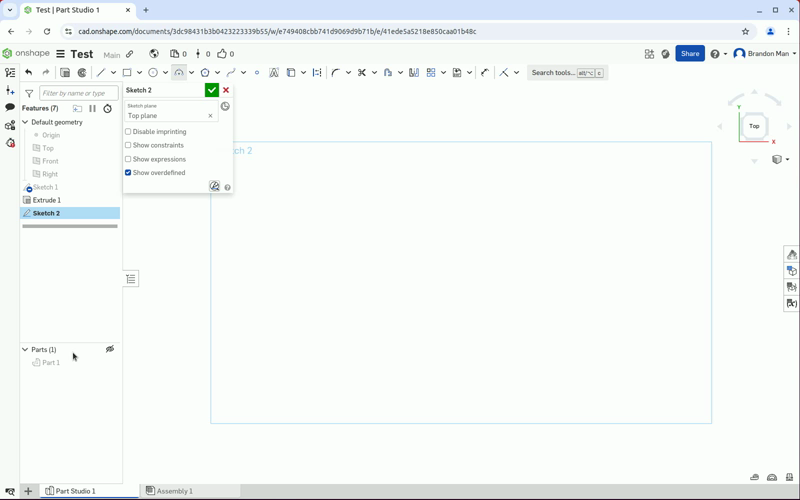
mouse_move(438, 193)
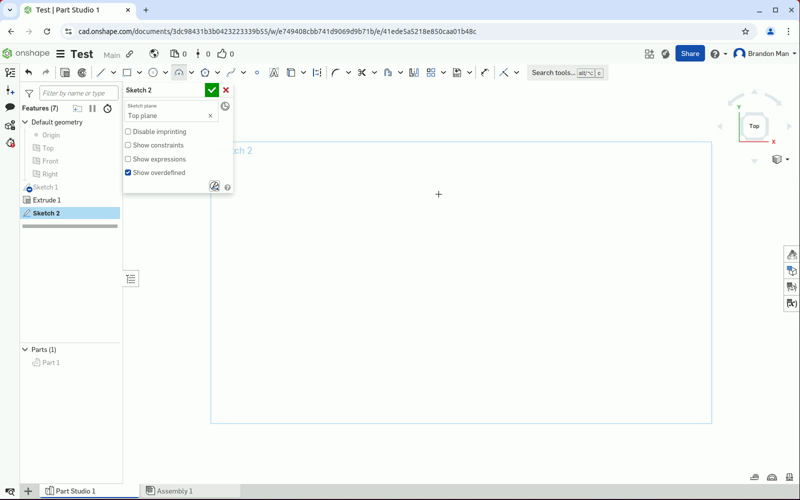
click(438, 193)
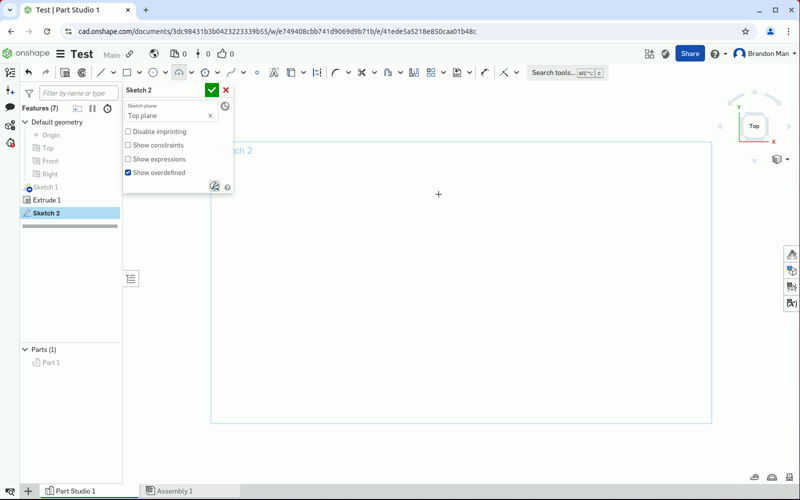
key_up(shift)
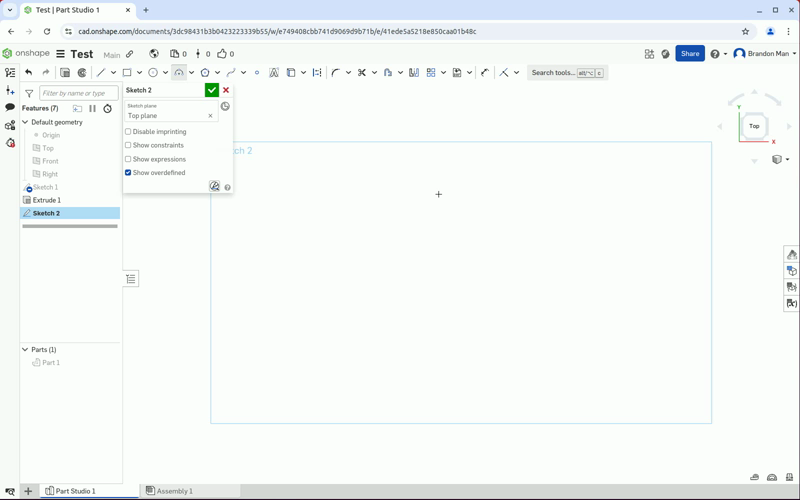
key_down(shift)
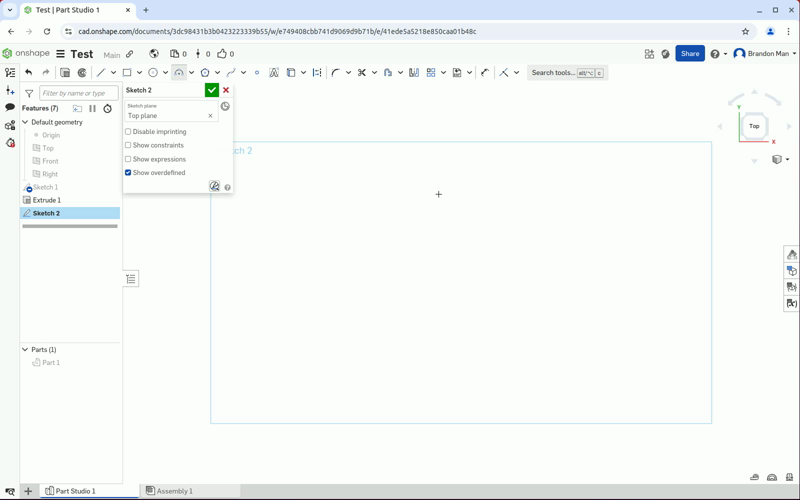
mouse_move(484, 193)
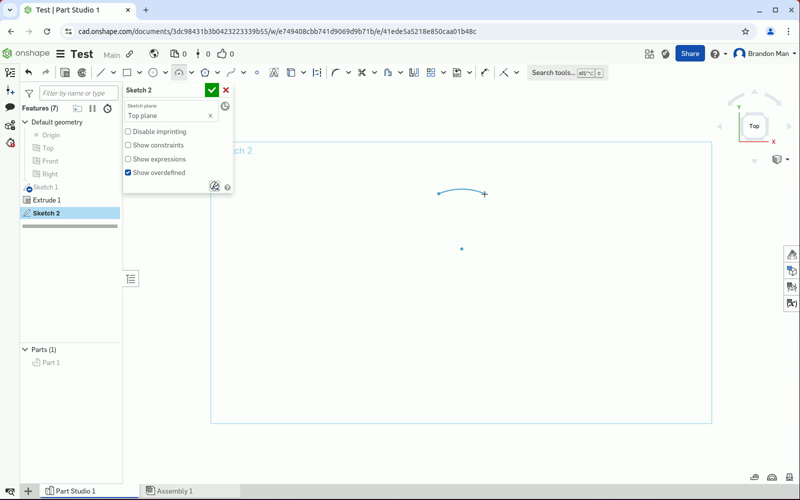
click(484, 193)
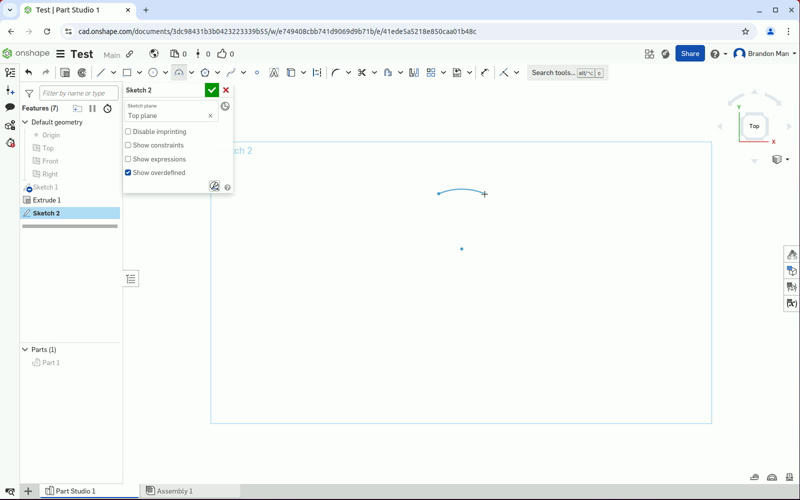
mouse_move(461, 216)
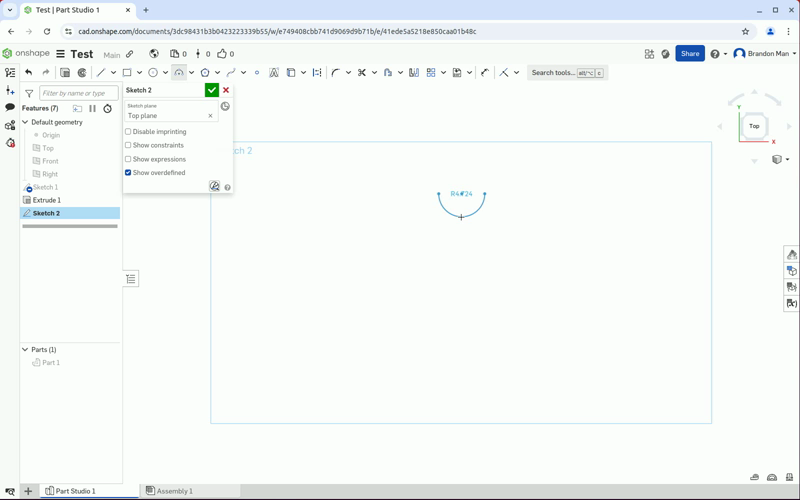
click(461, 216)
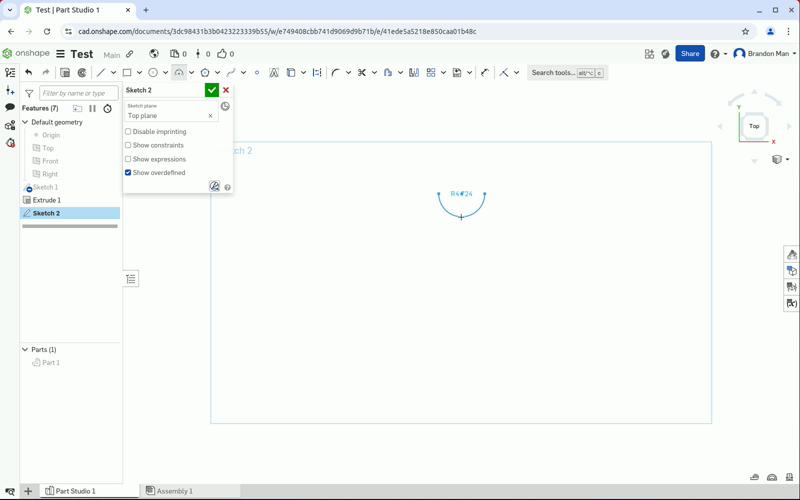
key_up(shift)
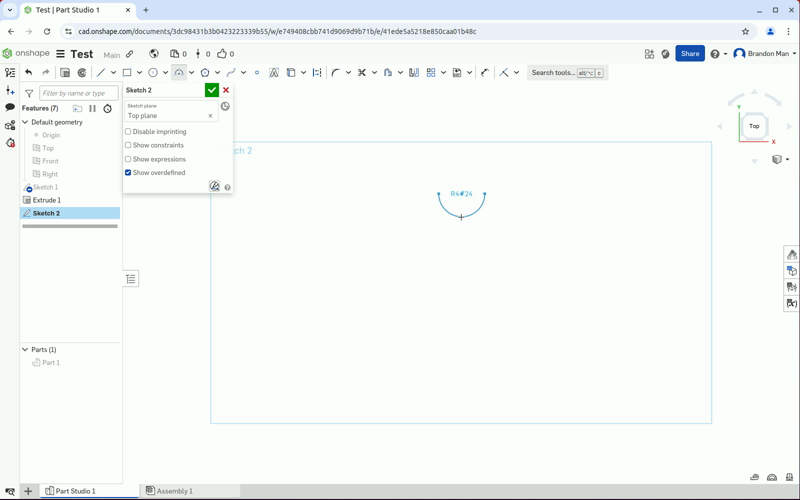
key(esc)
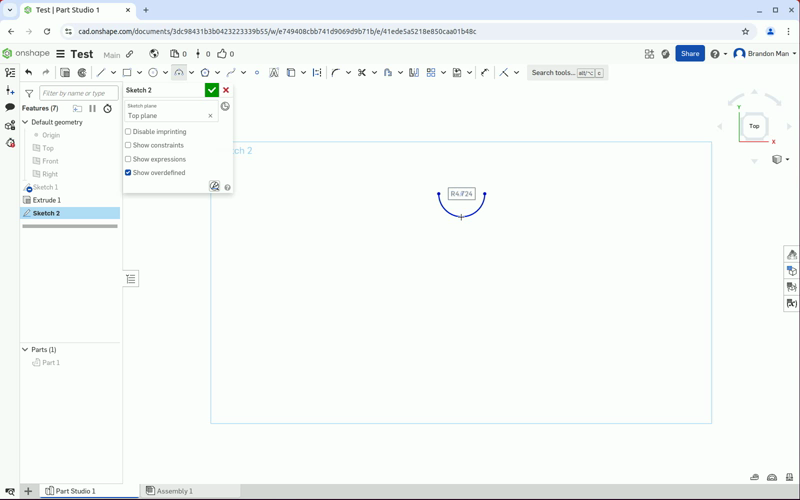
key(l)
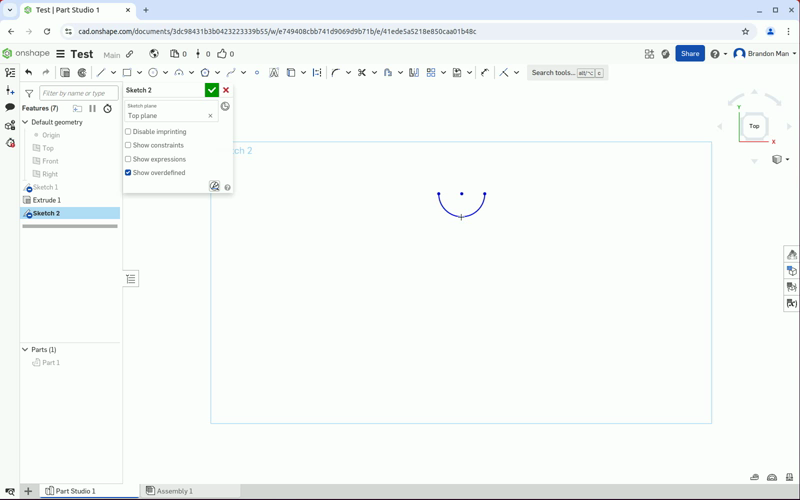
mouse_move(484, 193)
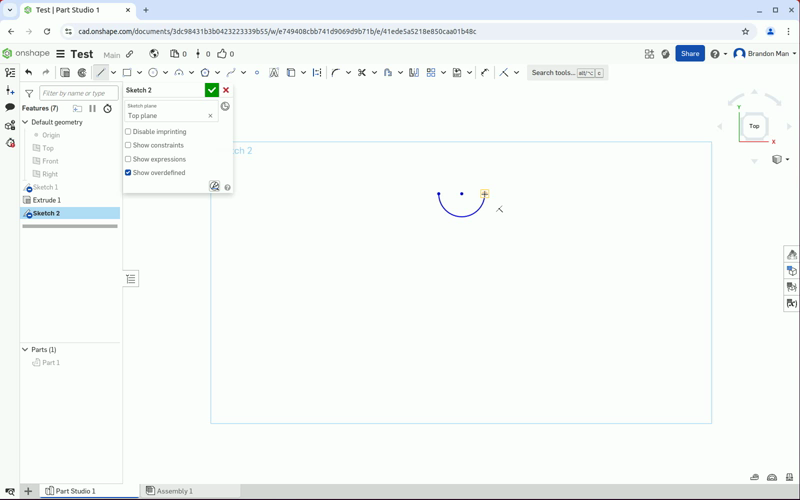
click(484, 193)
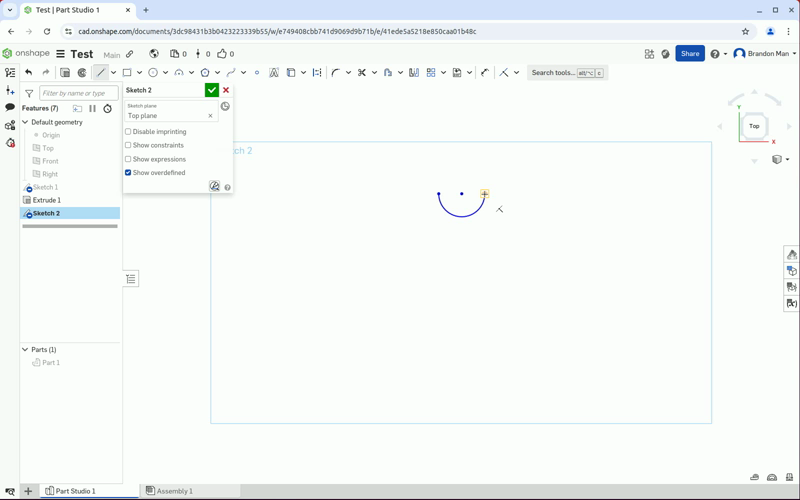
key_down(shift)
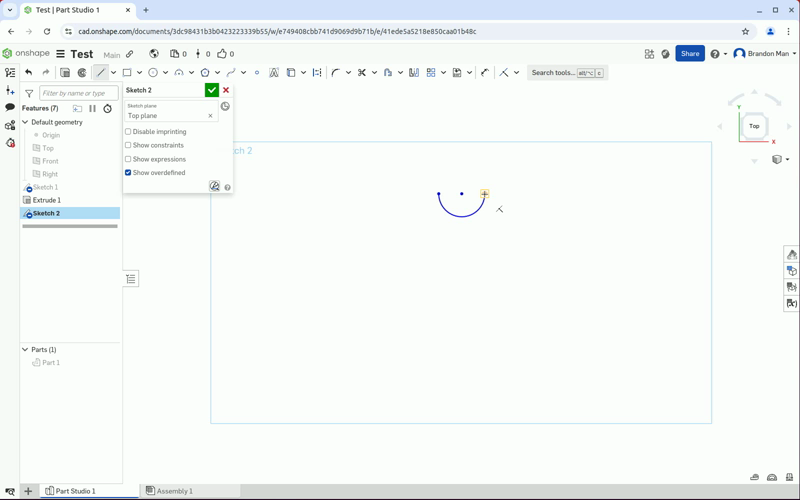
mouse_move(514, 193)
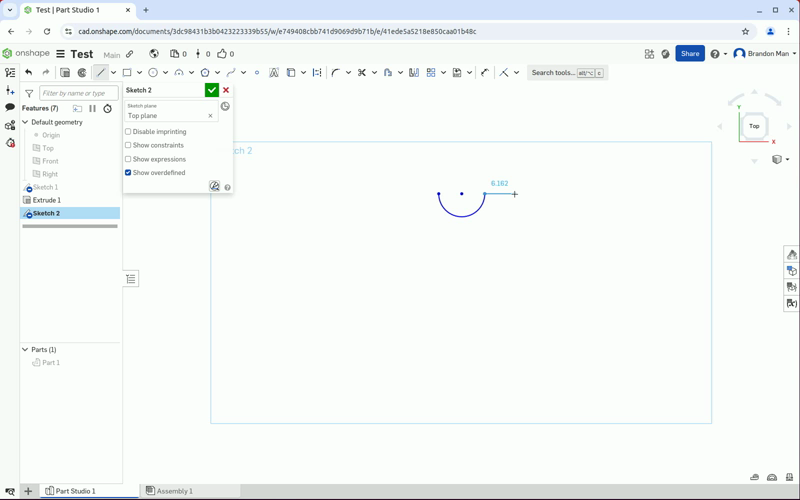
mouse_move(484, 170)
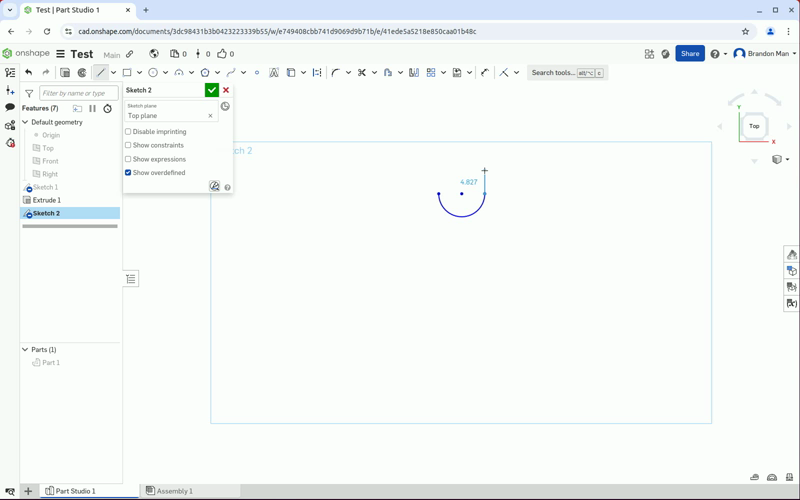
click(484, 170)
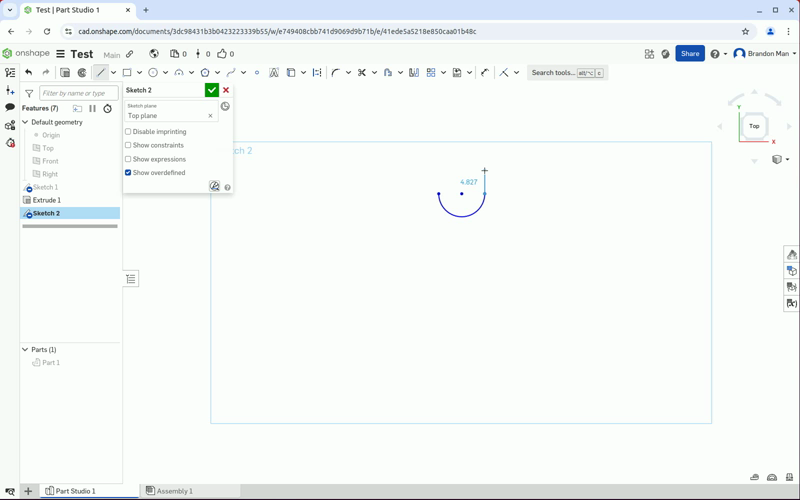
key_up(shift)
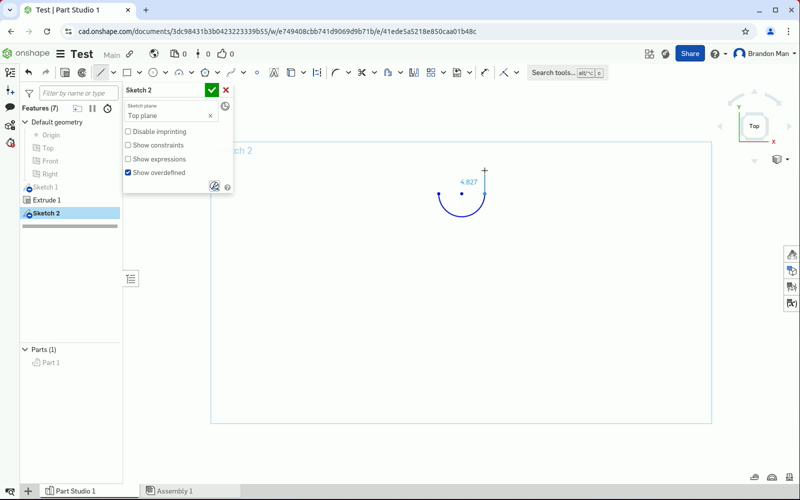
key_down(shift)
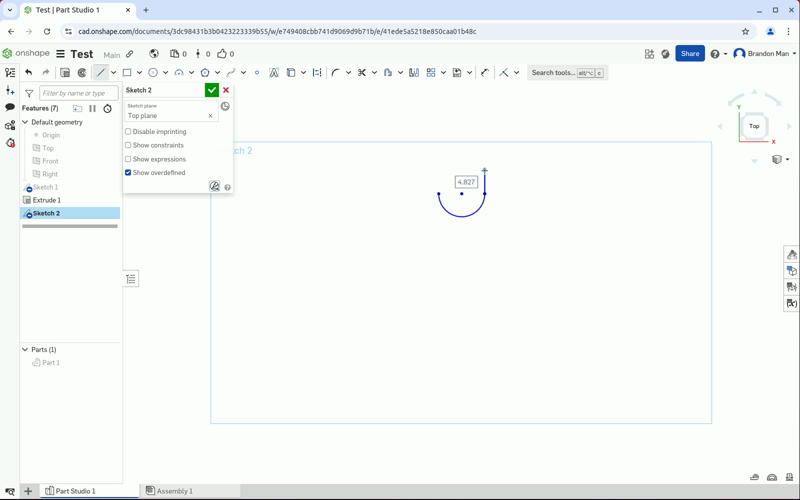
mouse_move(514, 170)
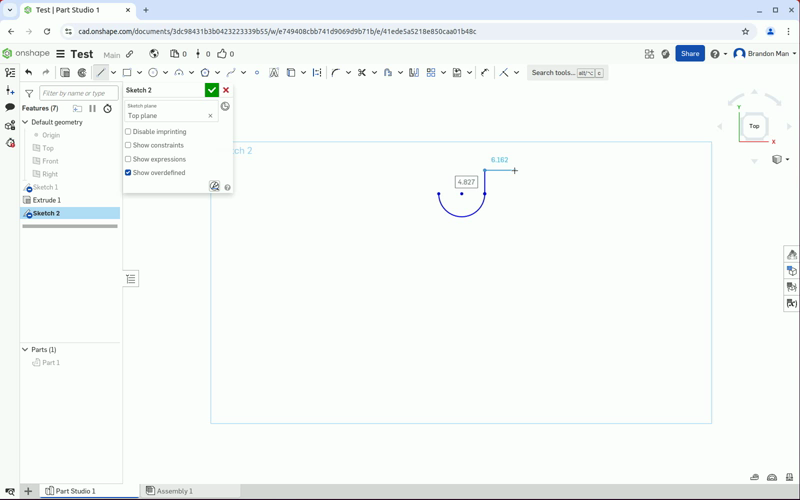
mouse_move(461, 170)
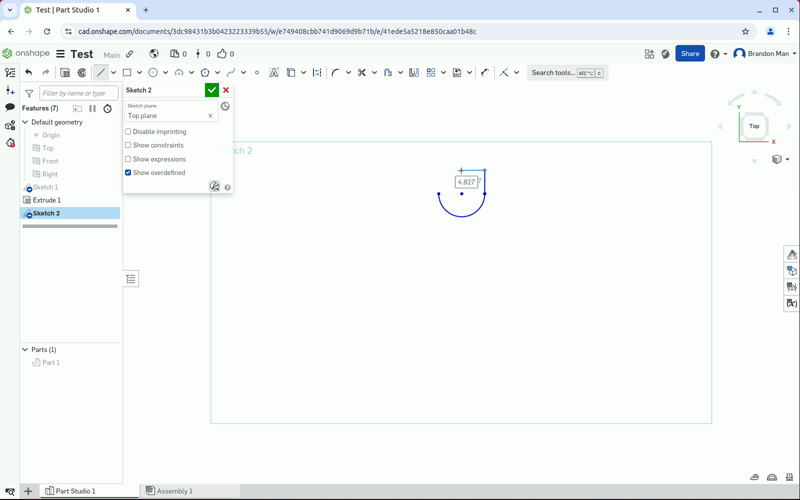
click(461, 170)
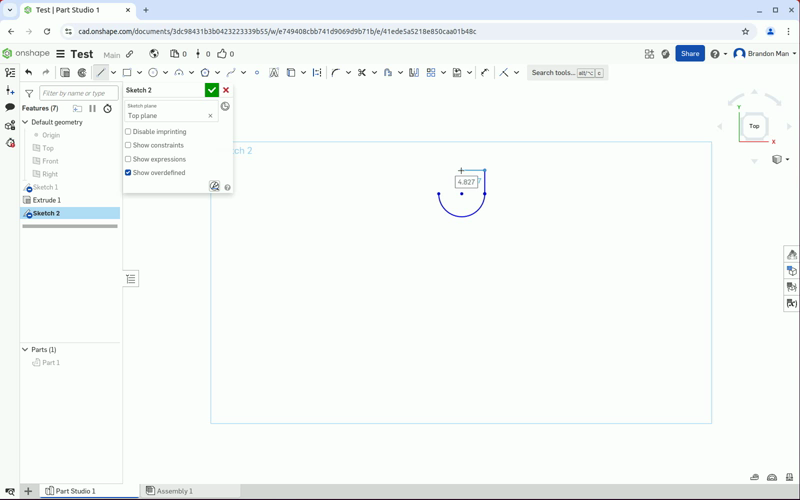
key_up(shift)
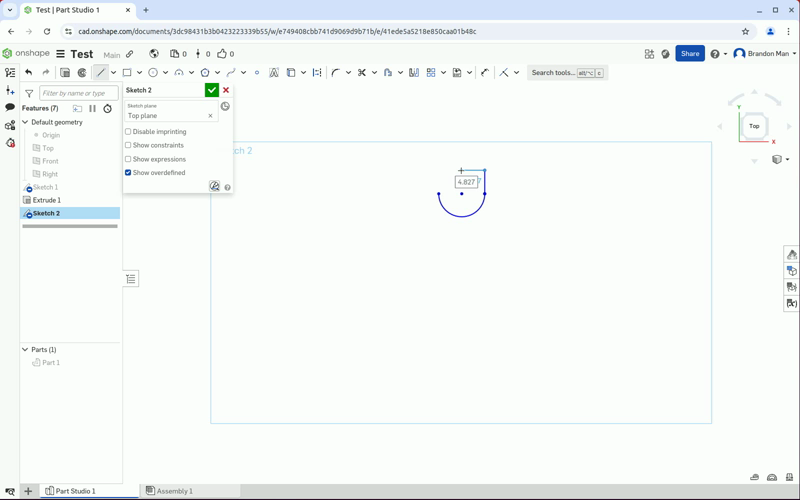
key_down(shift)
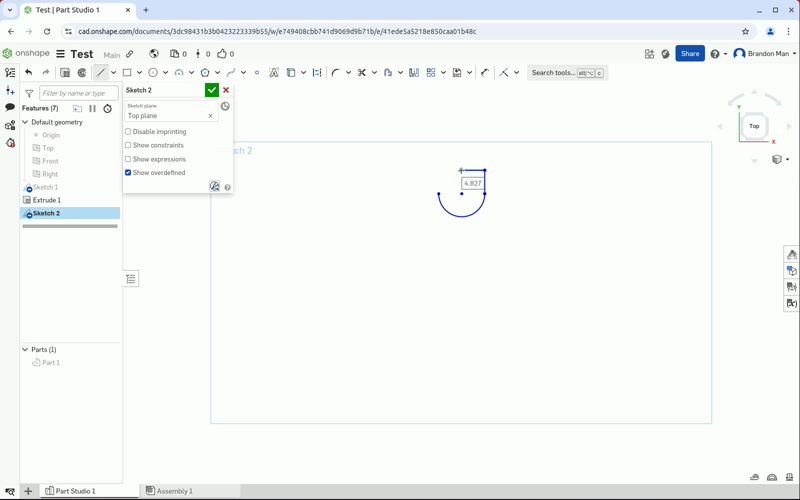
mouse_move(491, 170)
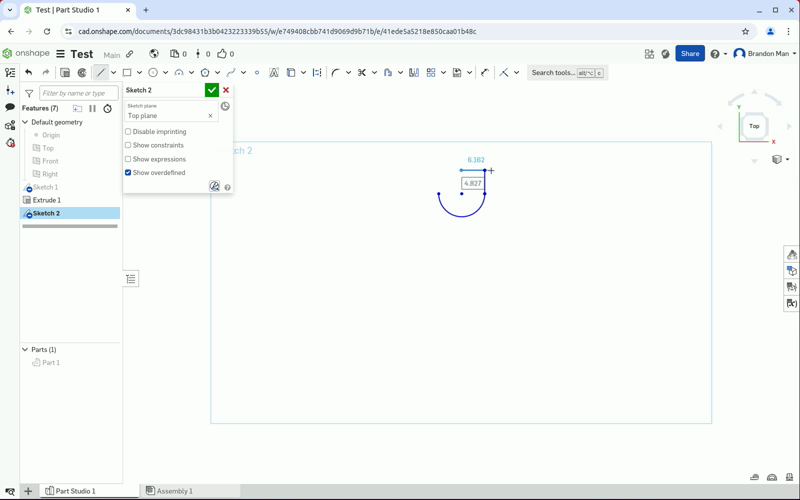
mouse_move(438, 170)
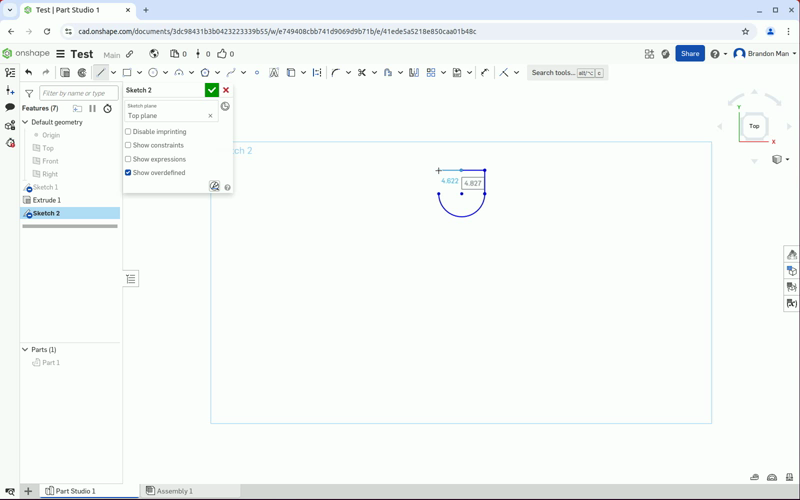
click(438, 170)
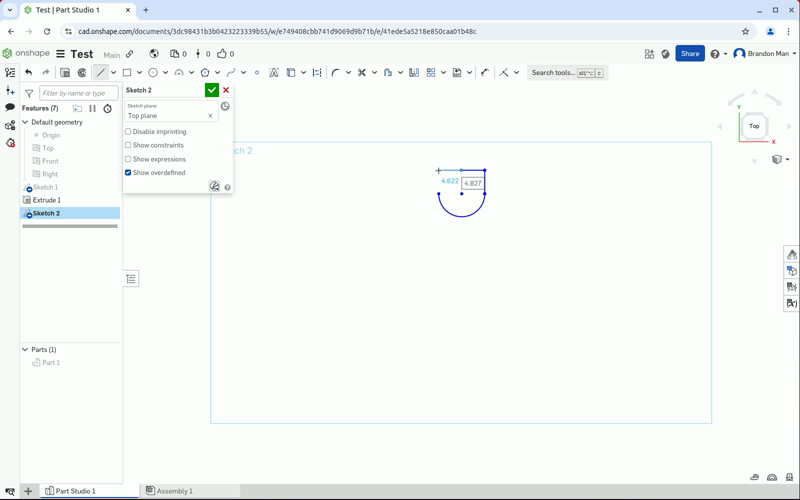
key_up(shift)
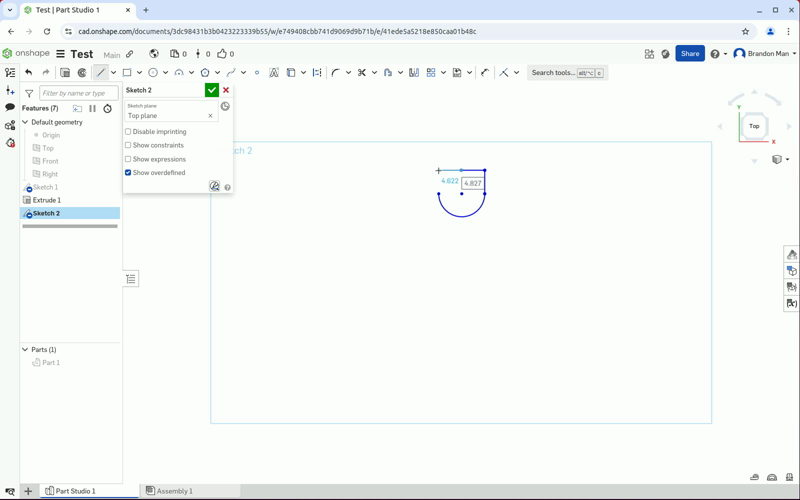
mouse_move(468, 170)
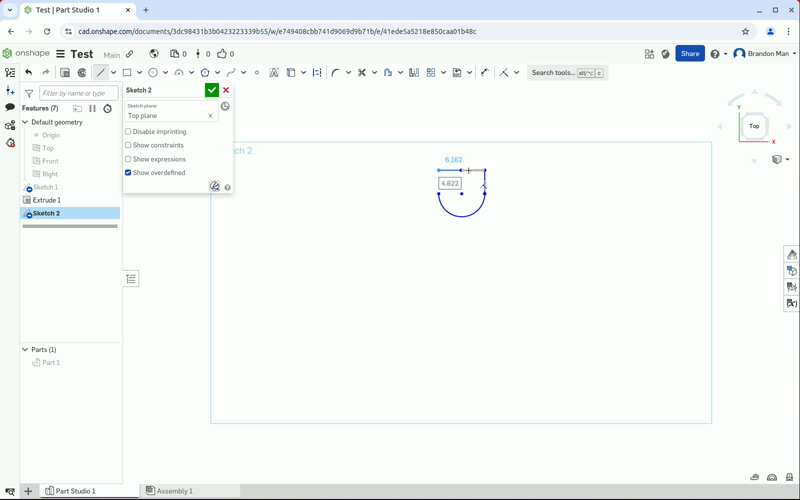
key_down(shift)
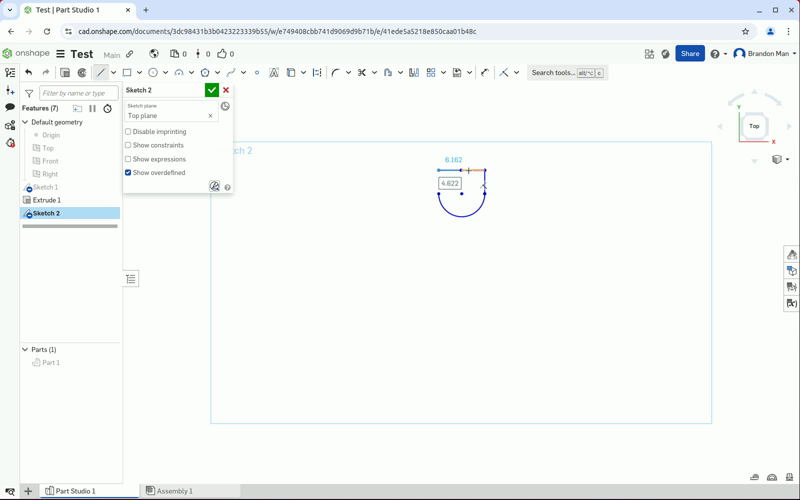
mouse_move(438, 193)
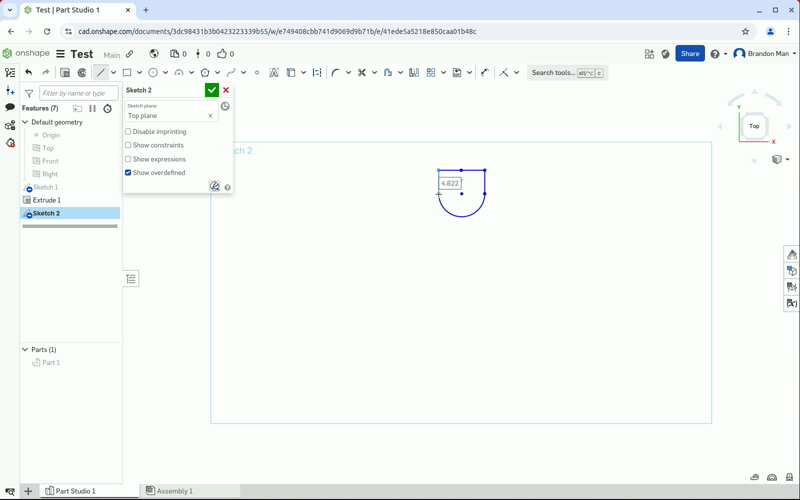
key_up(shift)
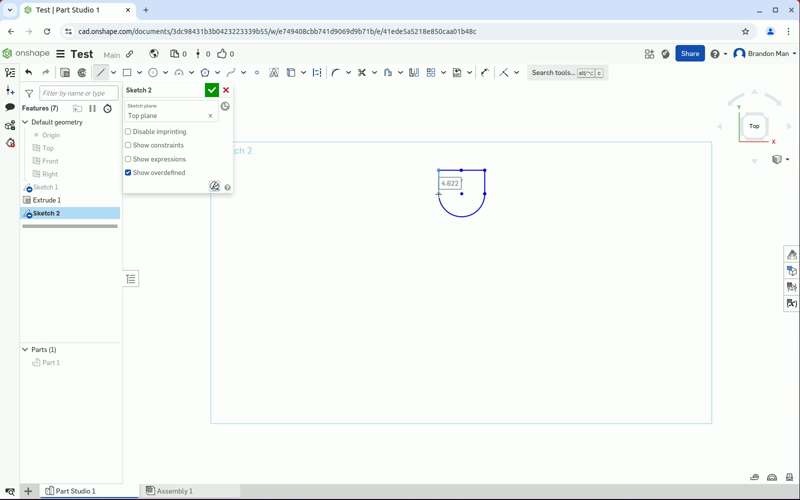
click(438, 193)
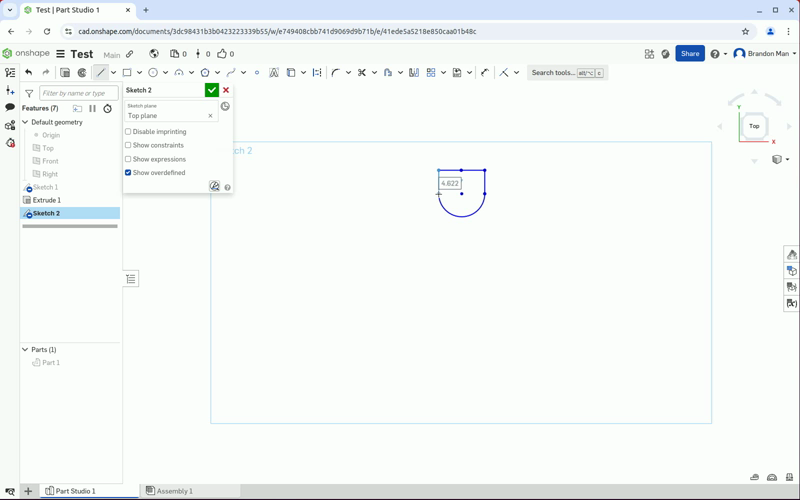
key(esc)
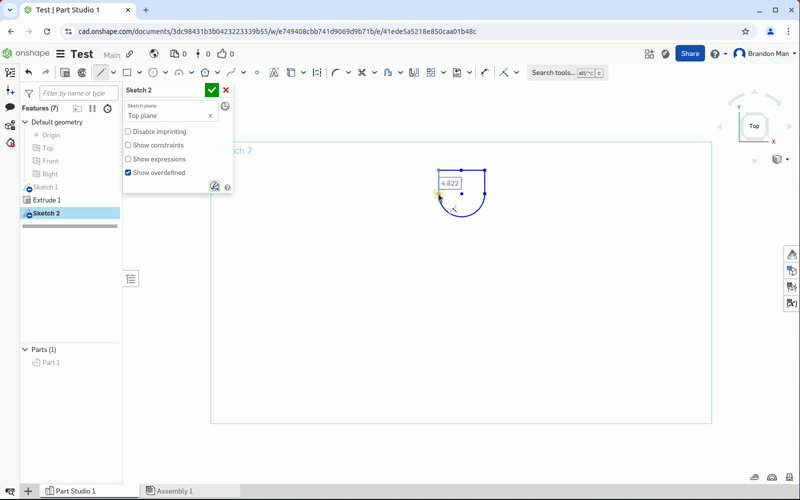
mouse_move(445, 173)
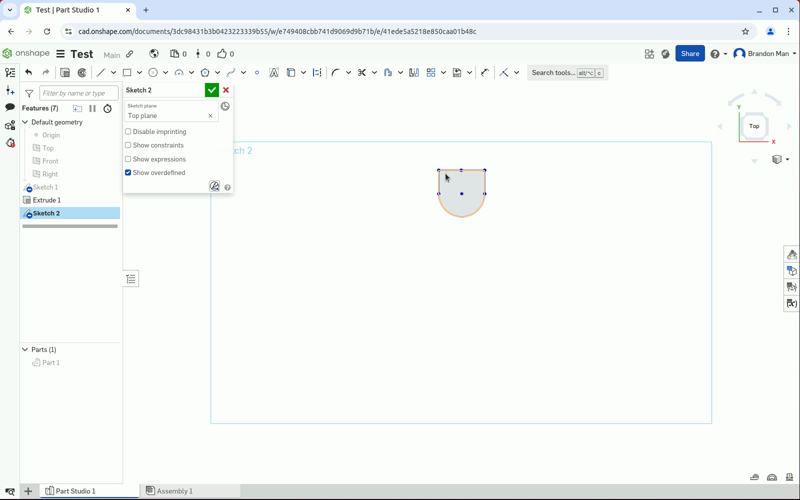
click(445, 173)
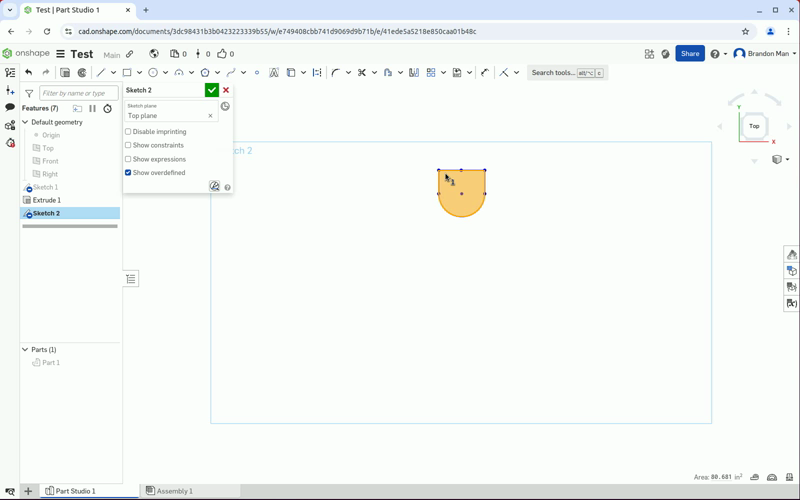
mouse_move(73, 352)
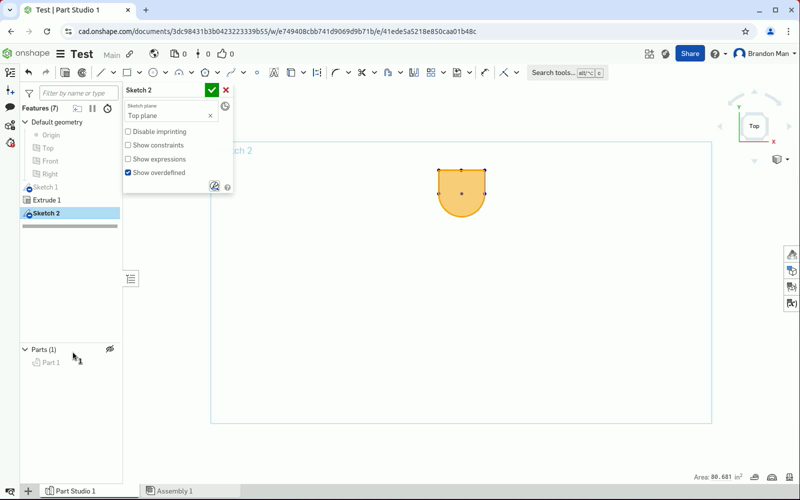
key(shift+y)
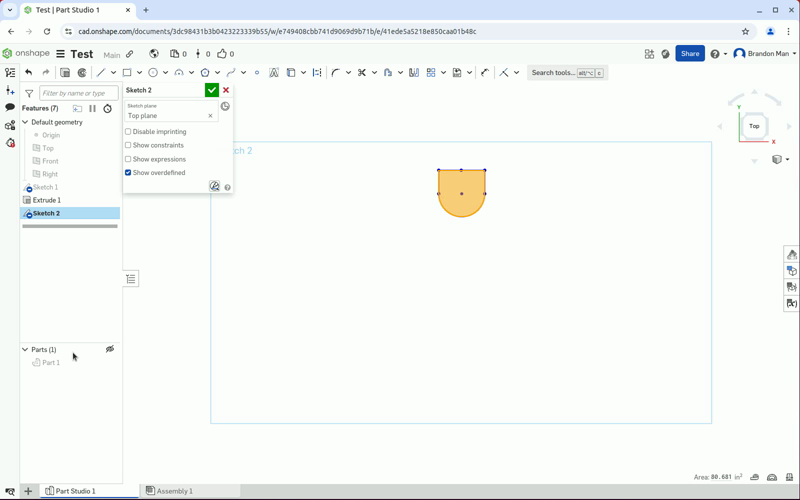
key(shift+e)
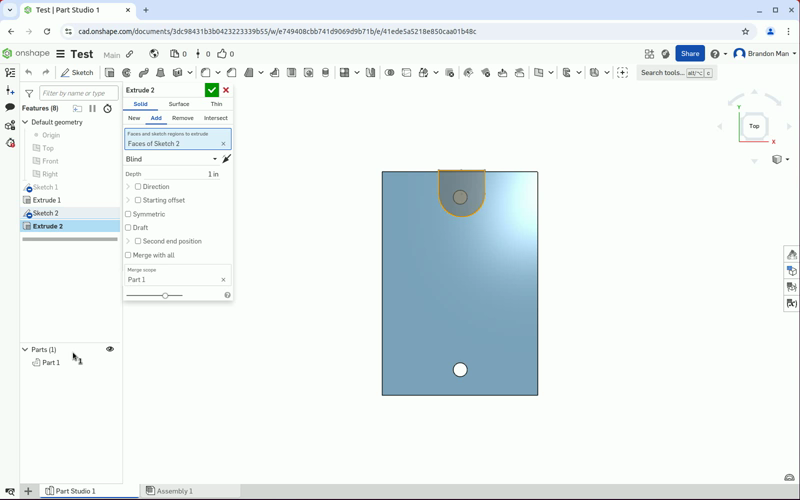
mouse_move(143, 106)
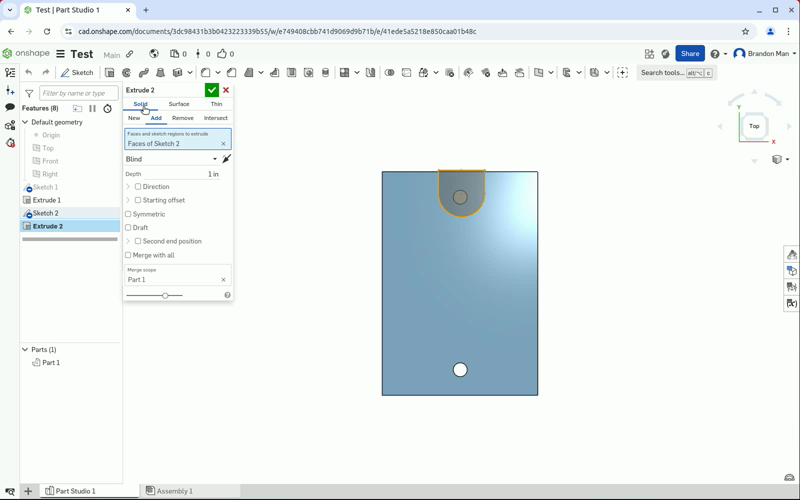
click(143, 106)
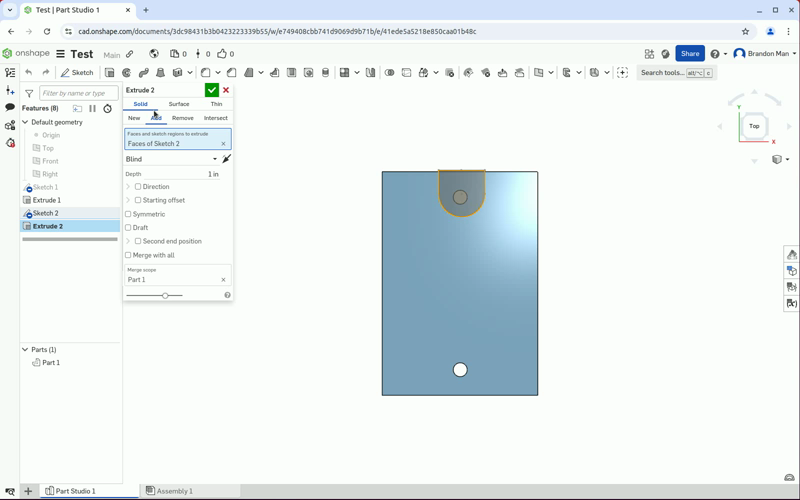
mouse_move(186, 120)
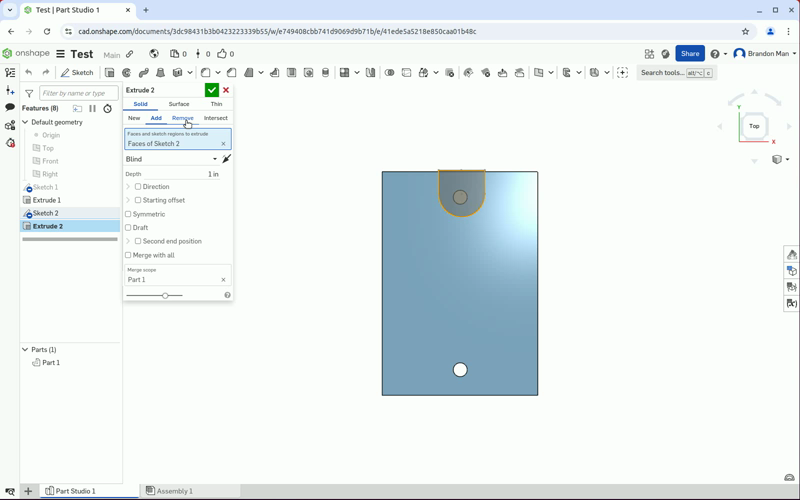
click(186, 120)
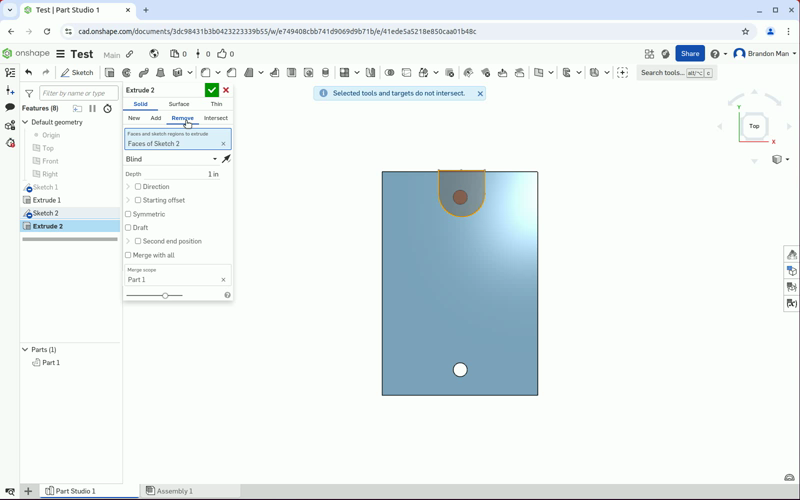
key(tab, 4)
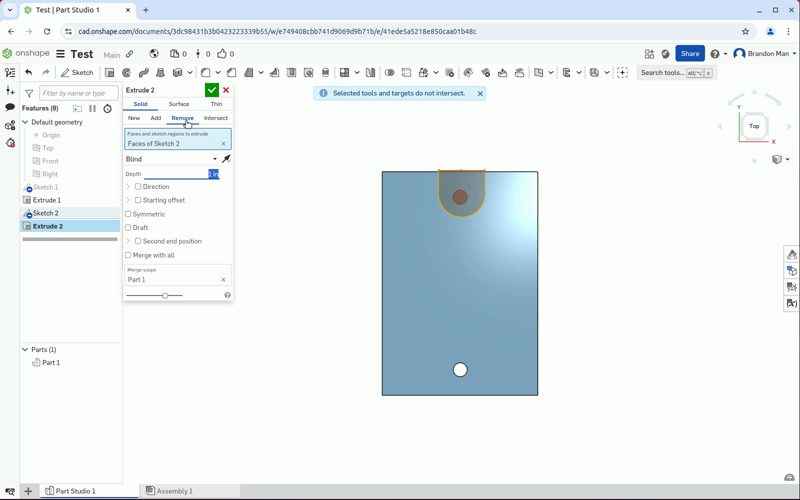
text(-14.683)
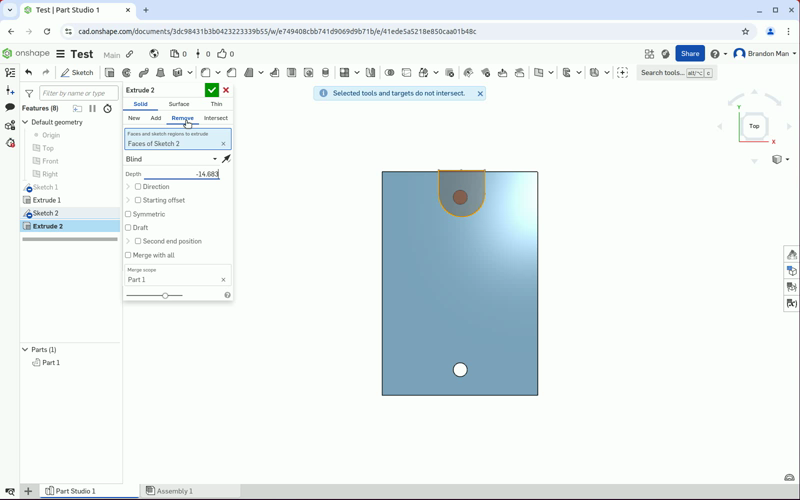
key(tab, 6)
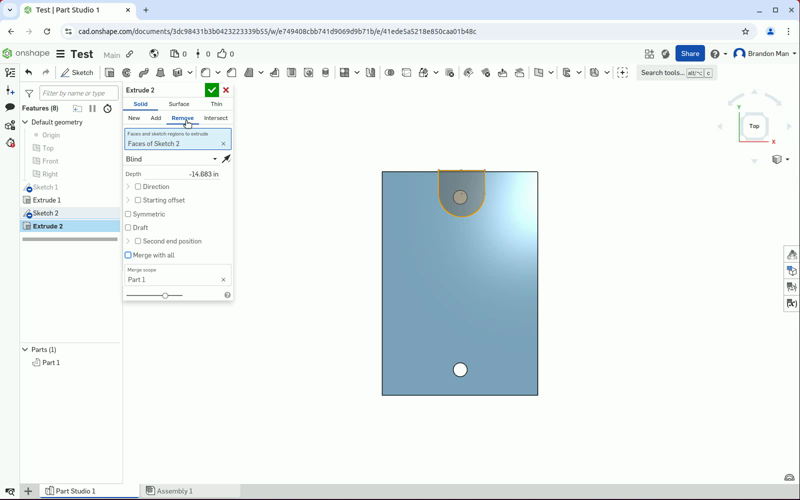
key(space)
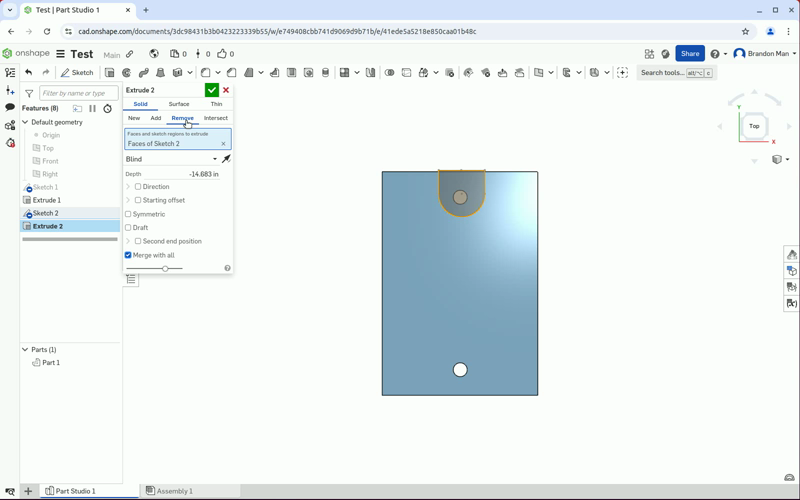
key(enter)
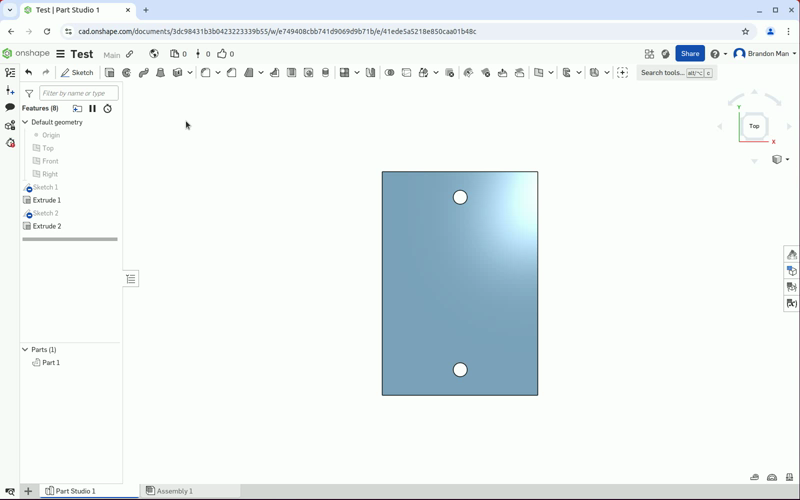
key(shift+h)
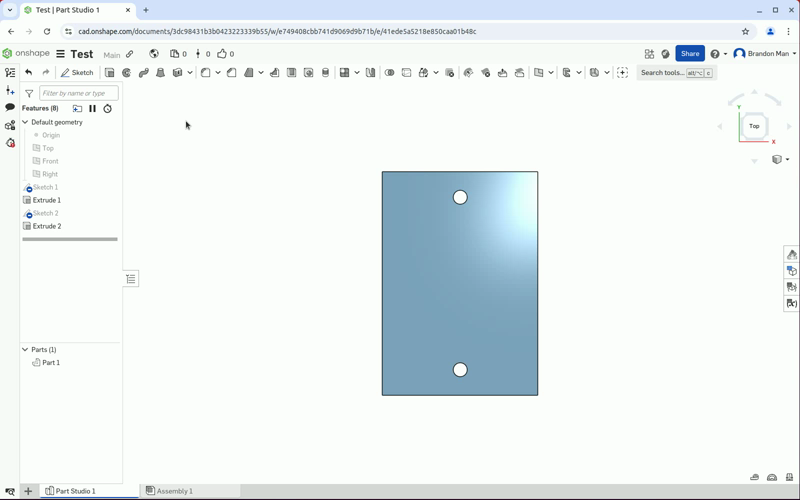
key(shift+h)
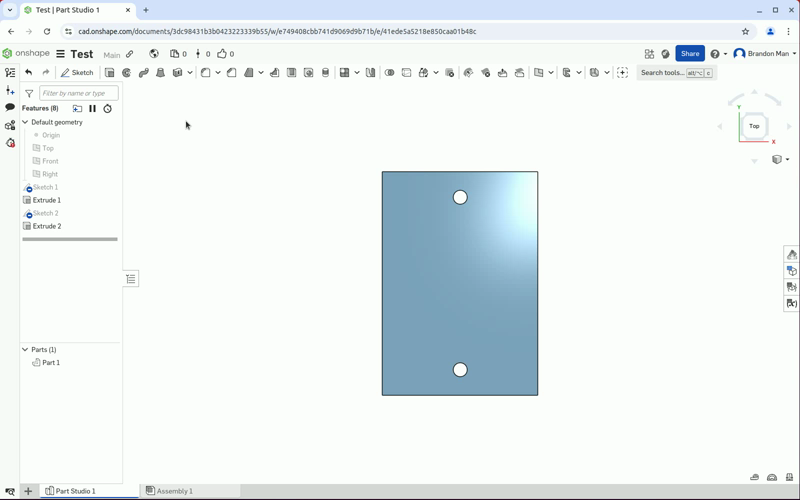
mouse_move(73, 189)
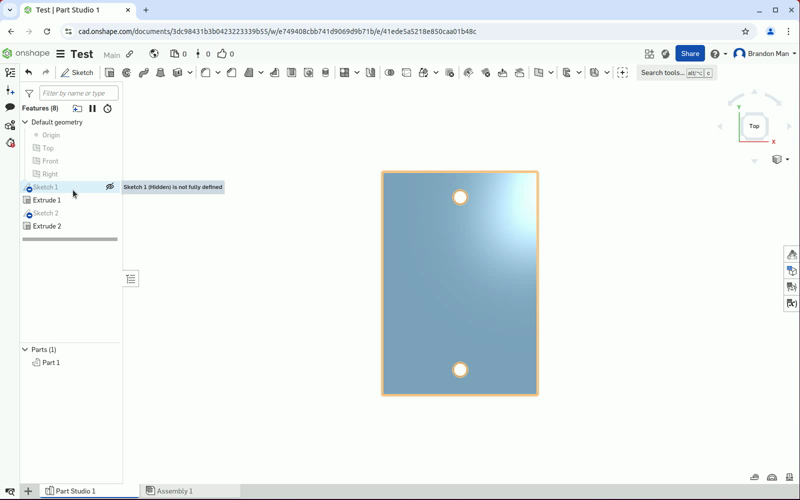
click(73, 189)
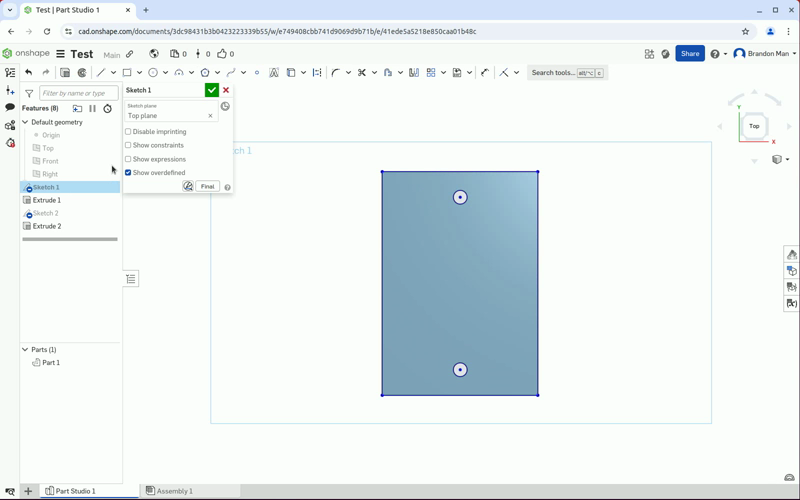
mouse_move(229, 92)
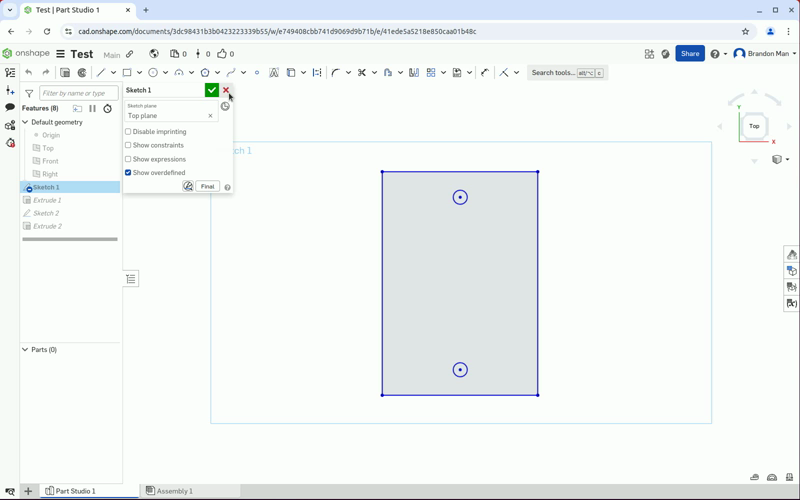
click(229, 92)
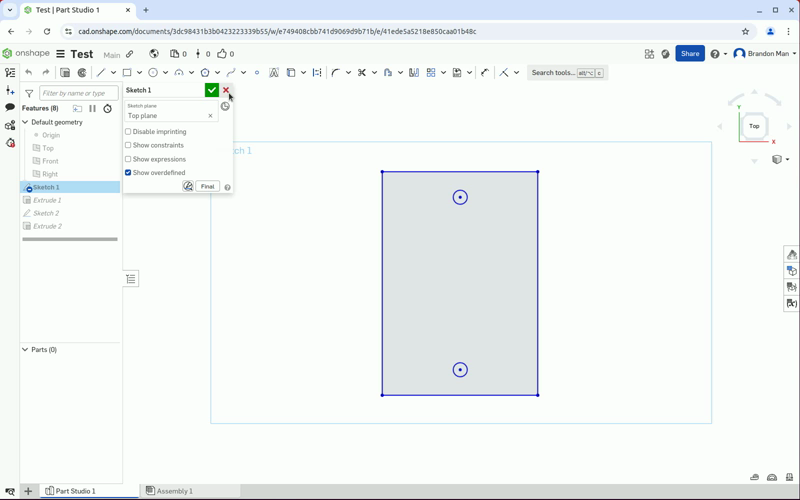
key(shift+s)
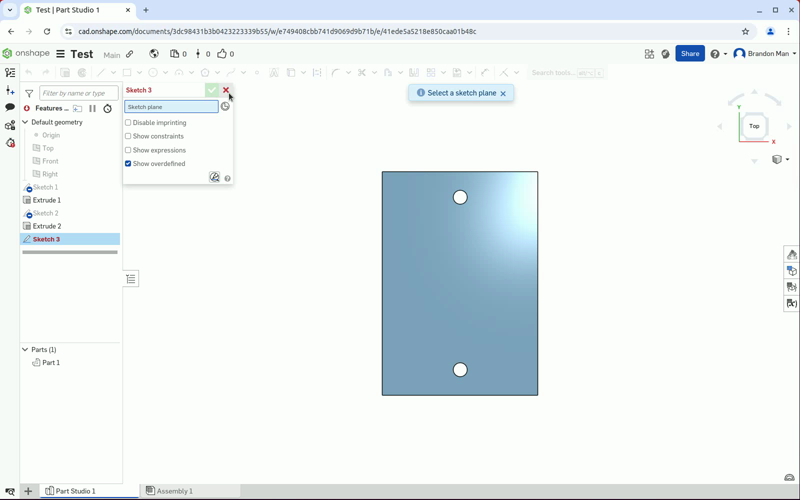
mouse_move(73, 150)
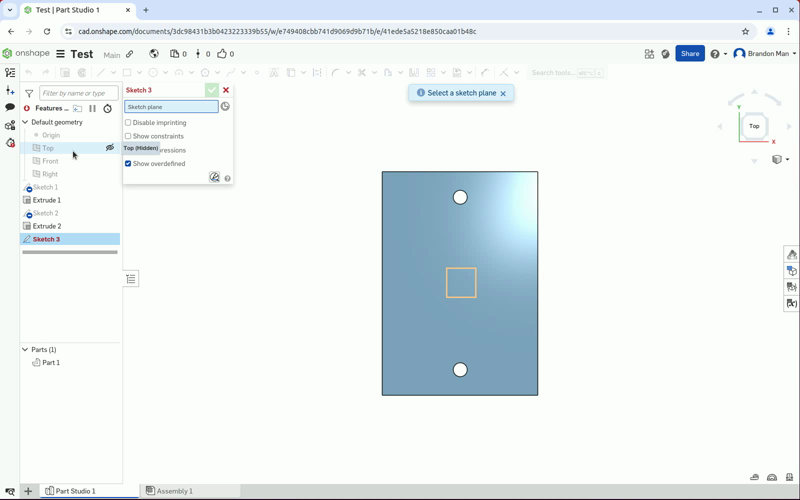
click(73, 150)
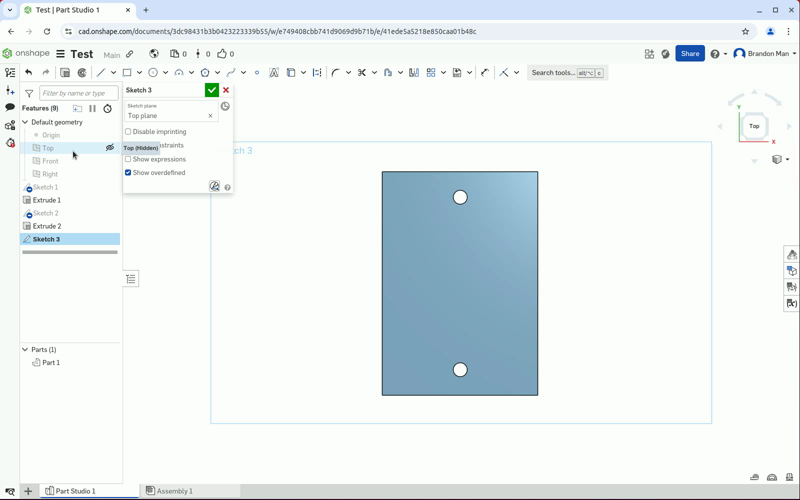
mouse_move(73, 352)
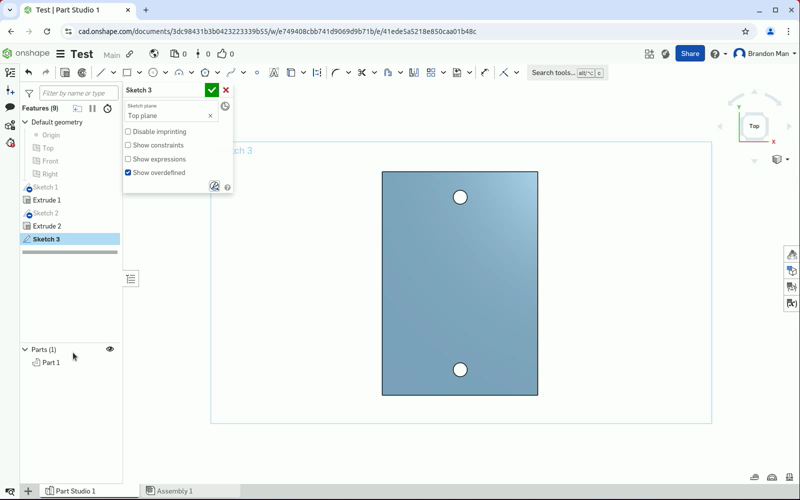
key(y)
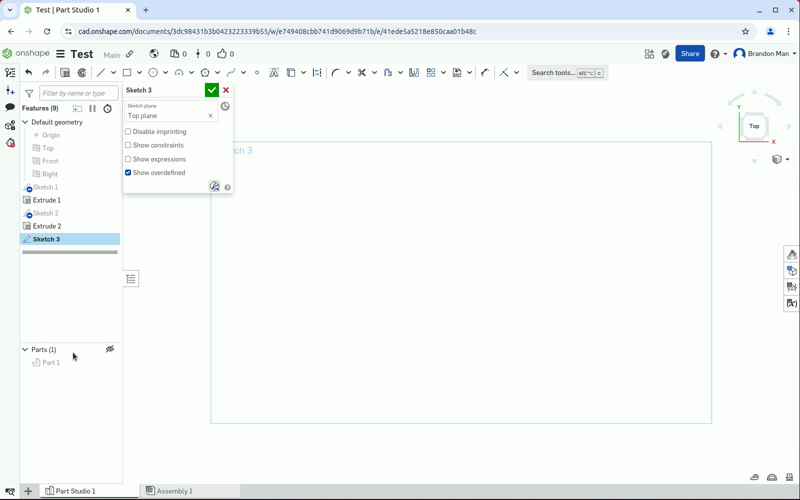
key(l)
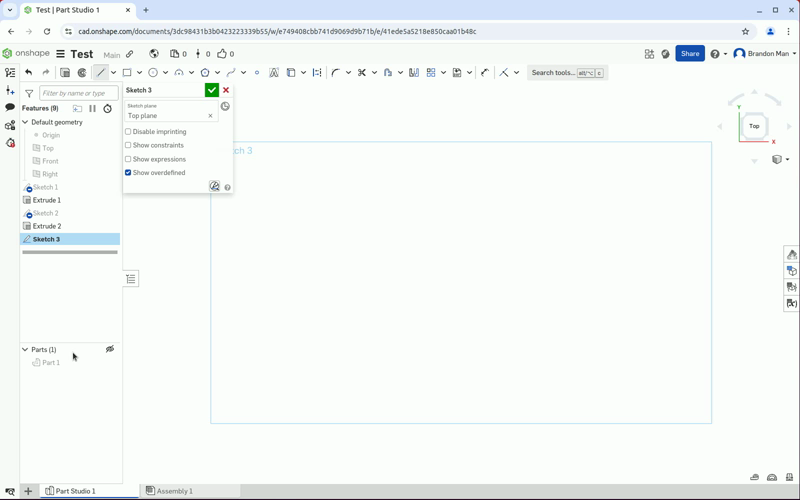
key_down(shift)
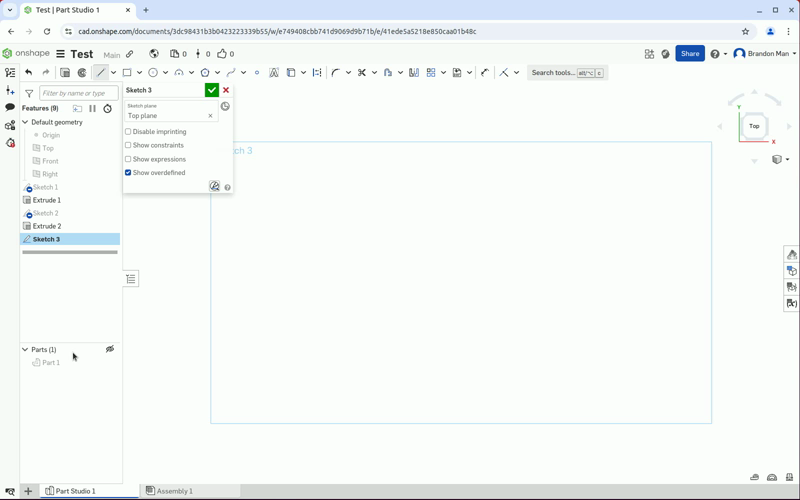
mouse_move(438, 395)
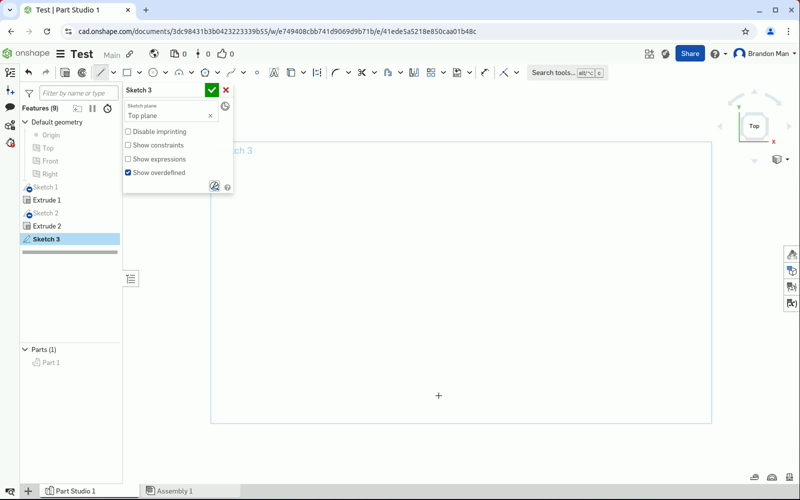
click(438, 395)
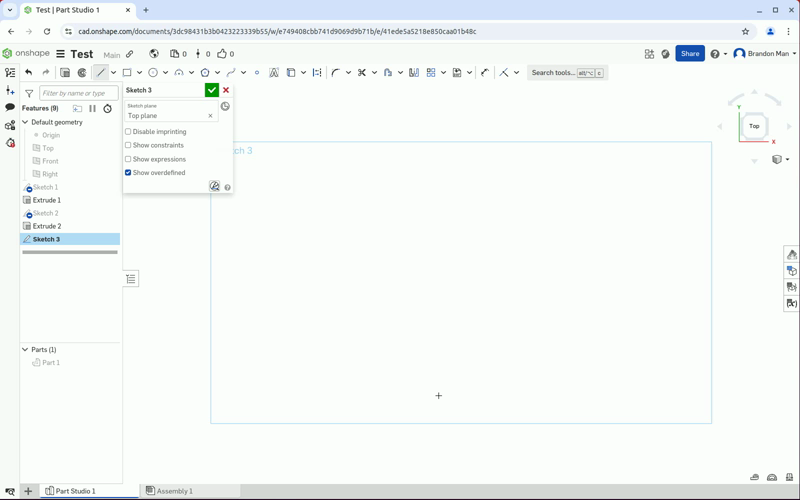
key_up(shift)
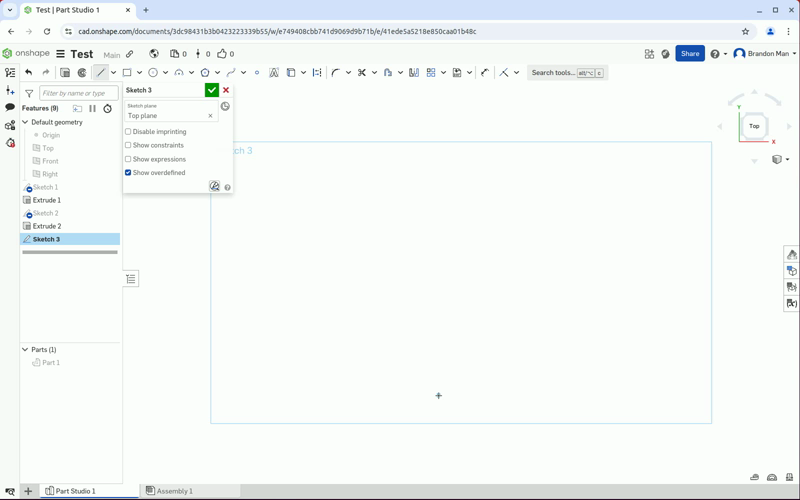
key_down(shift)
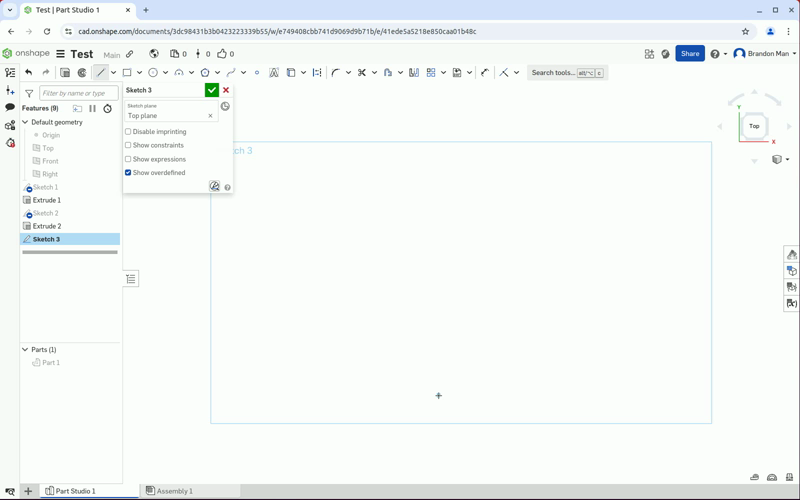
mouse_move(468, 395)
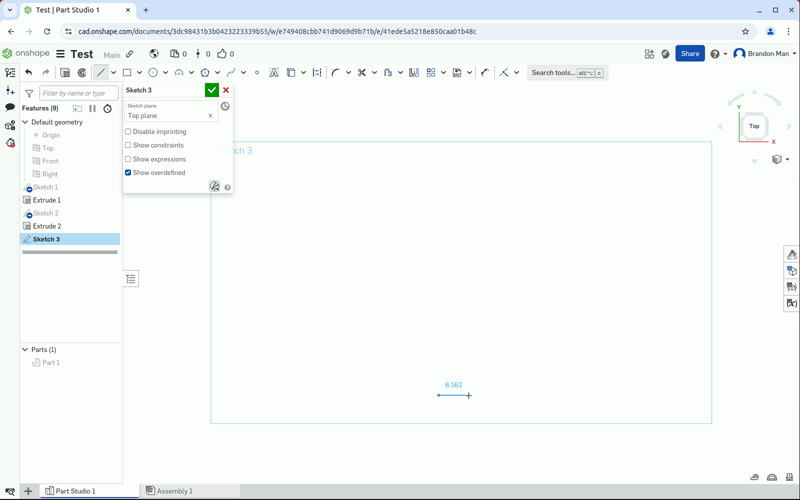
mouse_move(461, 395)
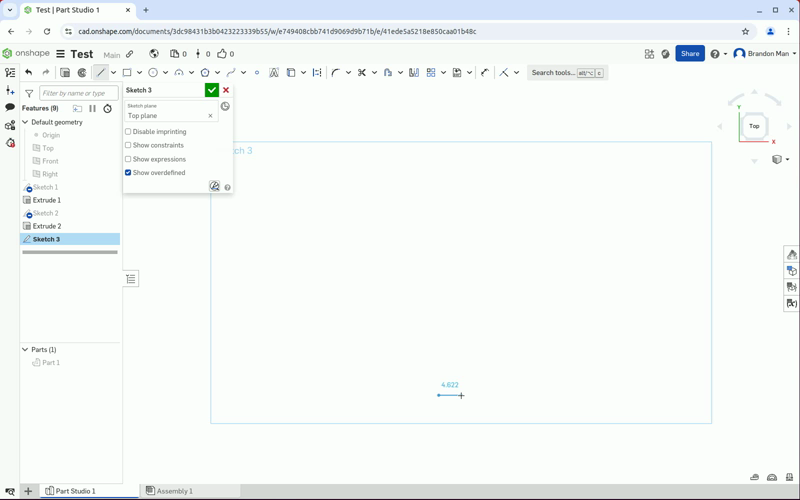
click(461, 395)
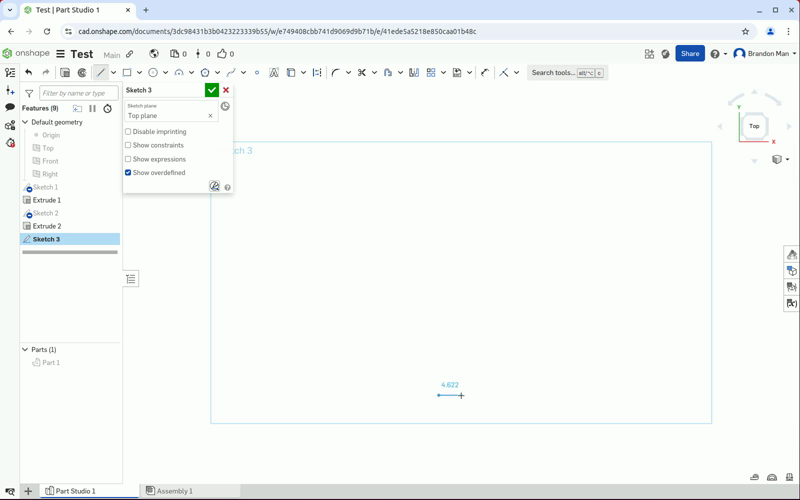
key_up(shift)
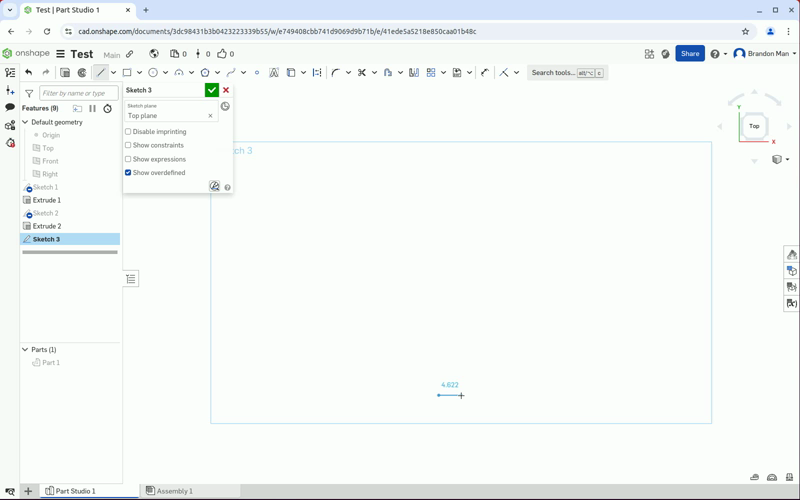
key_down(shift)
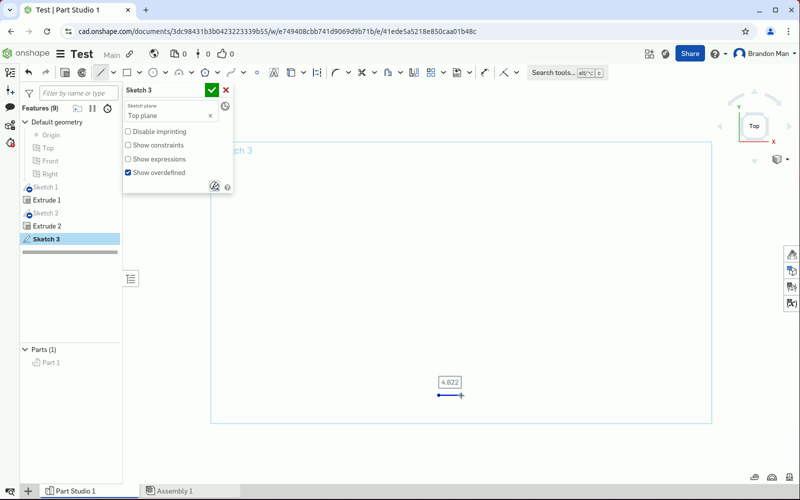
mouse_move(491, 395)
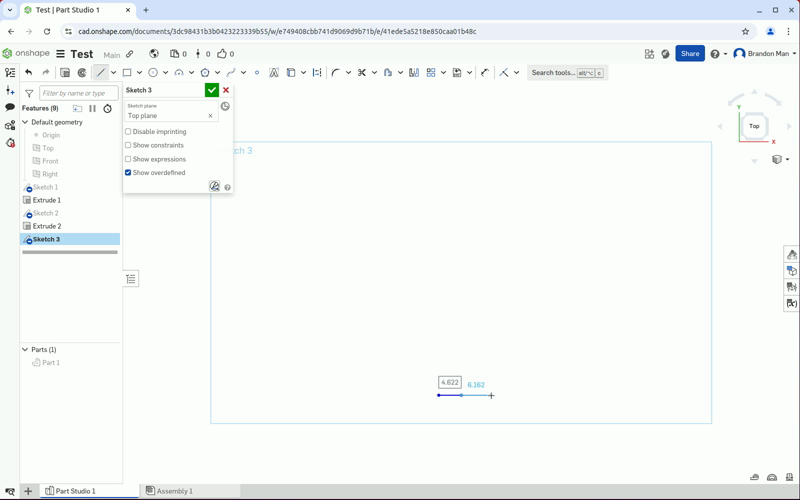
mouse_move(484, 395)
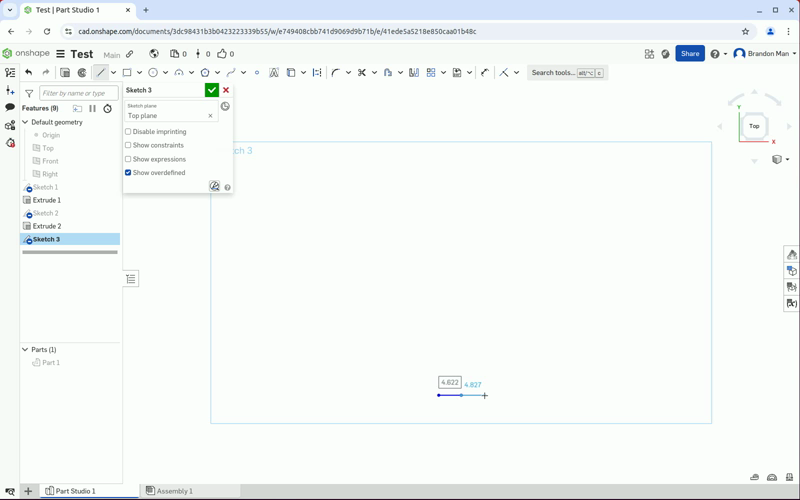
click(484, 395)
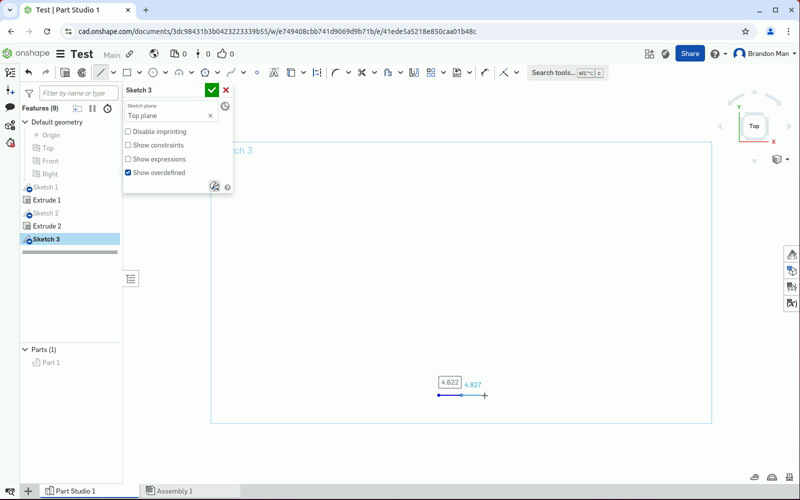
key_up(shift)
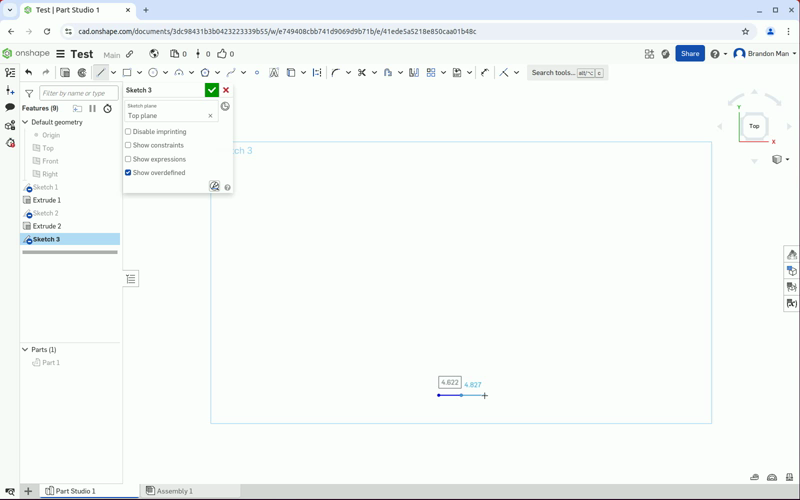
key_down(shift)
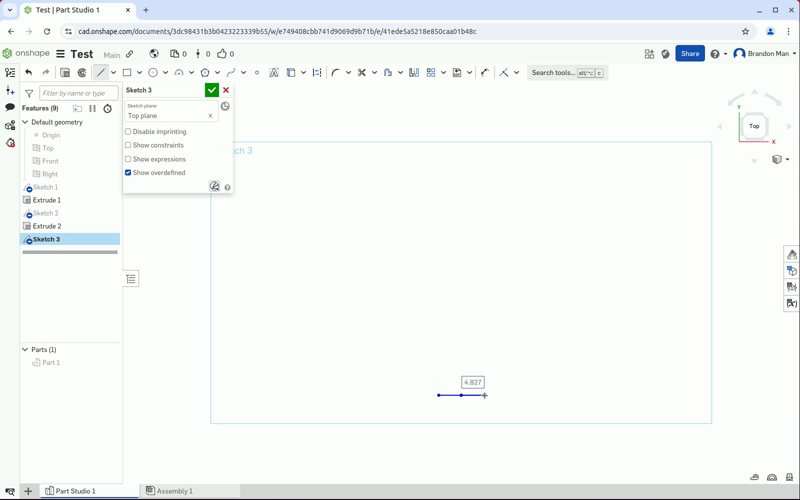
mouse_move(514, 395)
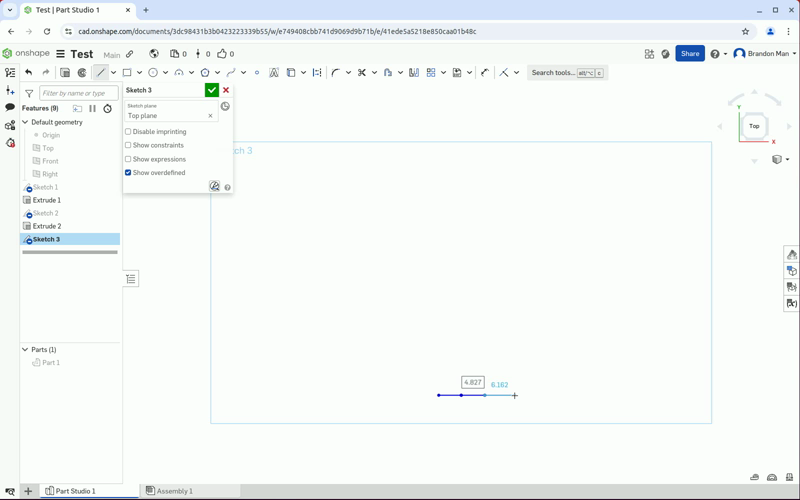
mouse_move(484, 372)
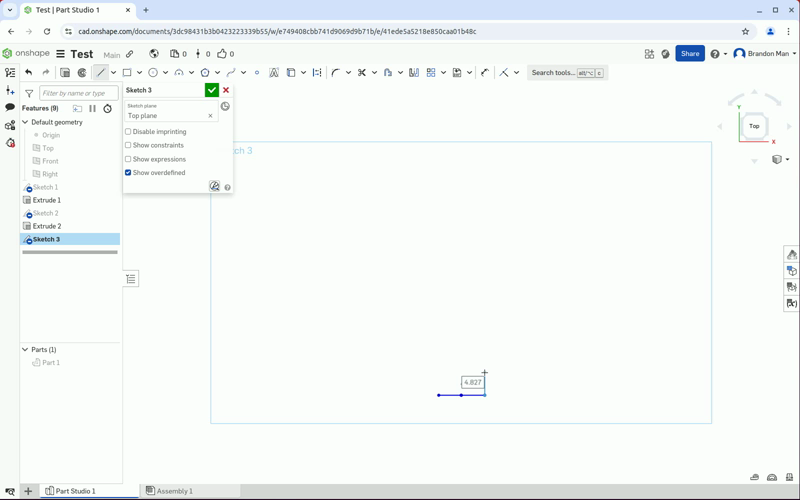
click(484, 372)
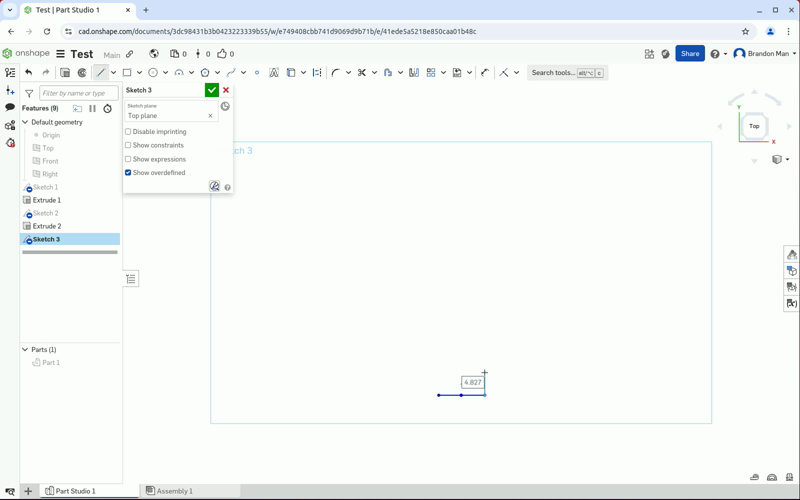
key_up(shift)
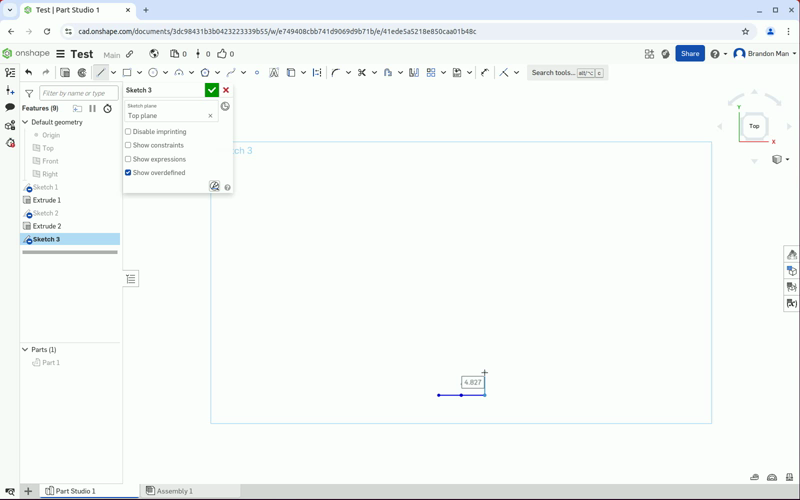
key(esc)
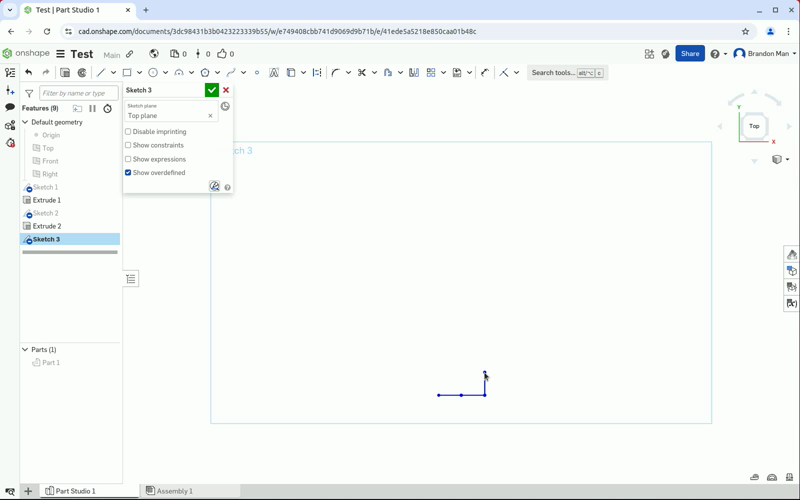
key(a)
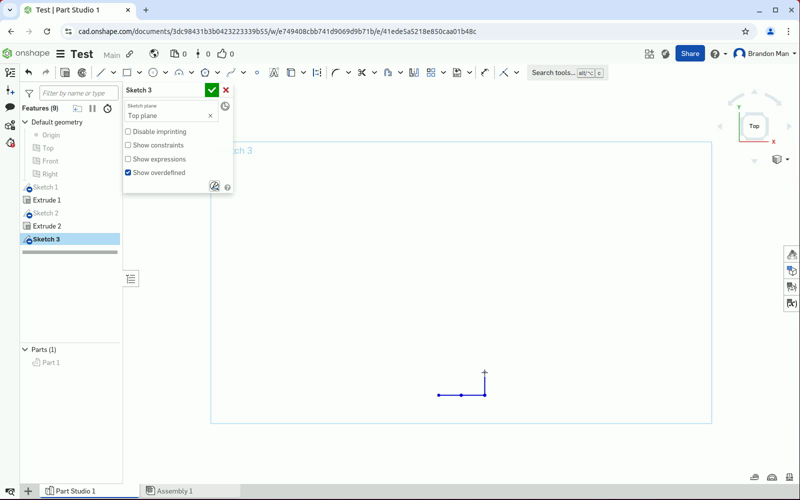
mouse_move(484, 372)
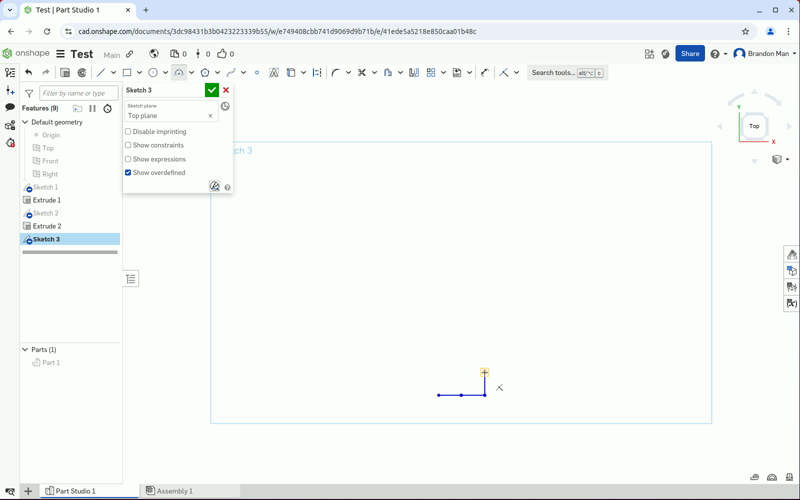
click(484, 372)
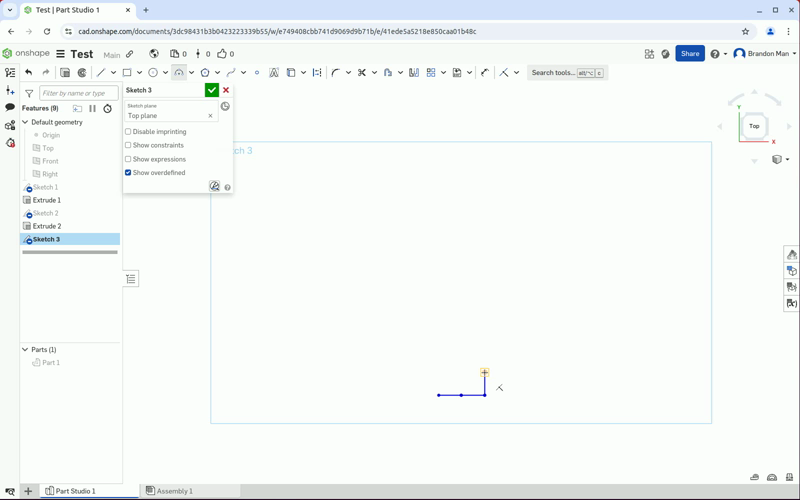
key_down(shift)
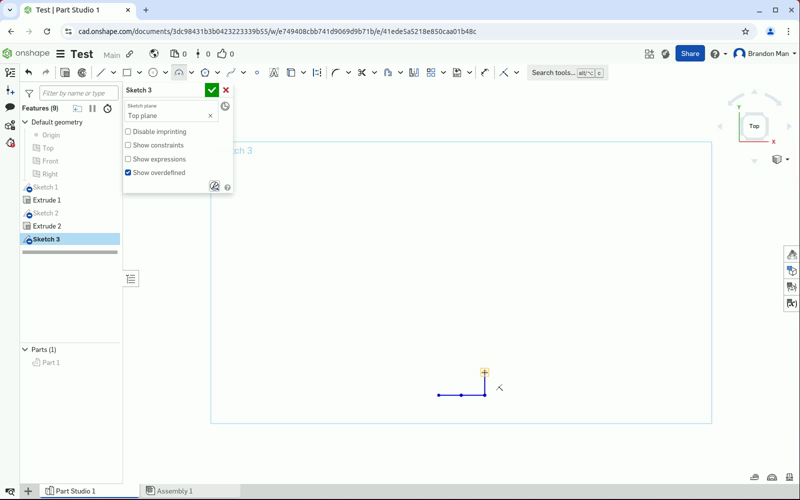
mouse_move(438, 372)
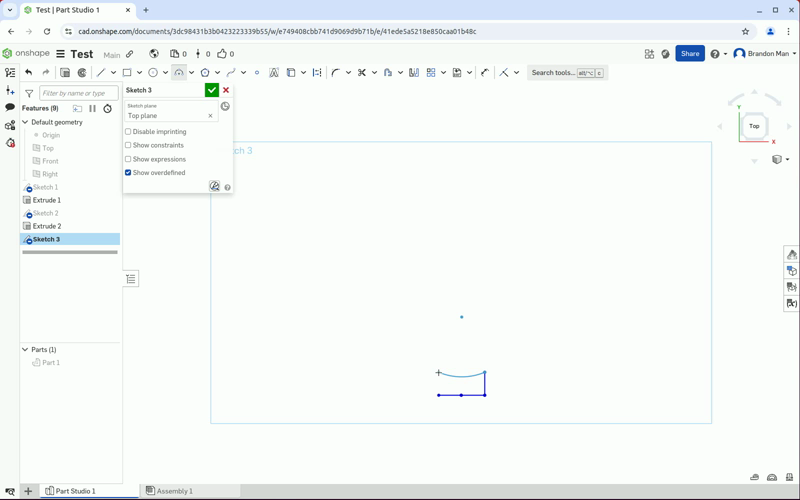
click(438, 372)
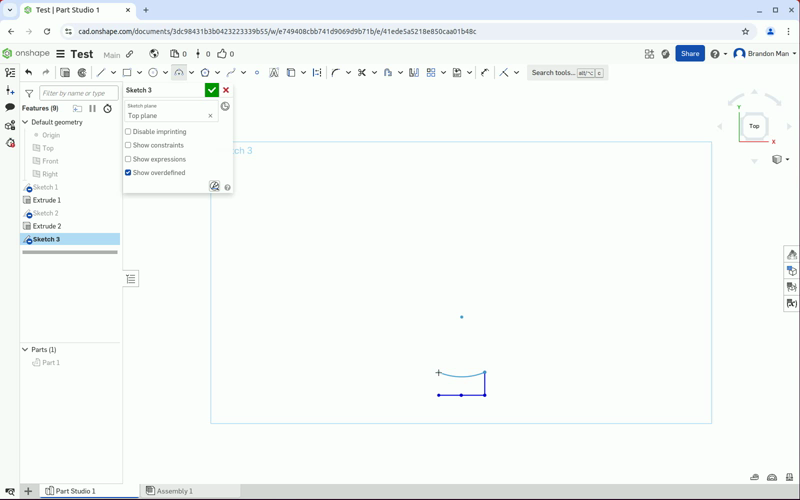
mouse_move(461, 348)
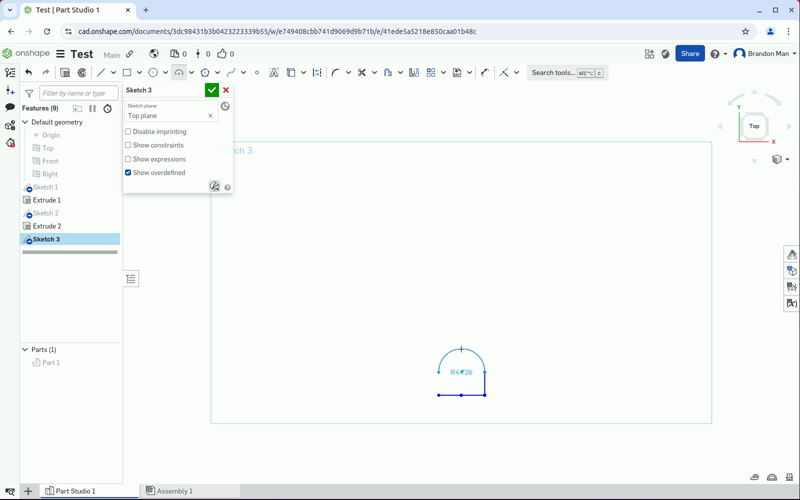
click(461, 348)
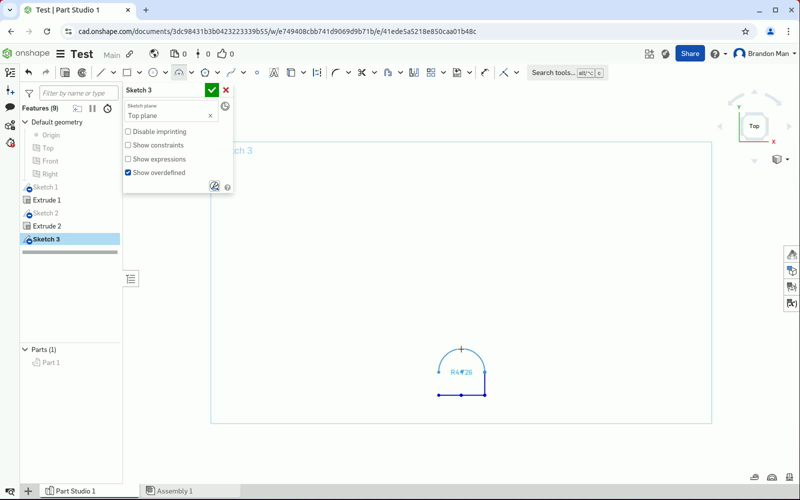
key_up(shift)
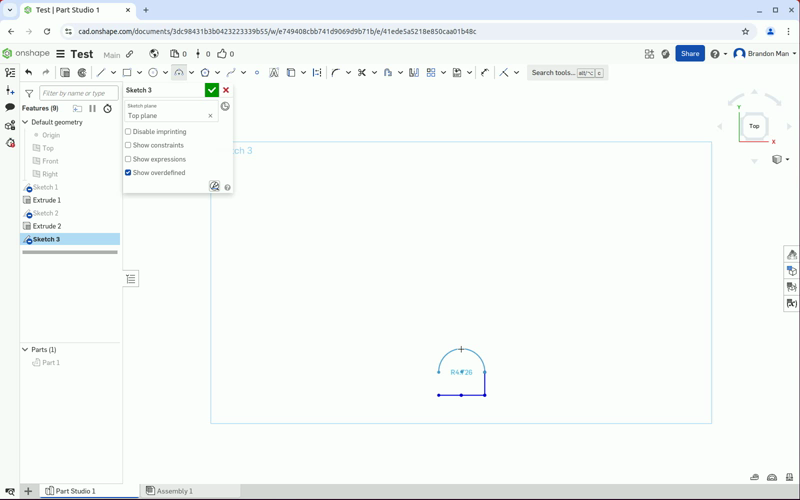
key(esc)
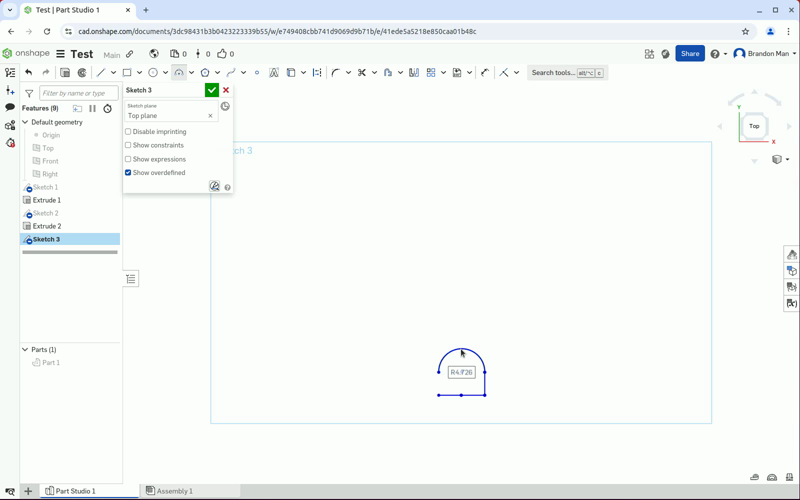
key(l)
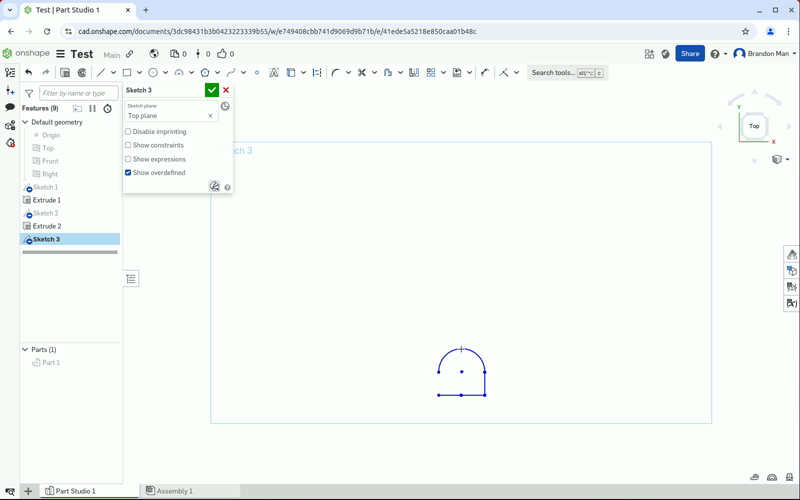
mouse_move(438, 372)
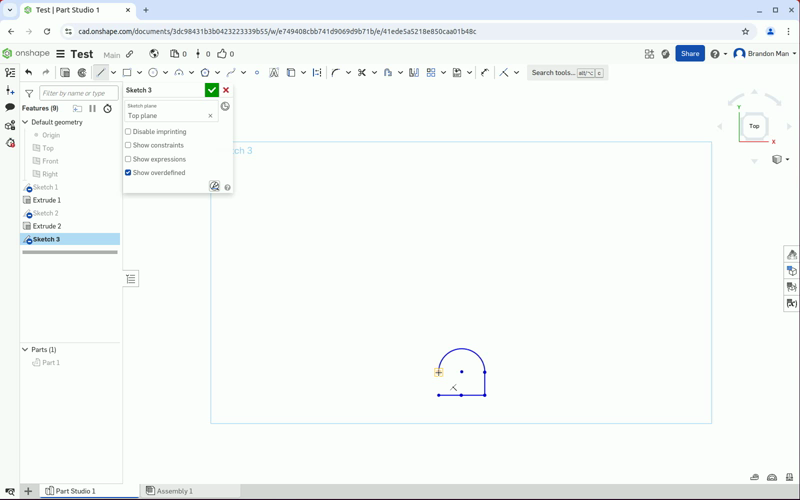
click(438, 372)
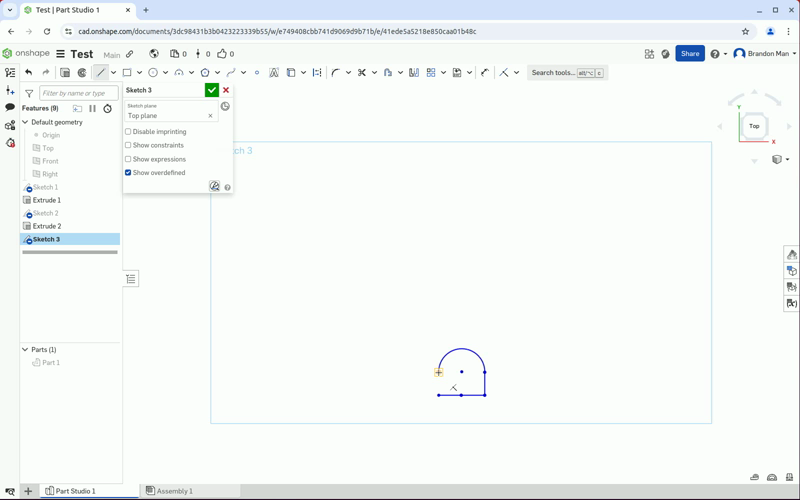
mouse_move(468, 372)
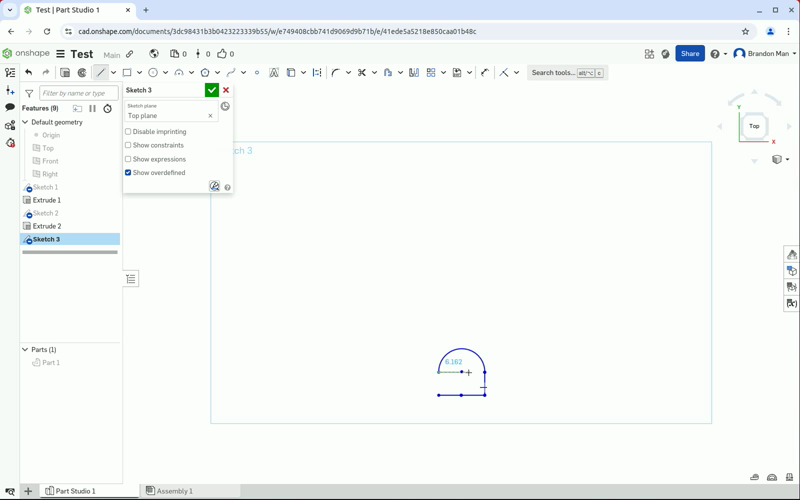
key_down(shift)
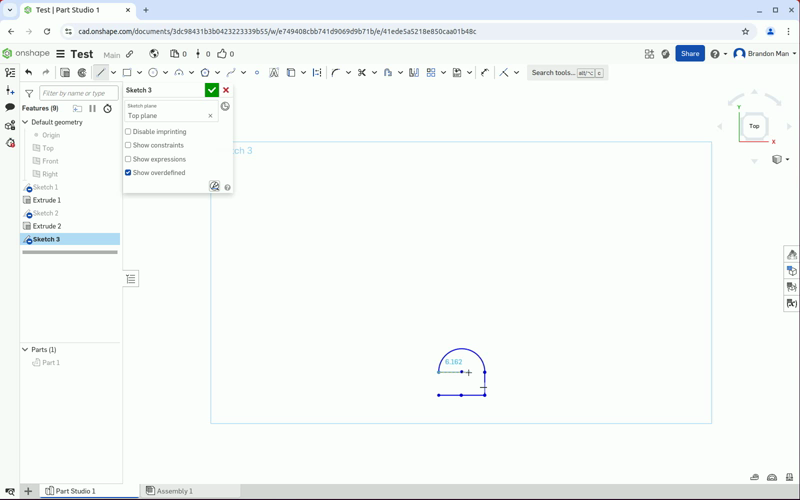
mouse_move(438, 395)
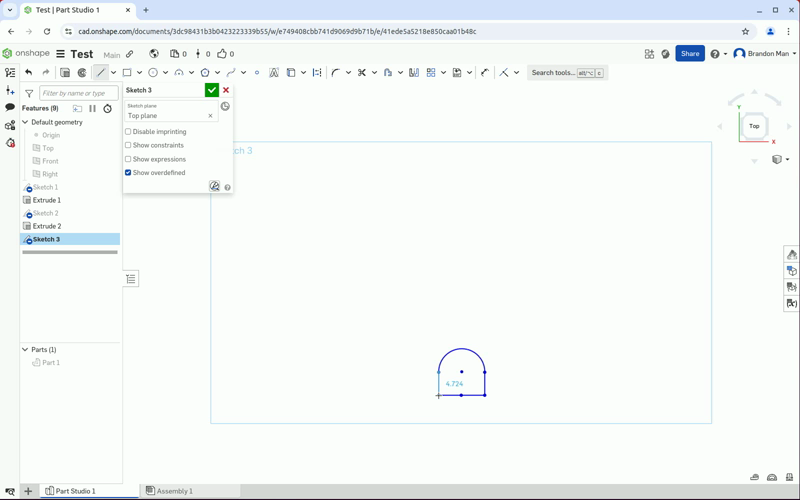
key_up(shift)
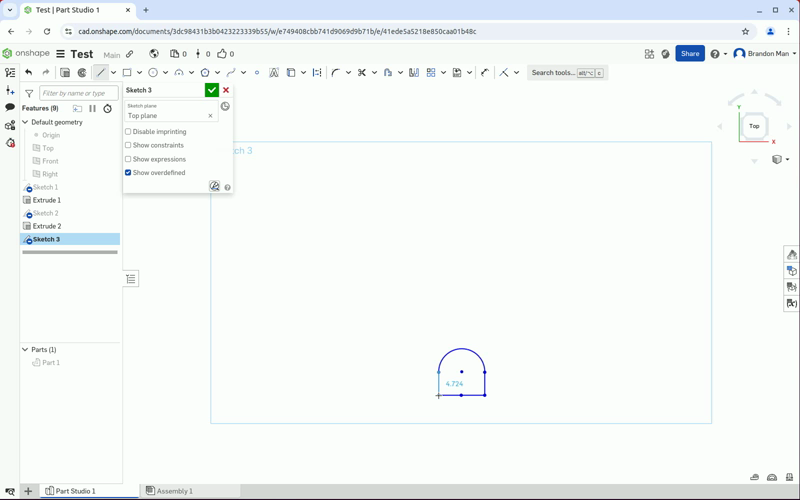
click(438, 395)
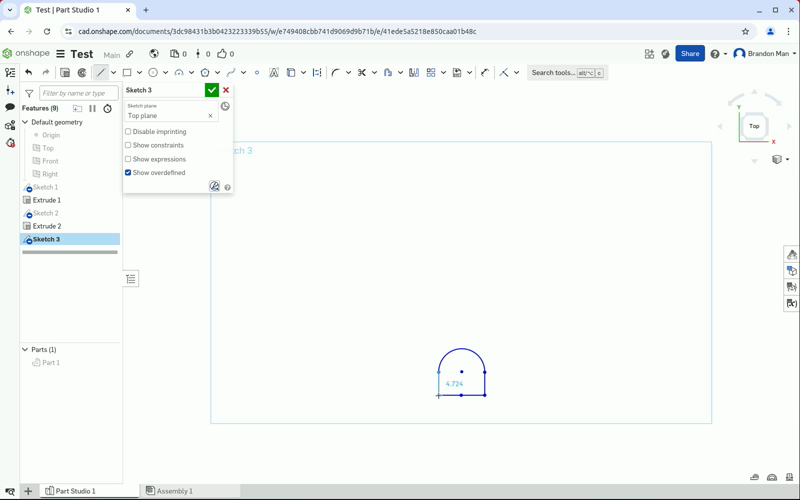
key(esc)
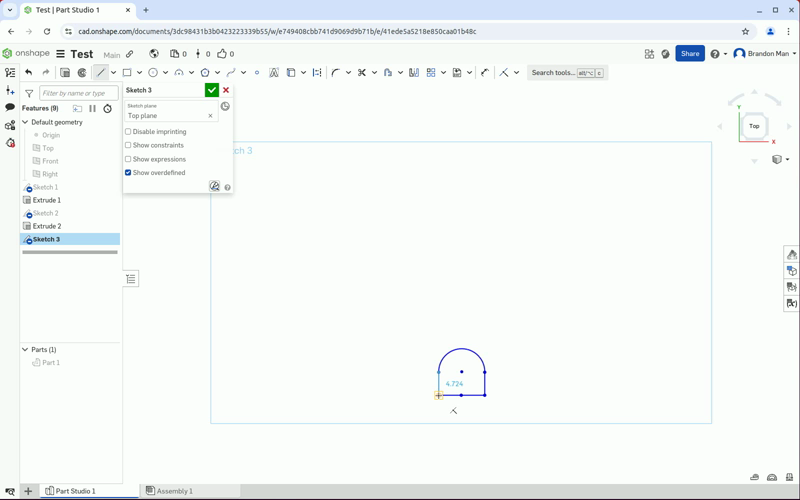
mouse_move(447, 360)
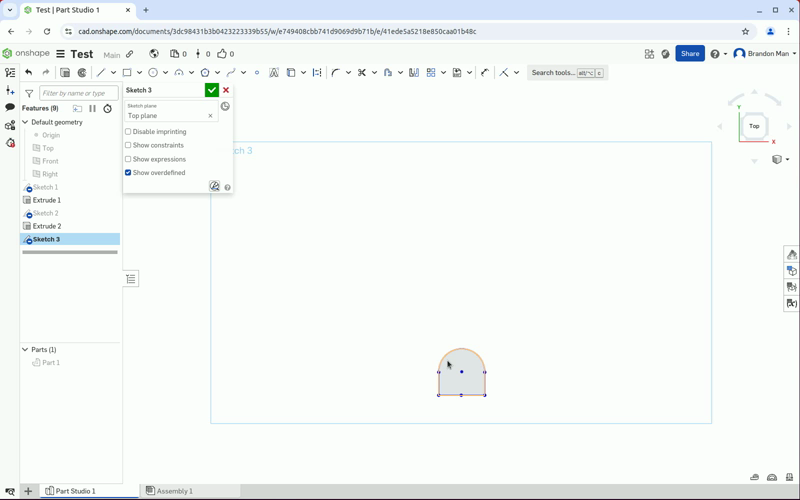
click(447, 360)
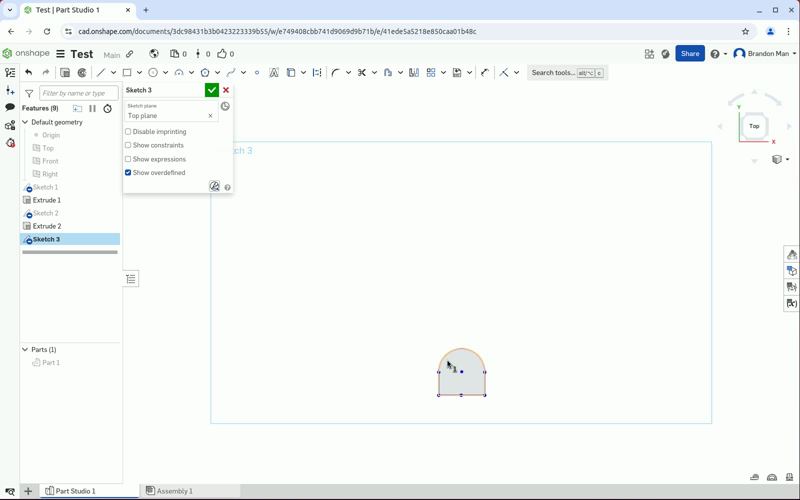
mouse_move(73, 352)
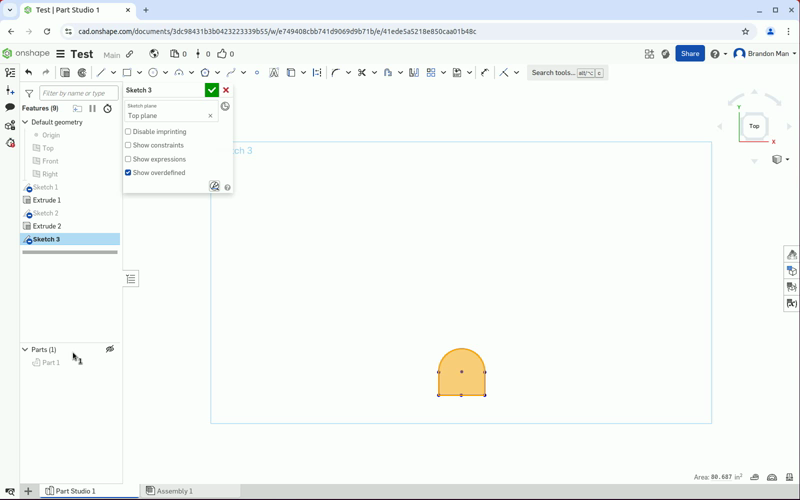
key(shift+y)
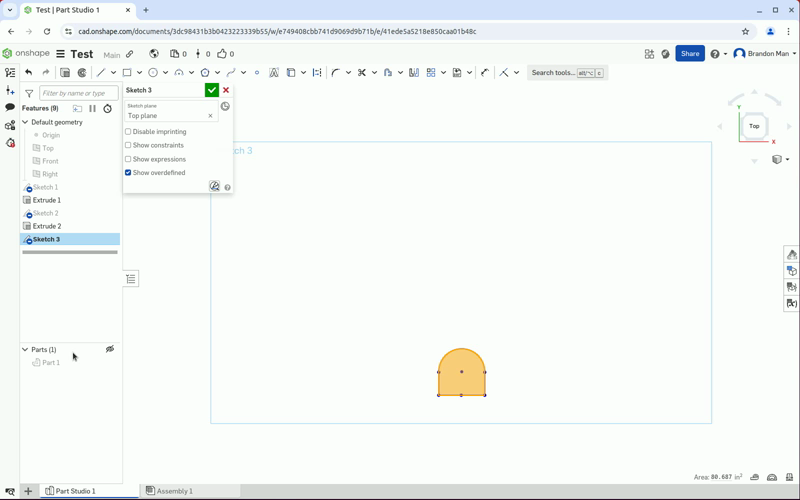
key(shift+e)
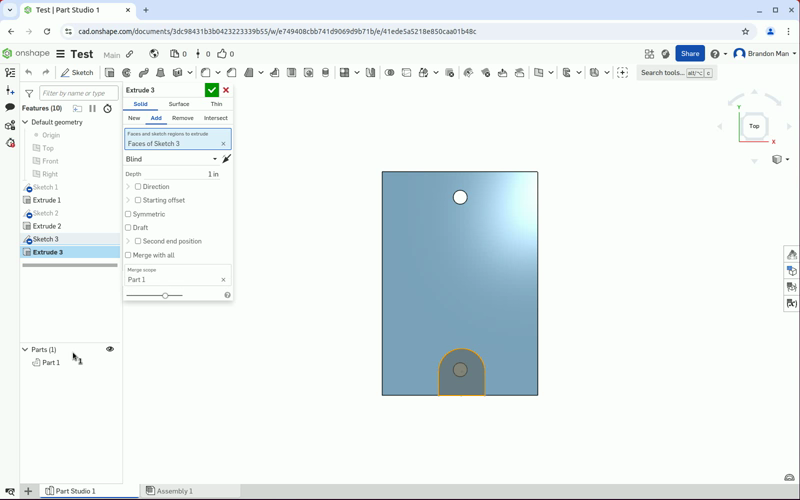
mouse_move(143, 106)
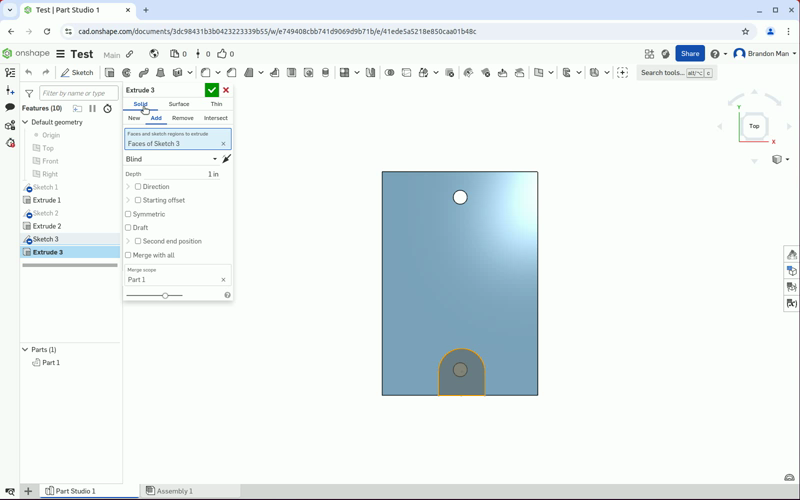
click(143, 106)
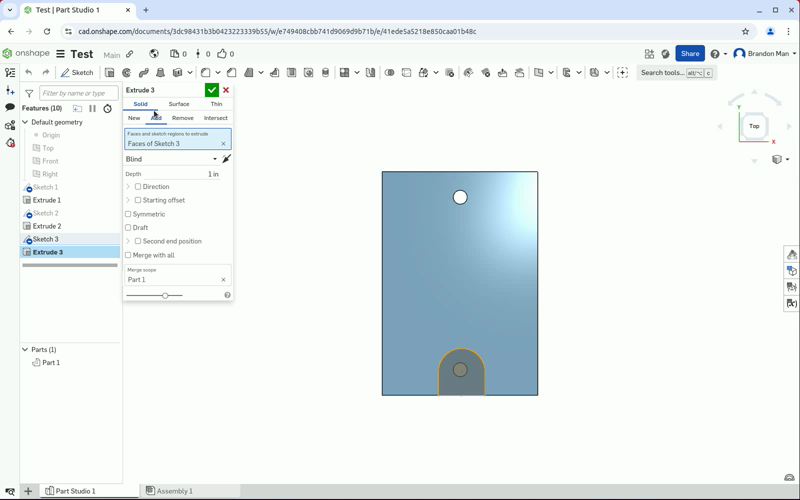
mouse_move(186, 120)
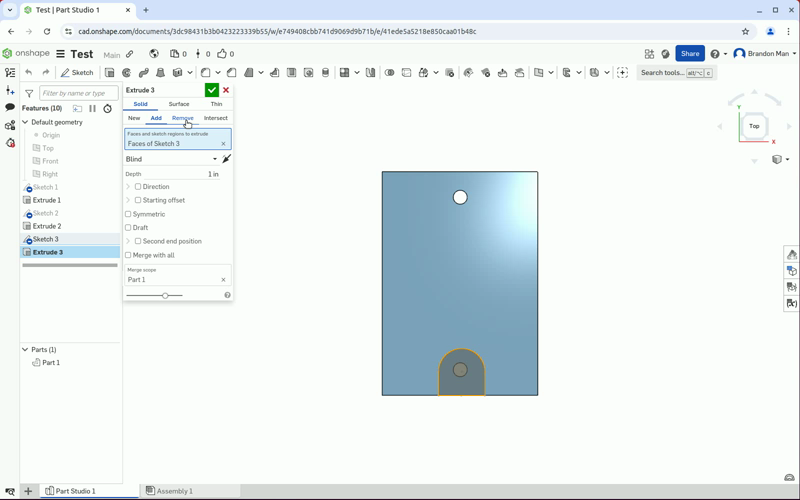
click(186, 120)
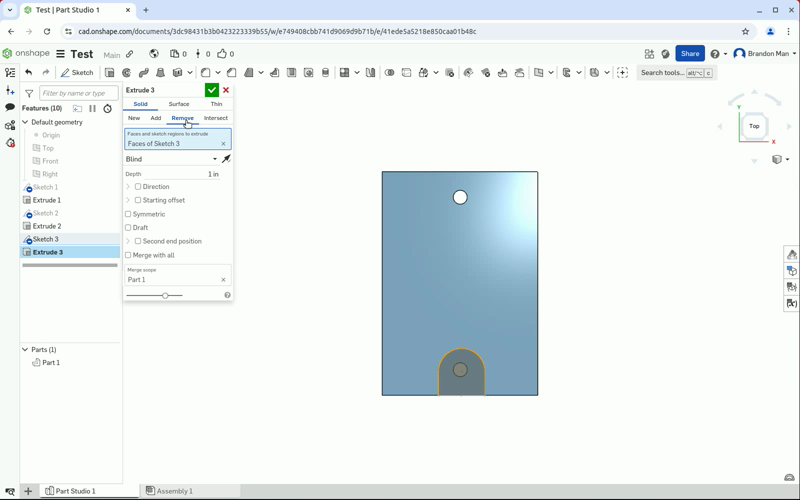
key(tab, 4)
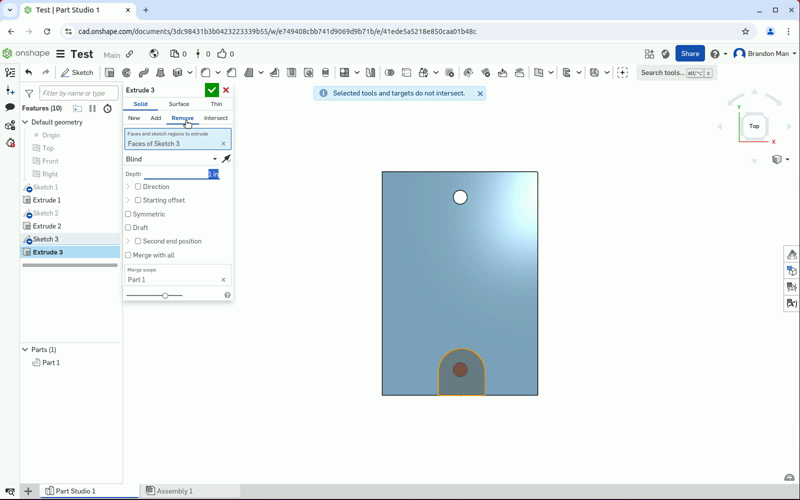
text(-14.683)
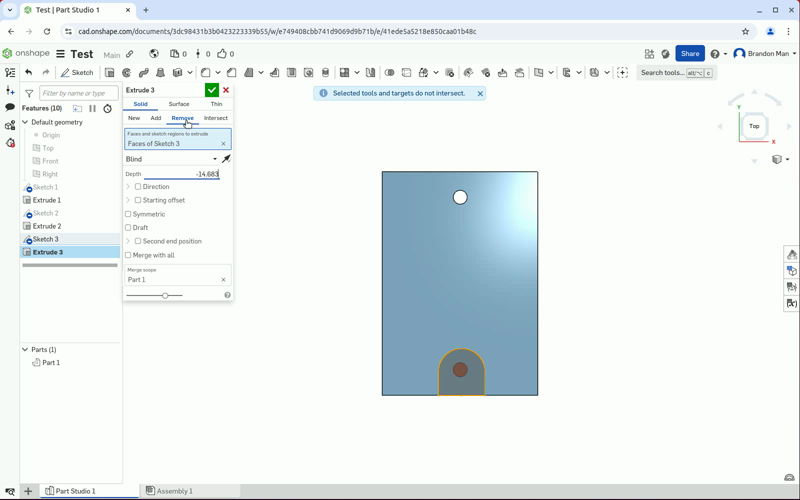
key(tab, 6)
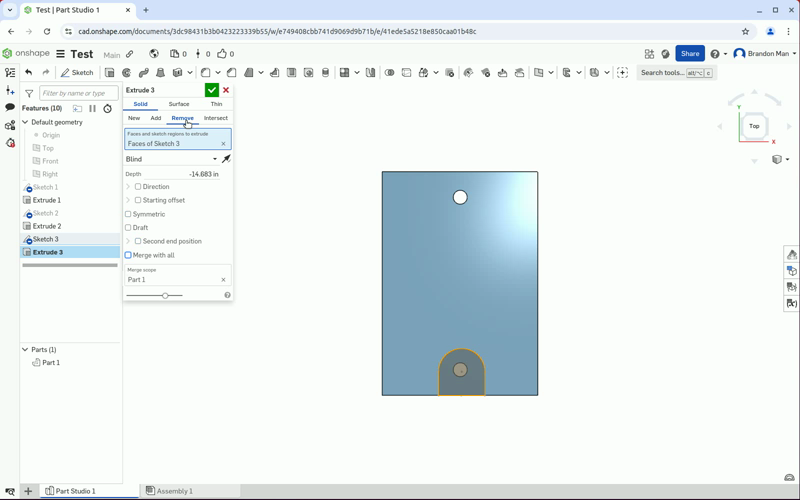
key(space)
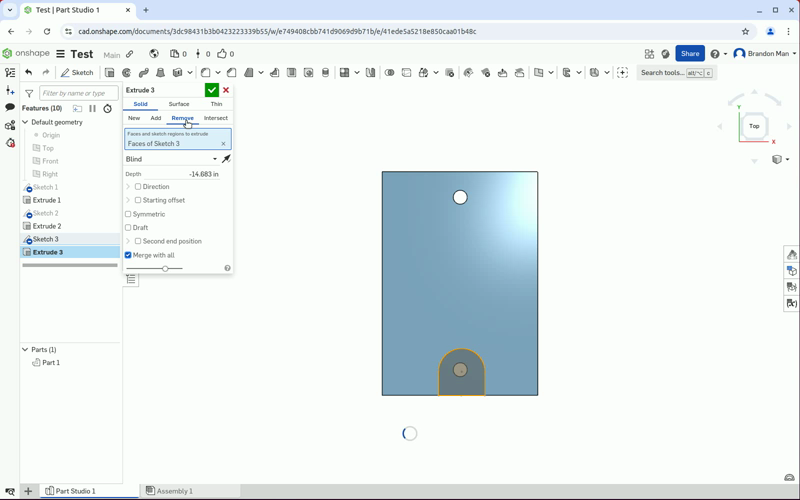
key(enter)
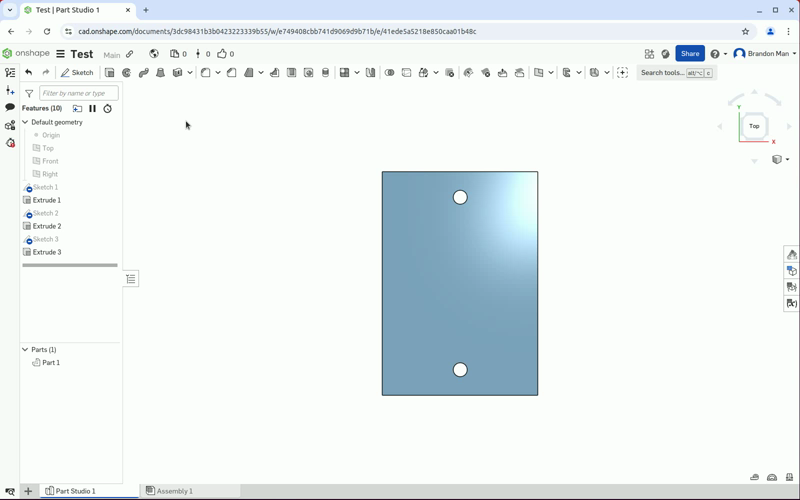
key(shift+h)
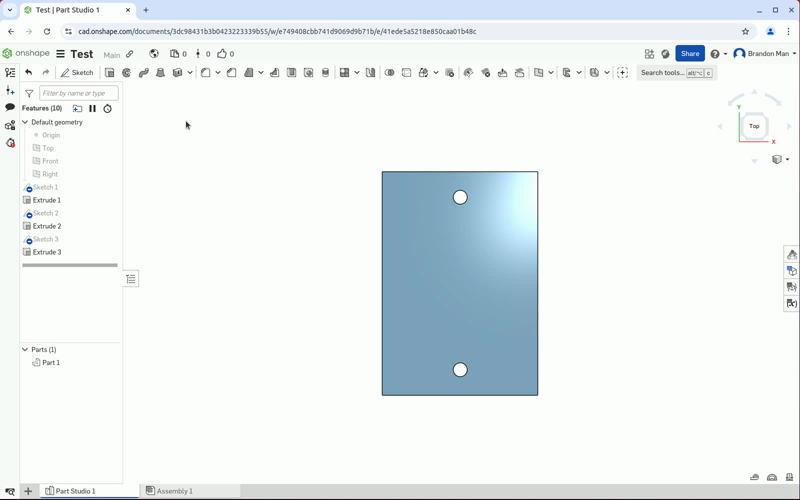
key(shift+h)
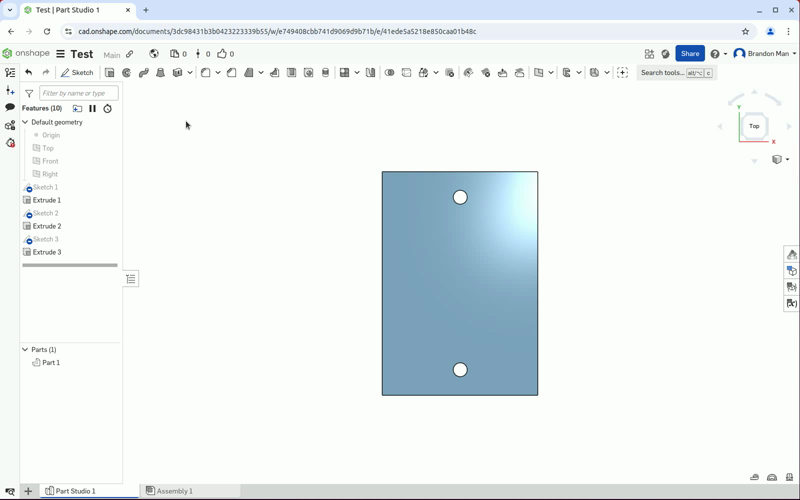
key(shift+7)
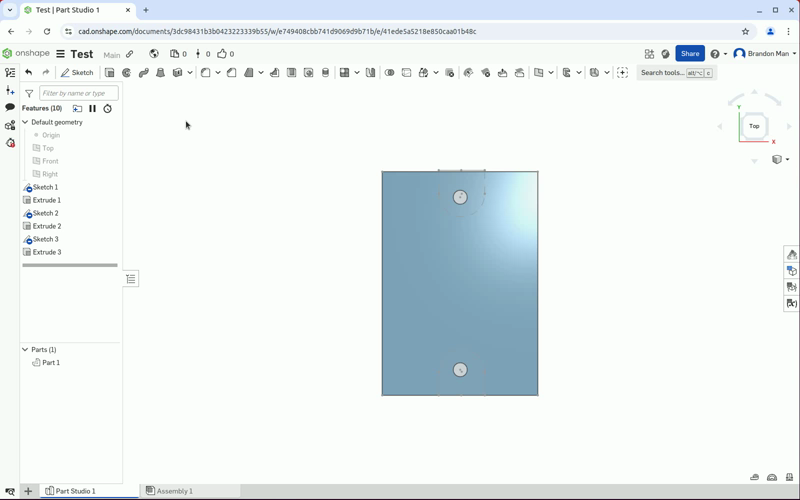
key(up, 3)
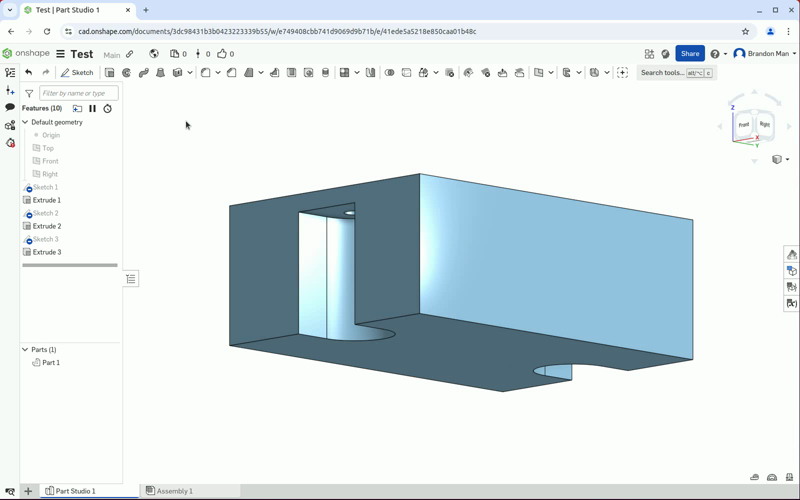
key(left, 3)
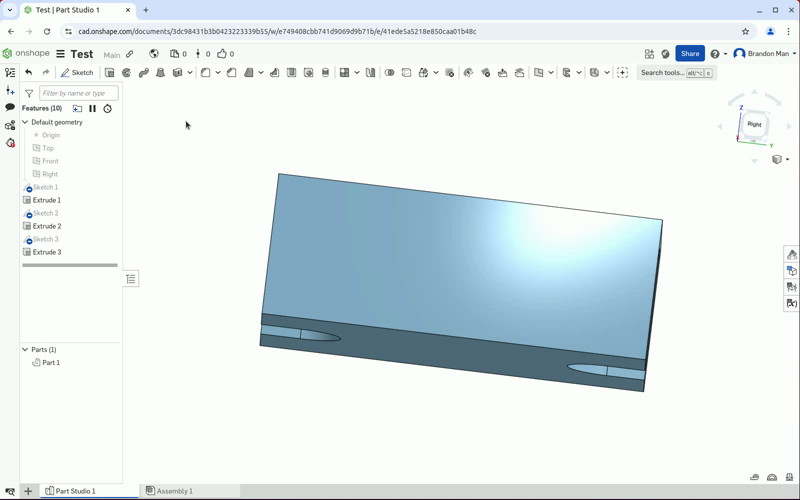
key(right, 3)
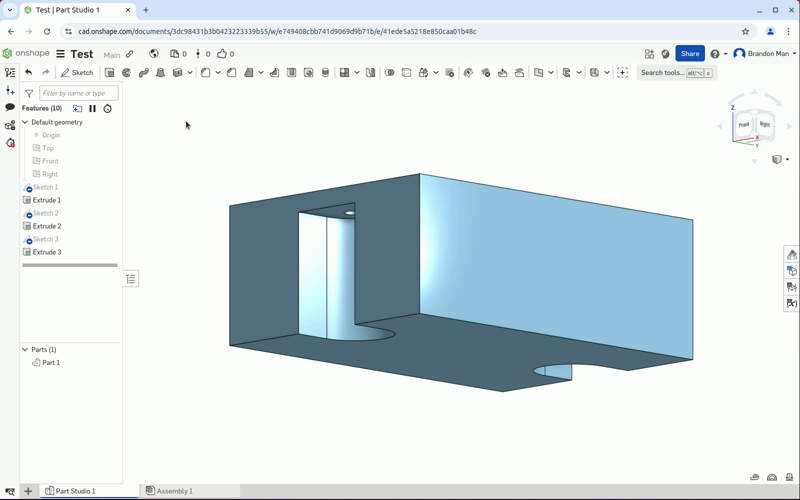
key(down, 3)
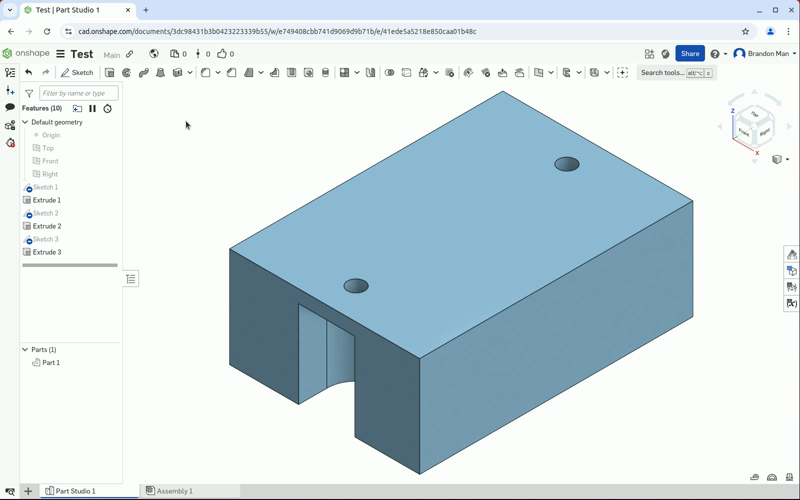
mouse_move(73, 189)
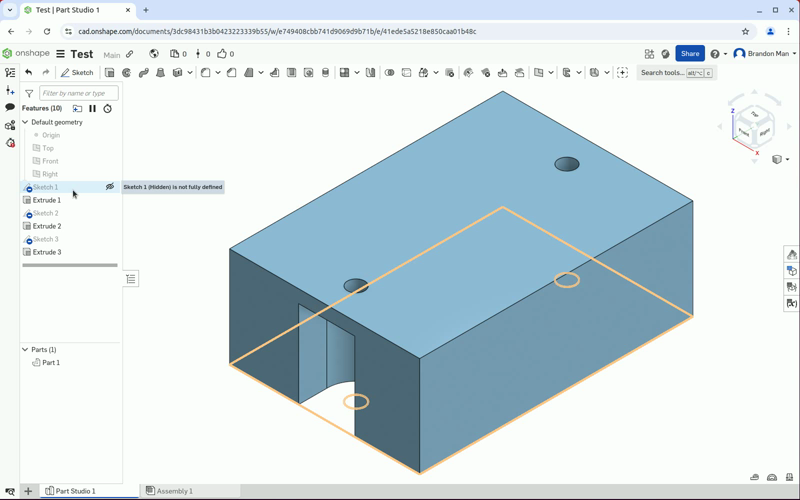
click(73, 189)